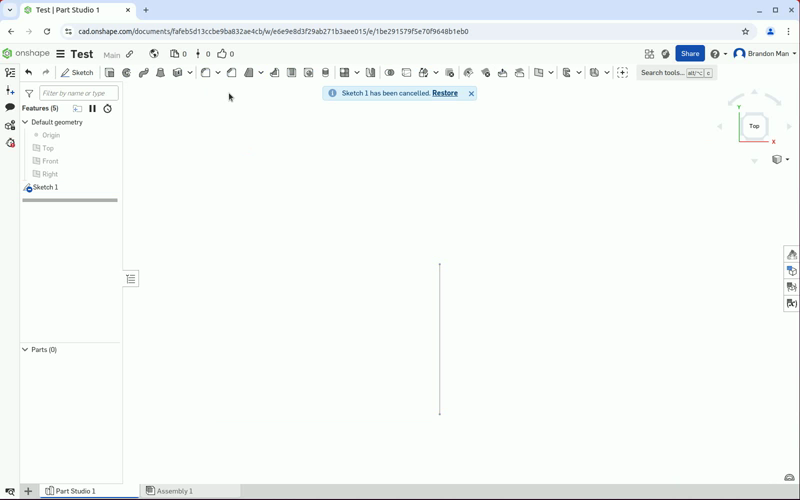
key(shift+h)
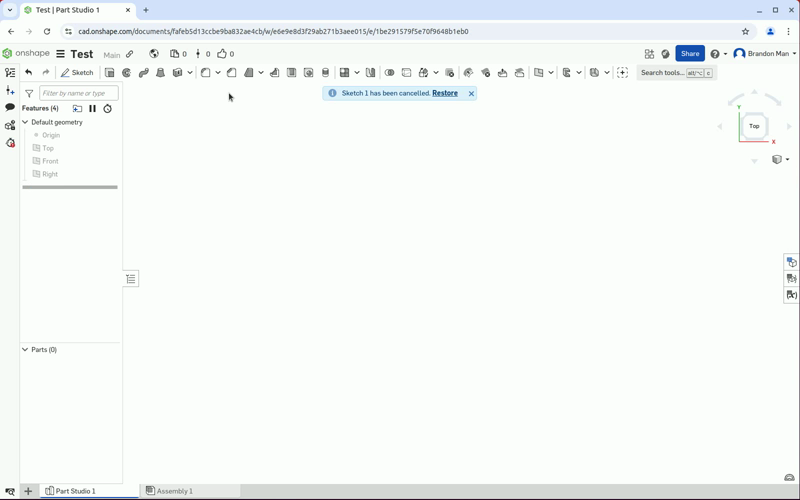
mouse_move(73, 352)
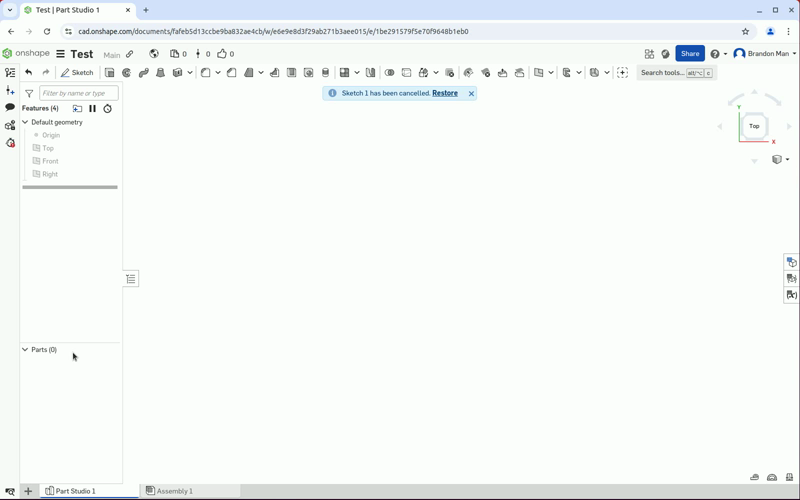
key(y)
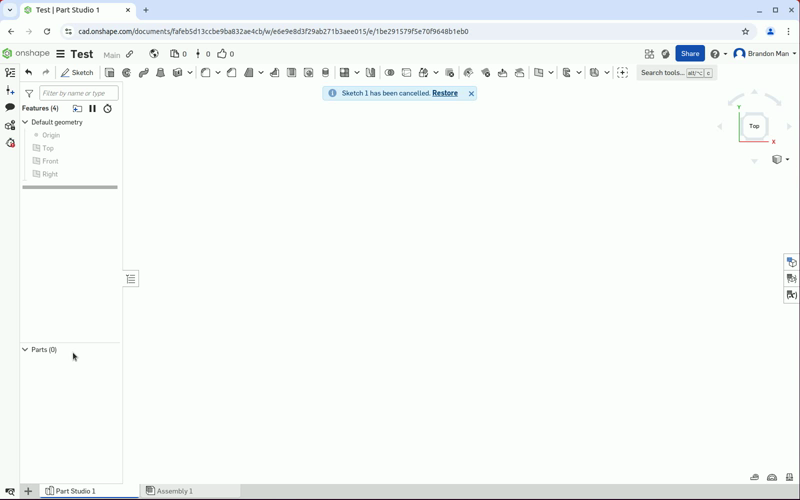
key(shift+p)
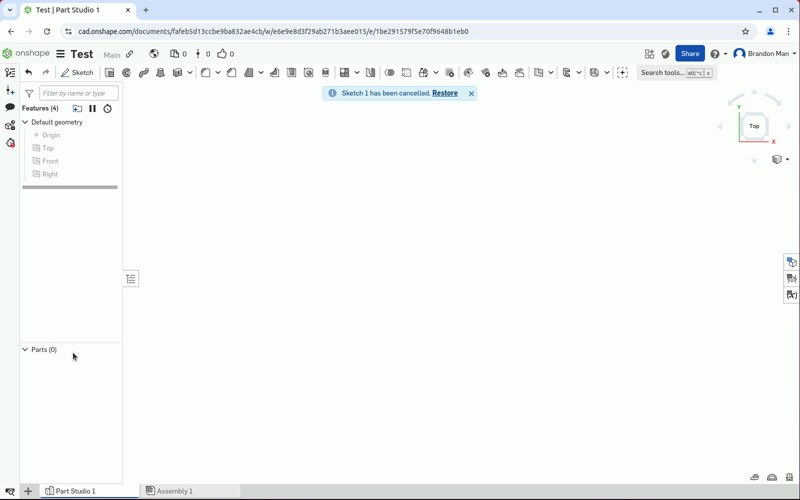
key(space)
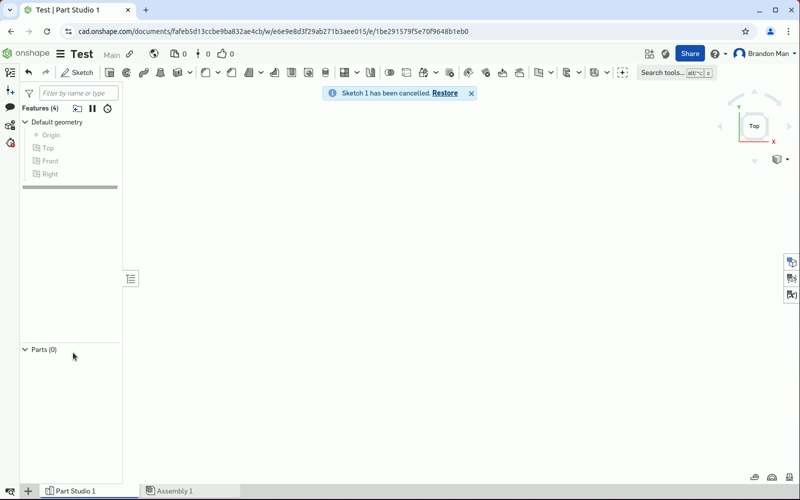
key_down(shift)
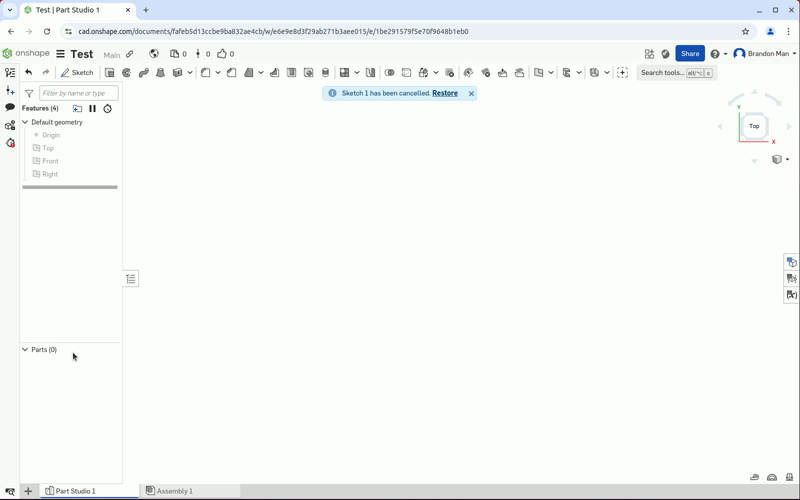
key(up)
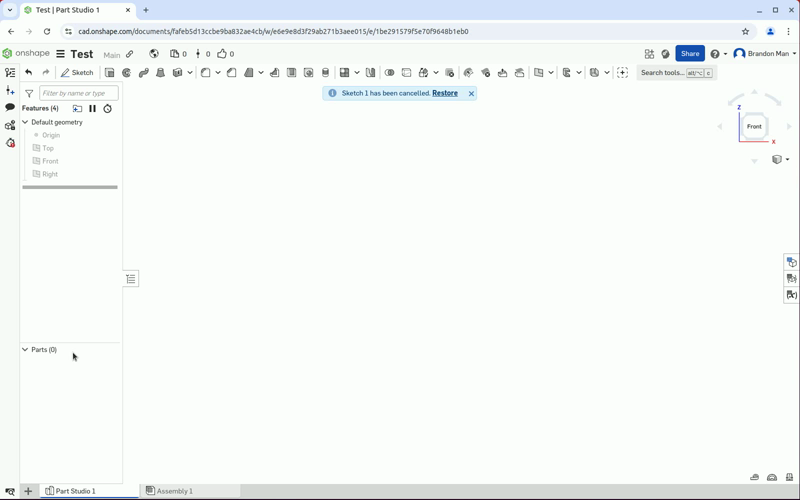
key_up(shift)
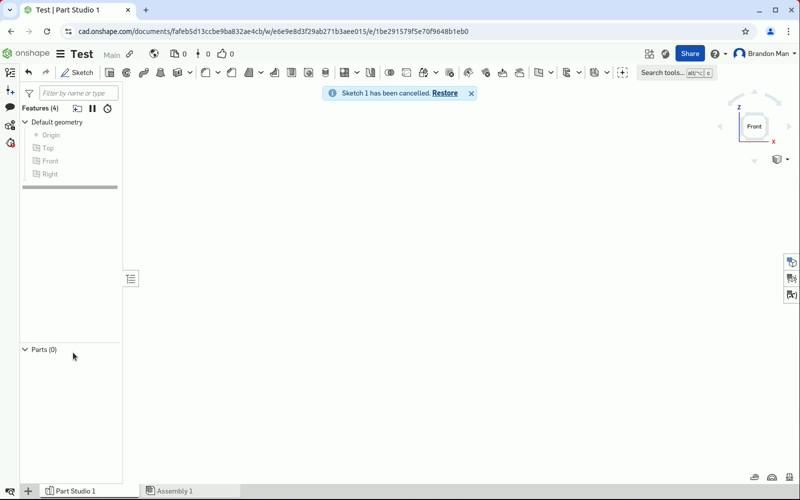
mouse_move(73, 352)
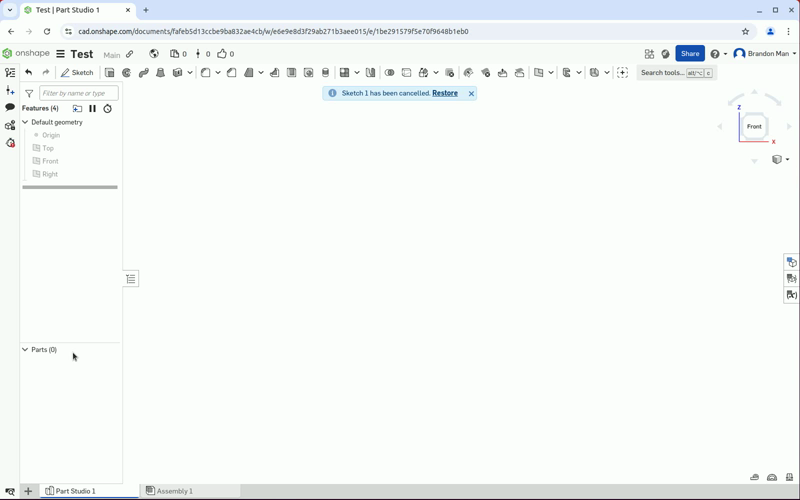
key(shift+y)
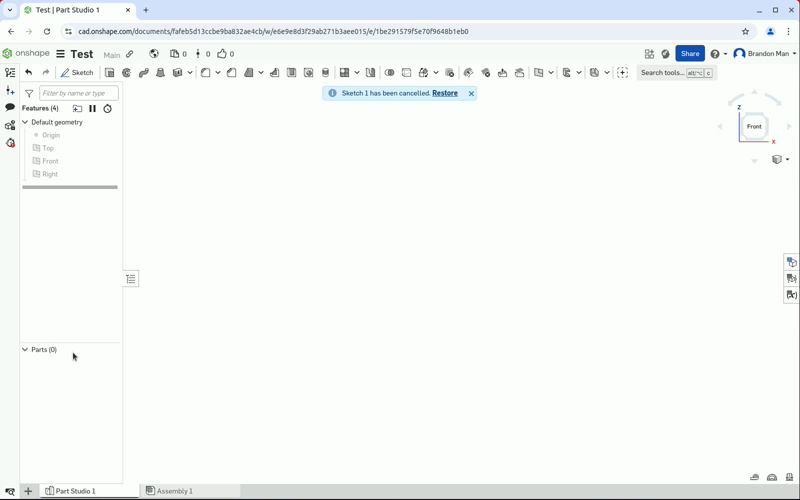
key(shift+s)
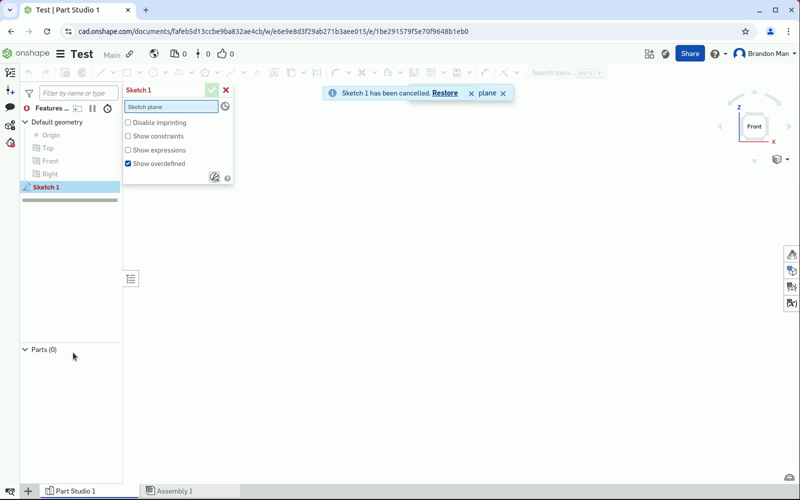
mouse_move(73, 163)
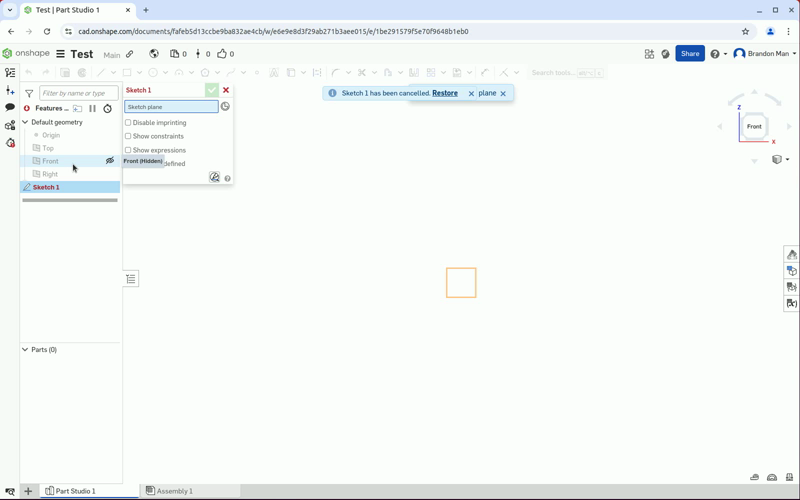
click(73, 163)
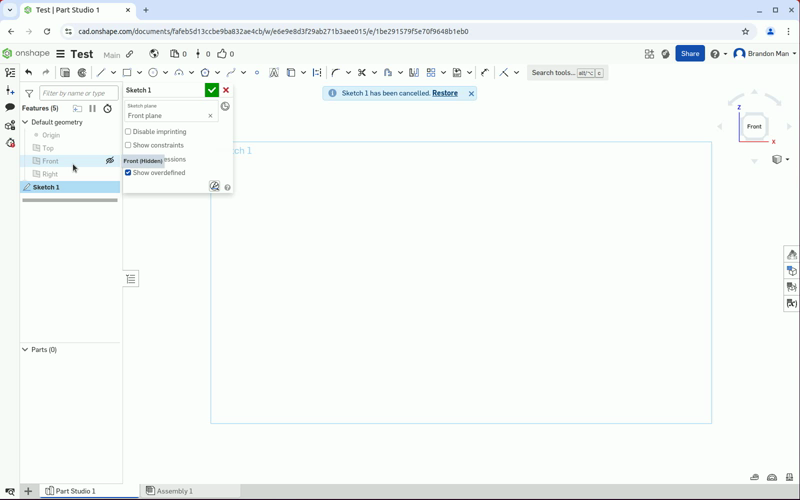
mouse_move(73, 352)
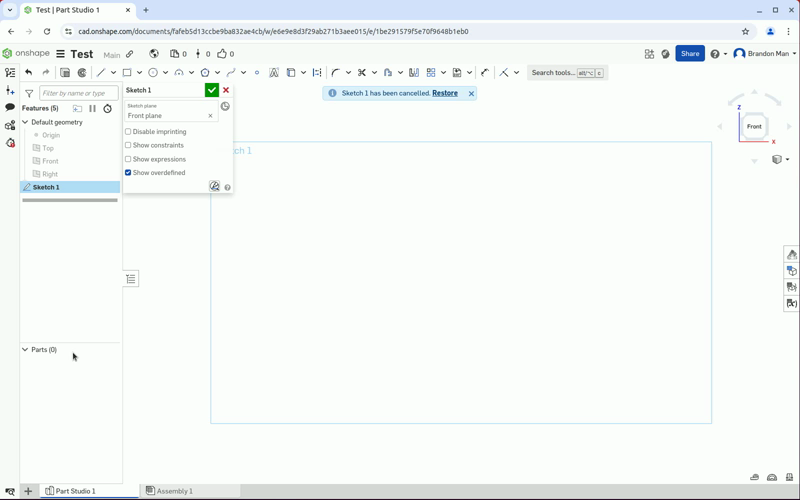
key(y)
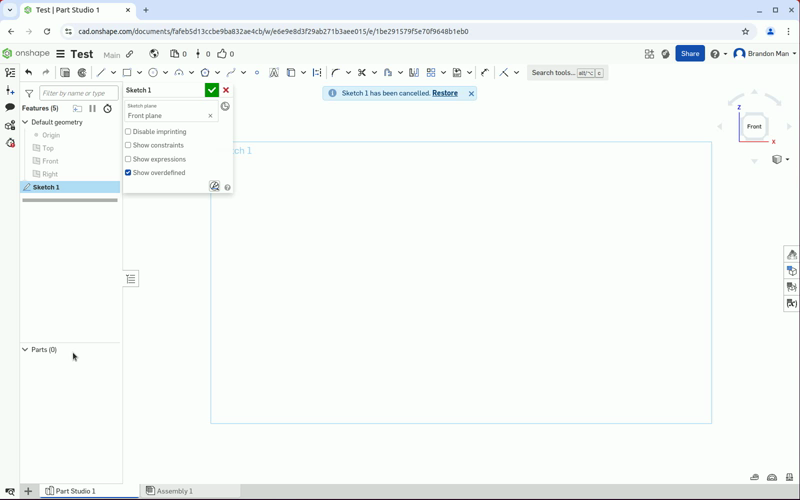
key(l)
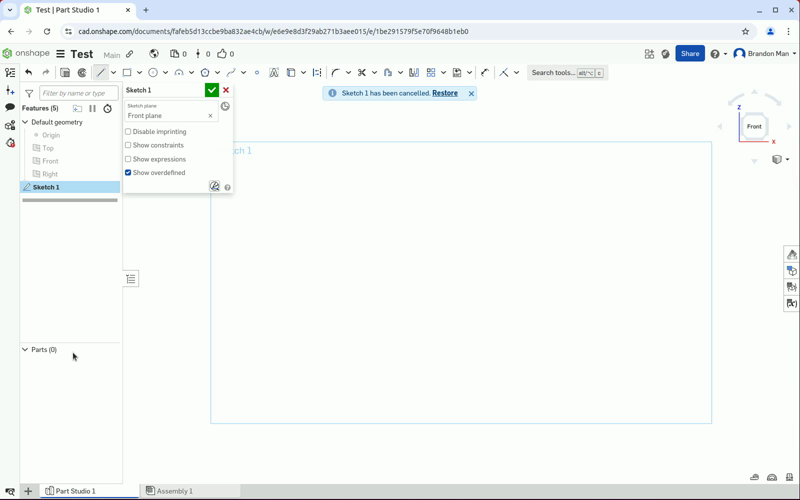
key_down(shift)
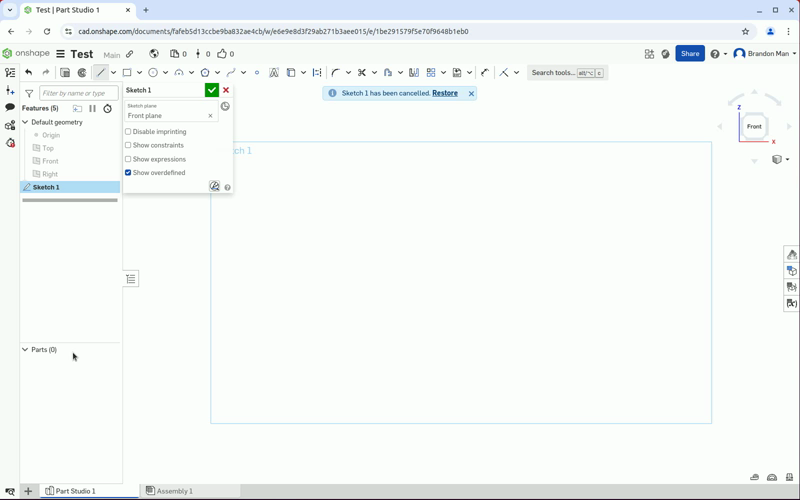
mouse_move(383, 332)
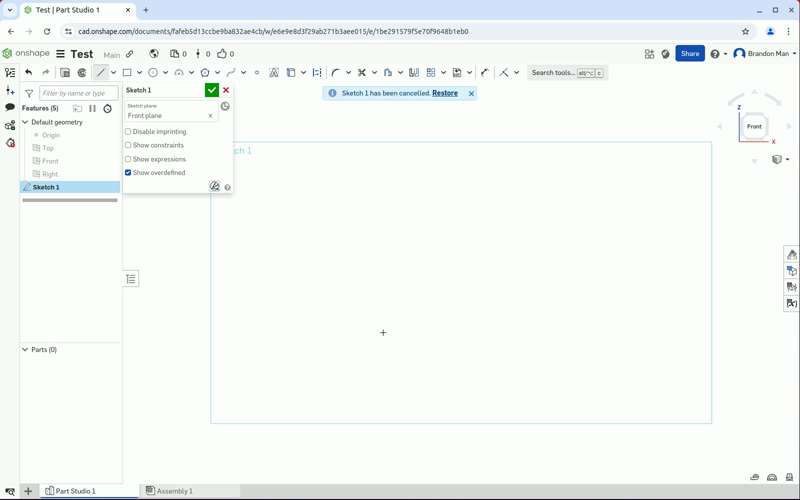
click(383, 332)
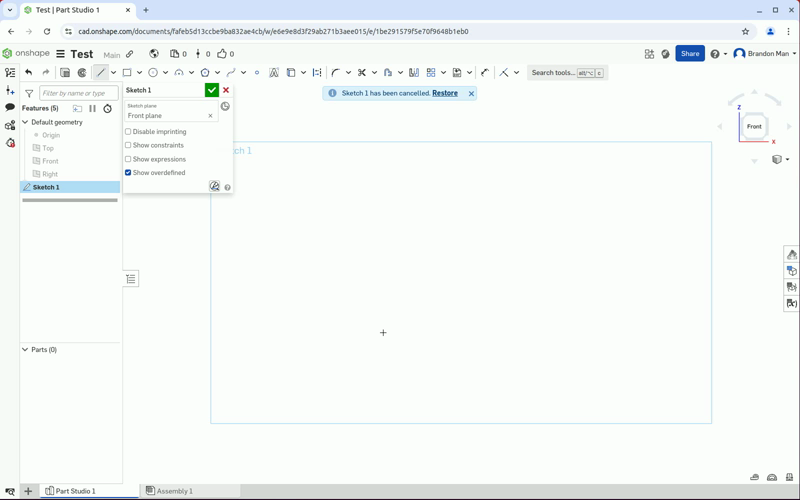
key_up(shift)
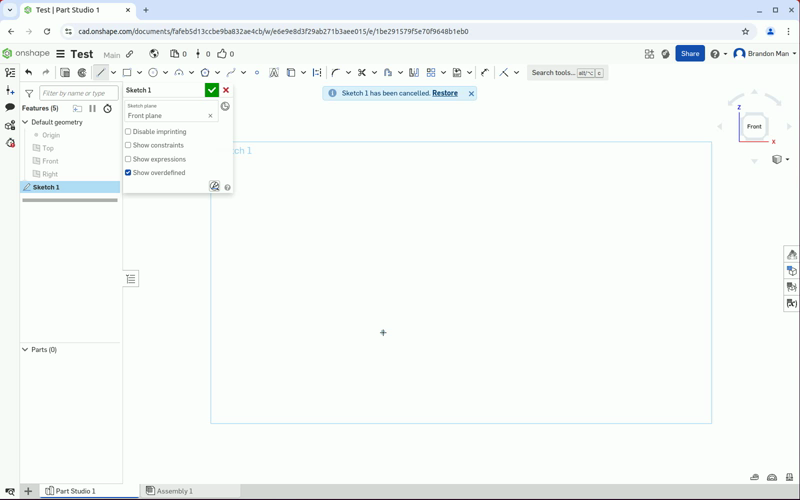
key_down(shift)
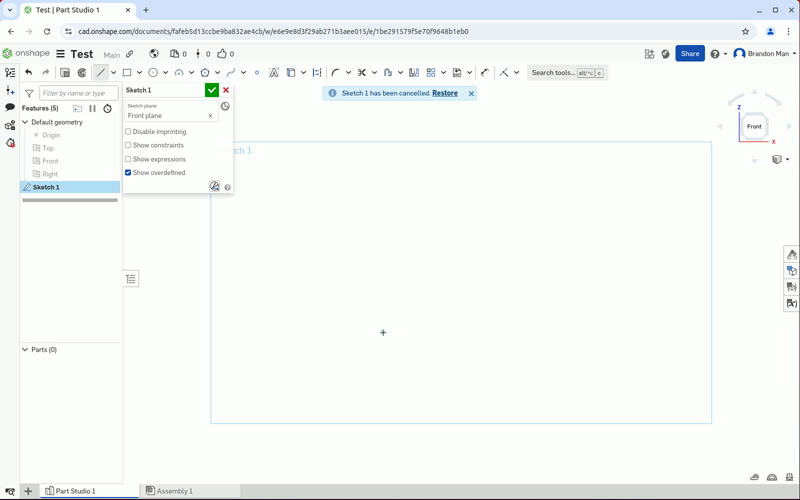
mouse_move(500, 332)
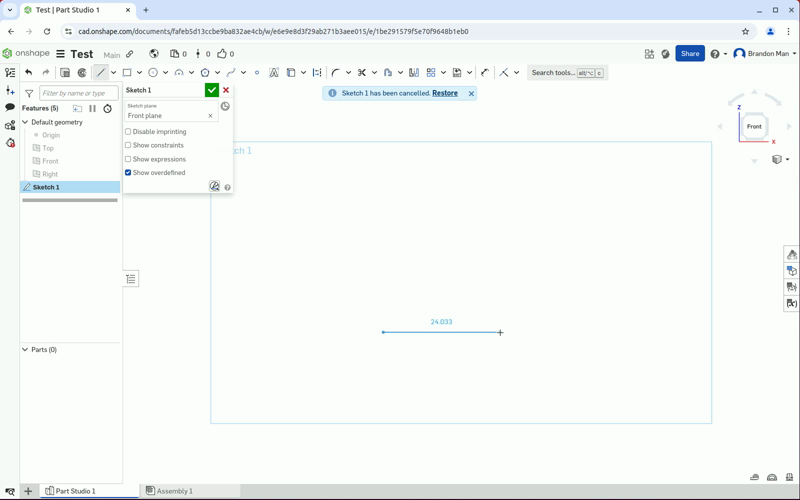
click(500, 332)
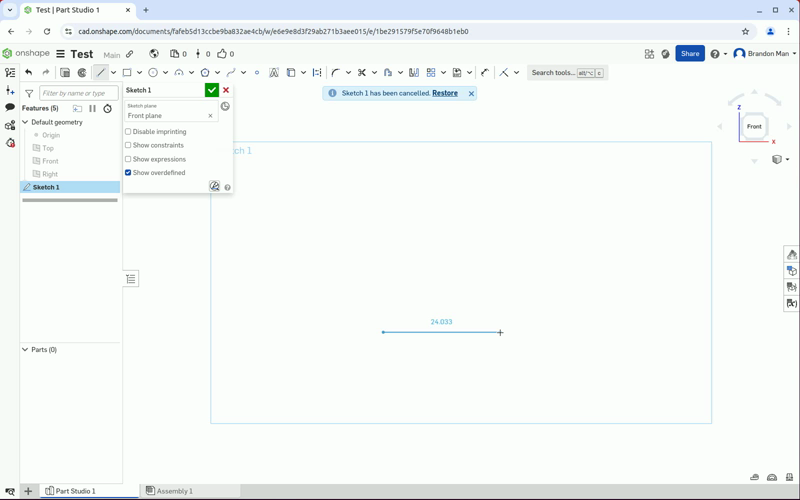
key_up(shift)
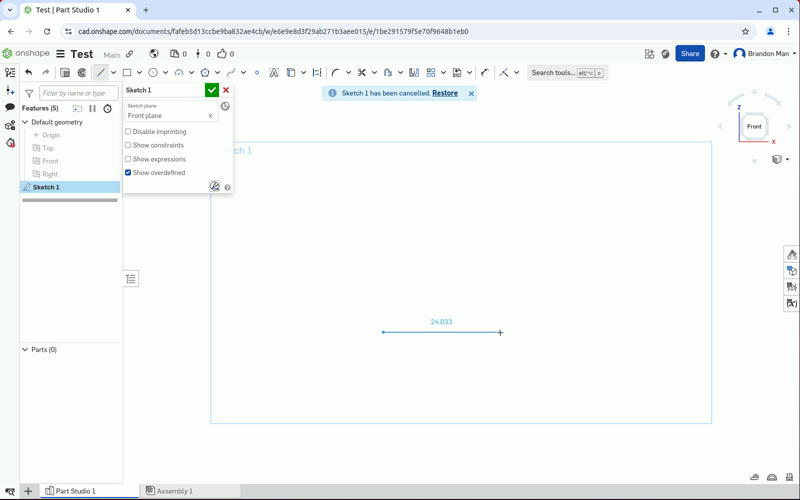
key_down(shift)
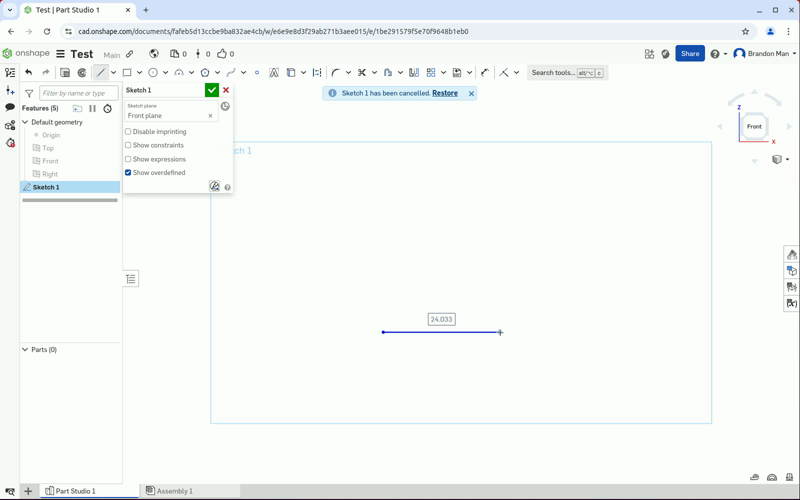
mouse_move(530, 332)
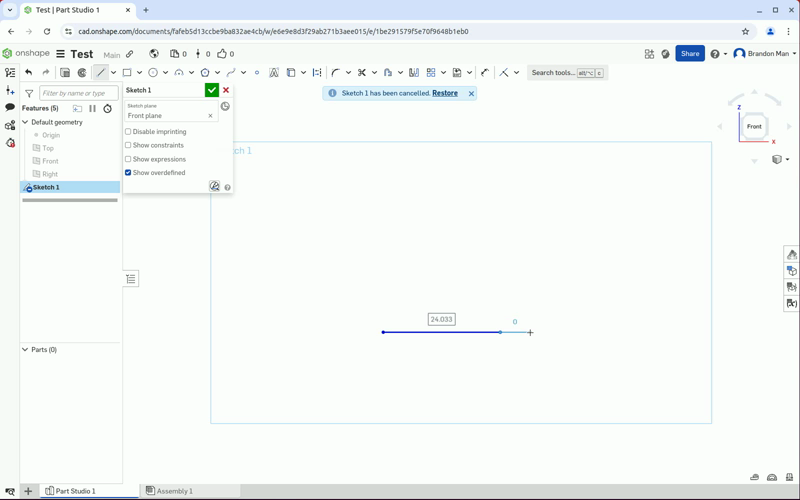
mouse_move(500, 296)
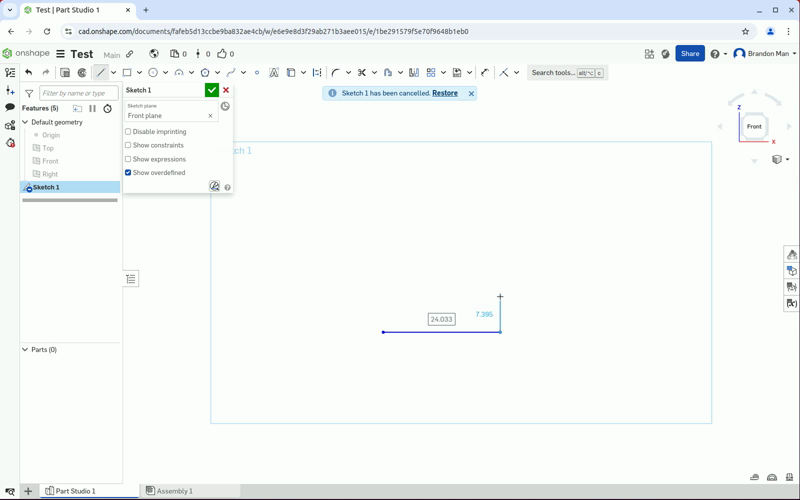
click(500, 296)
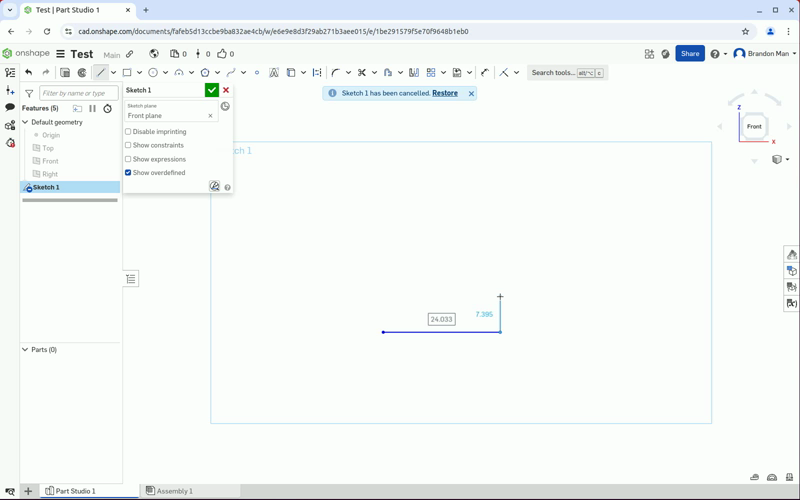
key_up(shift)
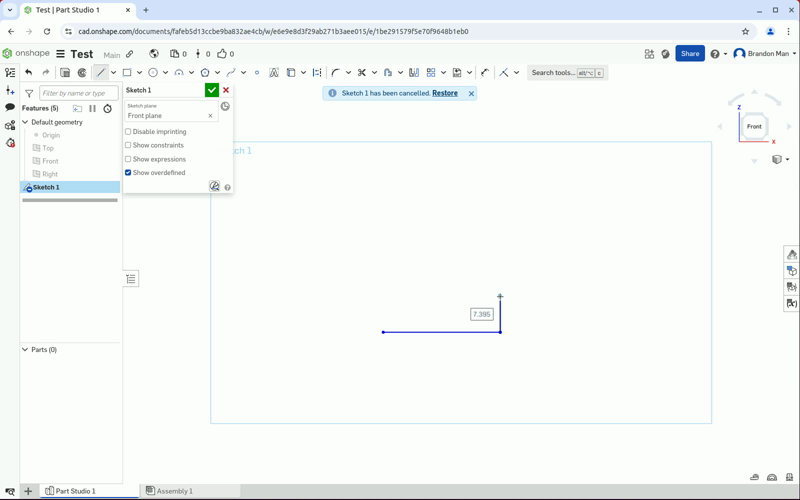
key(esc)
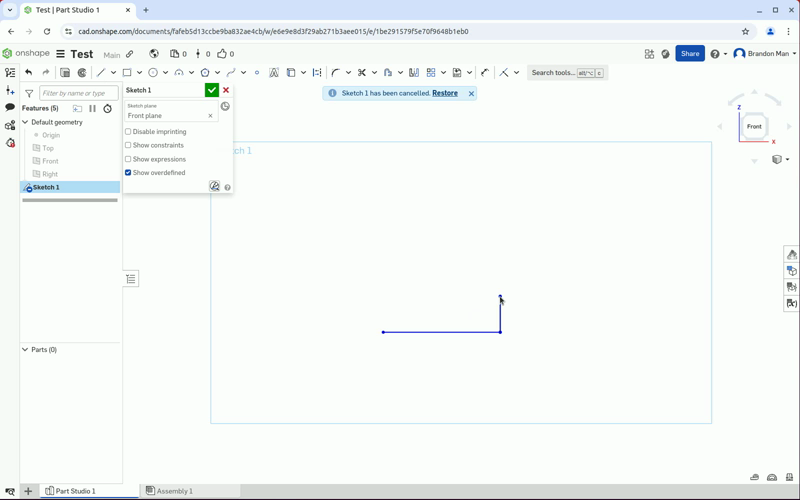
key(a)
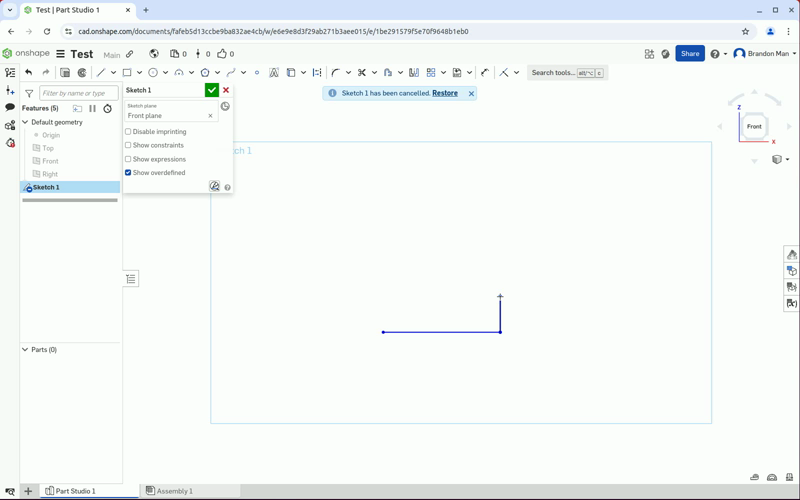
mouse_move(500, 296)
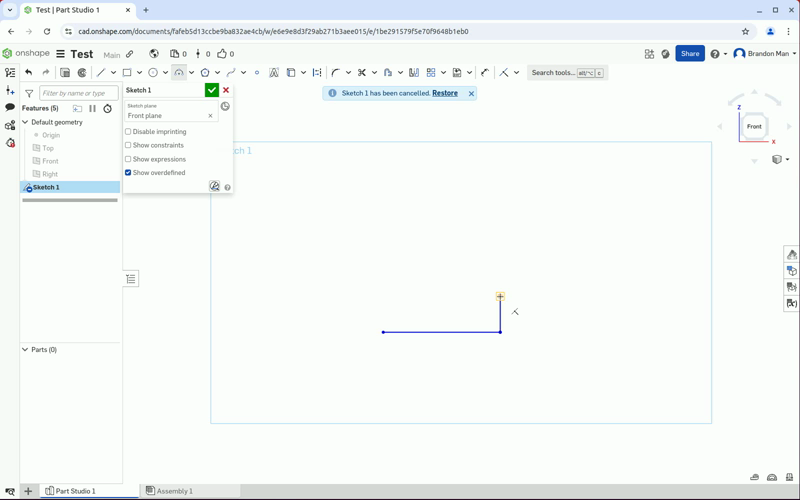
click(500, 296)
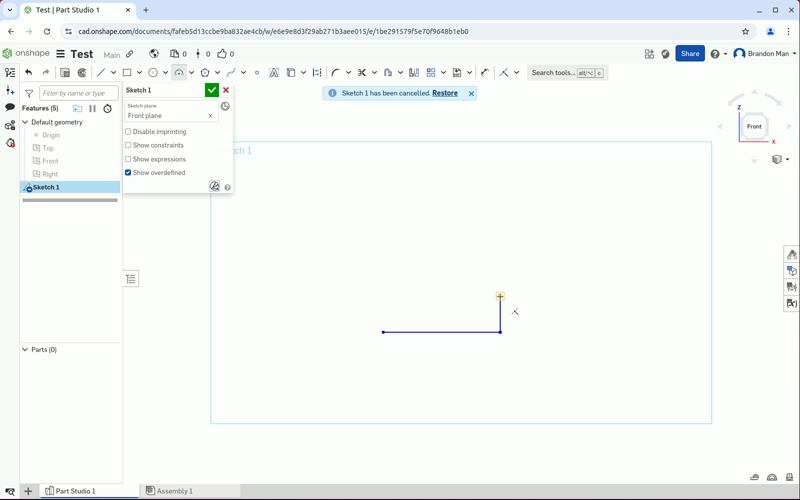
key_down(shift)
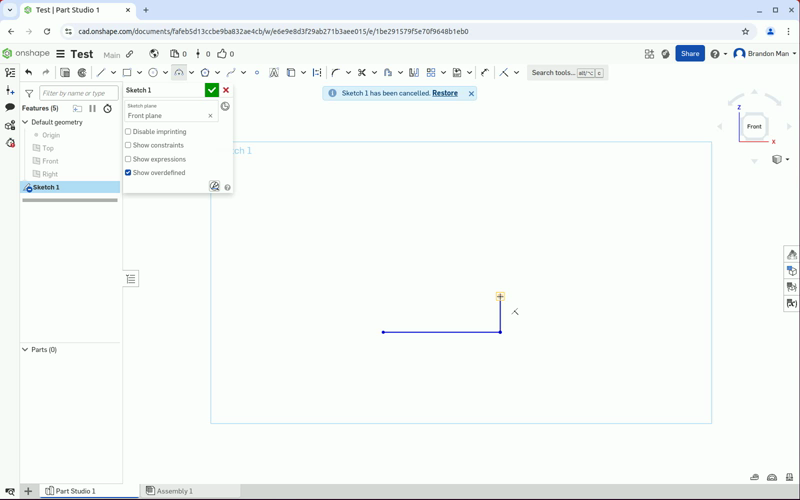
mouse_move(464, 260)
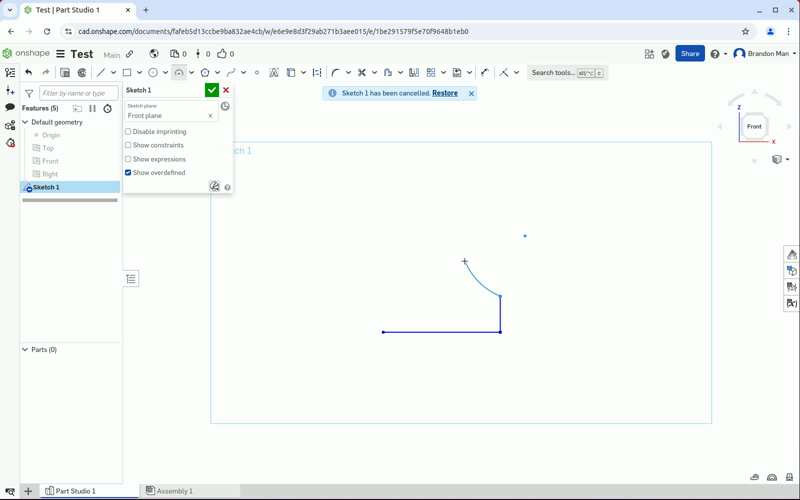
click(464, 260)
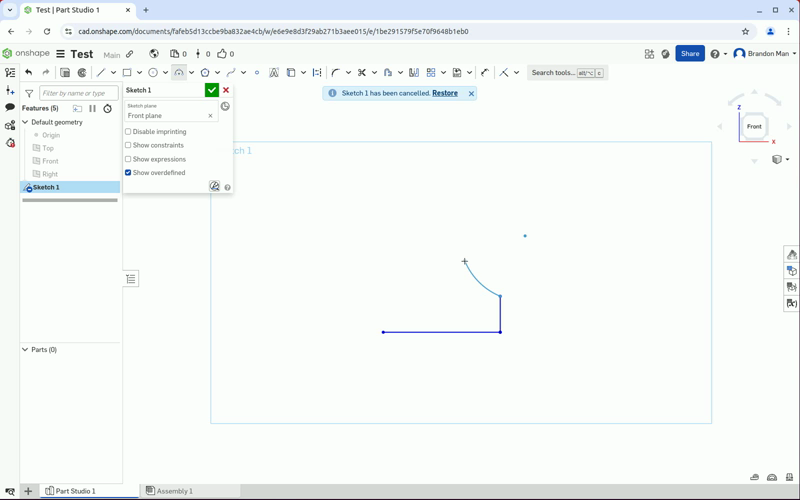
mouse_move(475, 285)
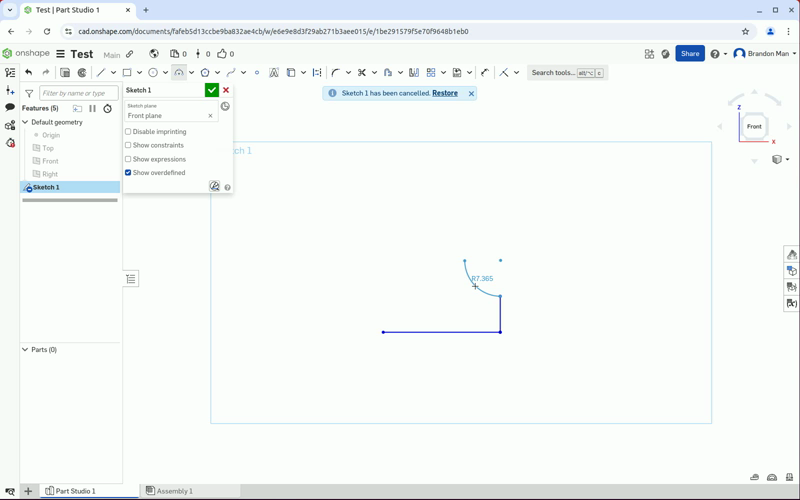
click(475, 285)
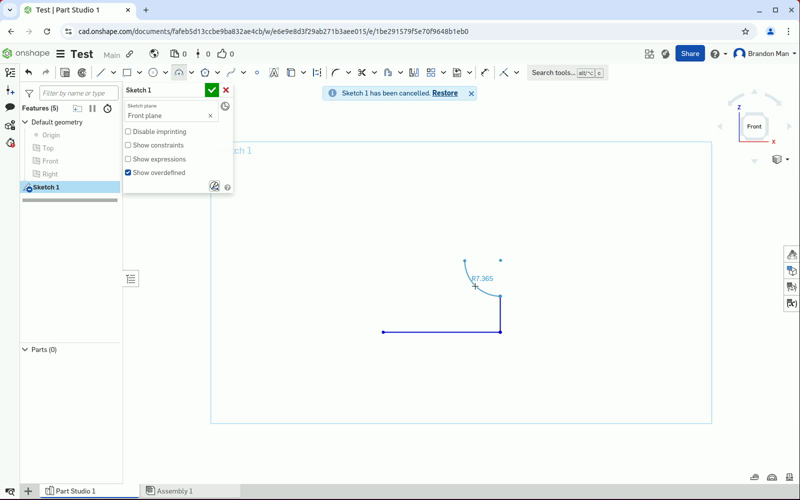
key_up(shift)
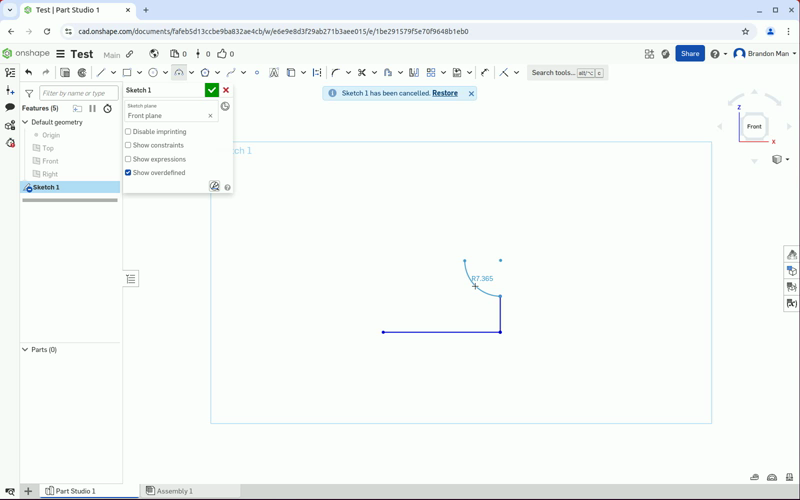
key(esc)
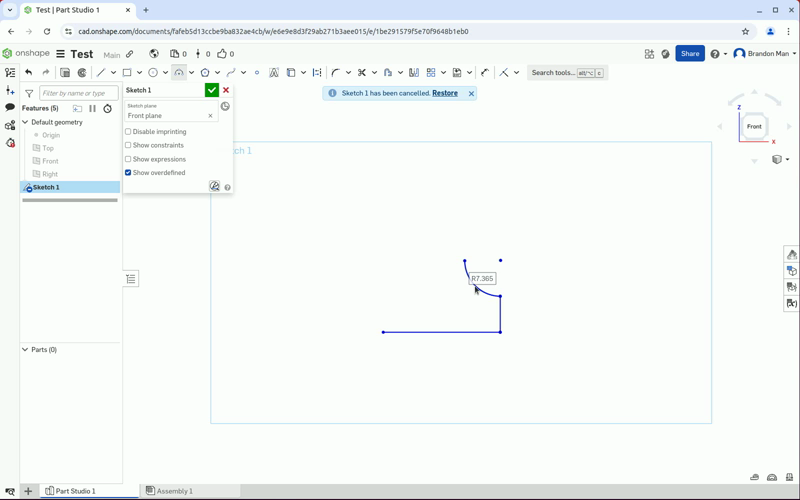
key(l)
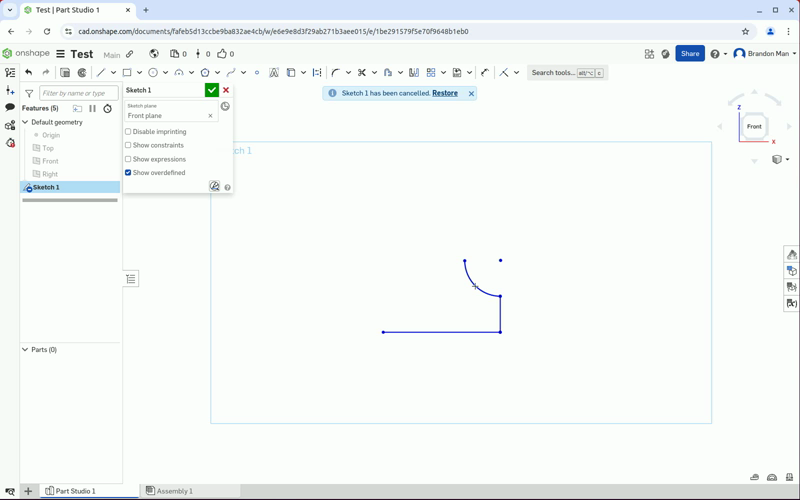
mouse_move(464, 260)
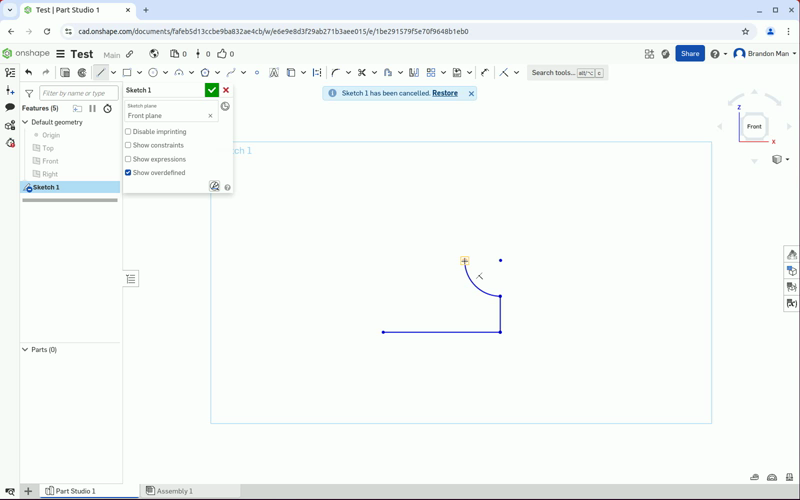
click(464, 260)
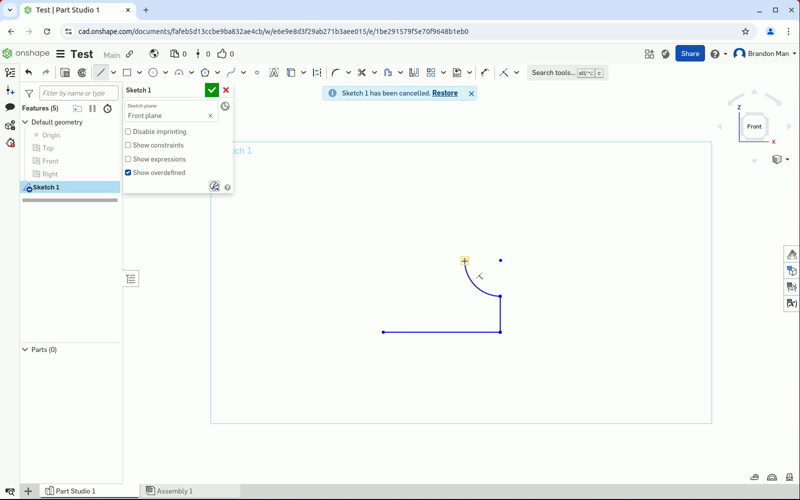
key_down(shift)
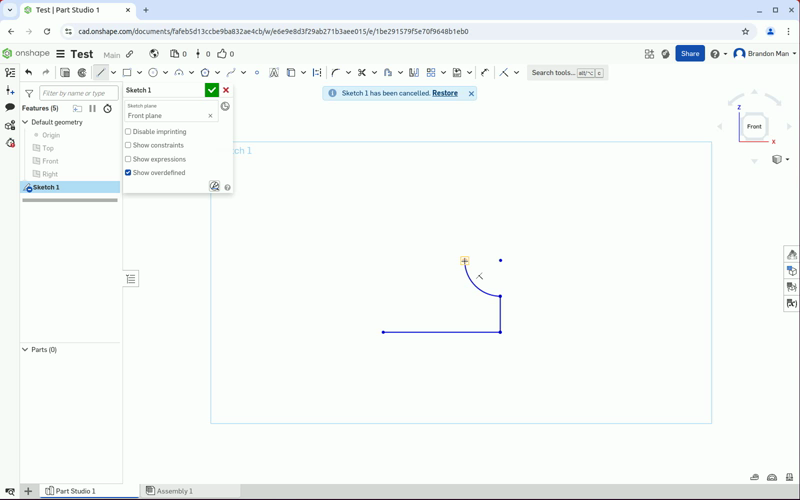
mouse_move(383, 260)
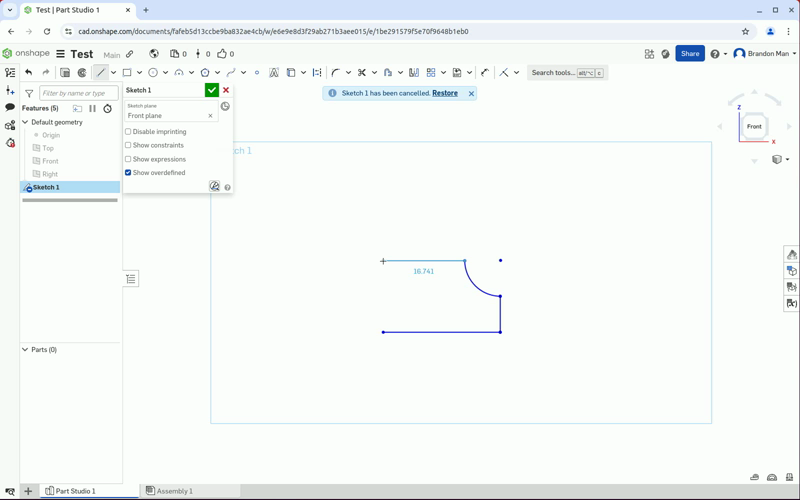
click(383, 260)
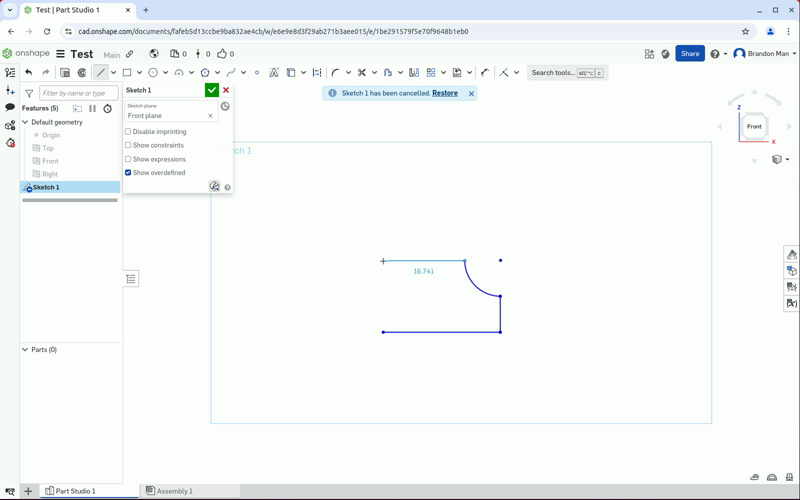
key_up(shift)
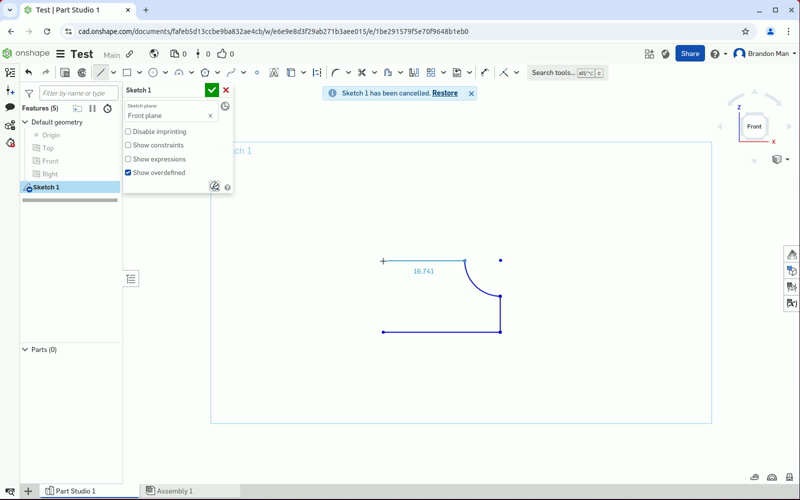
key(esc)
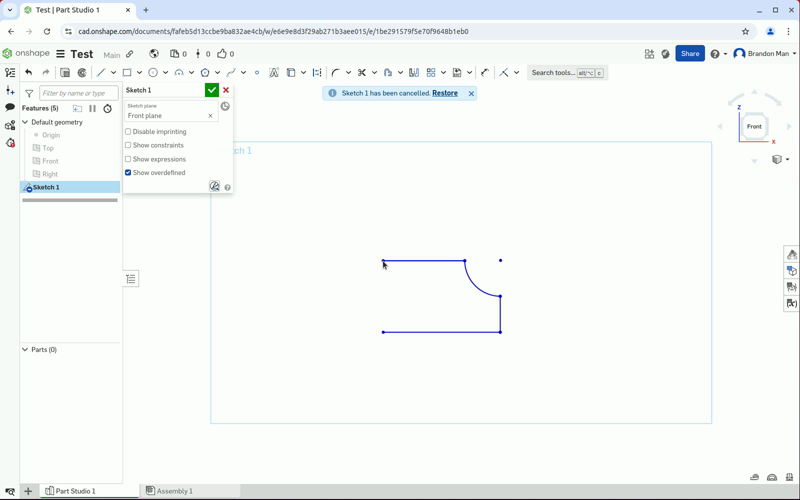
key(a)
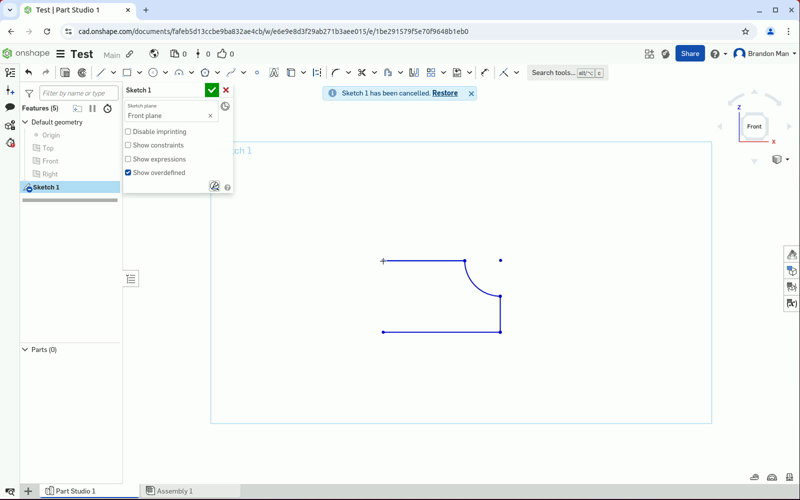
mouse_move(383, 260)
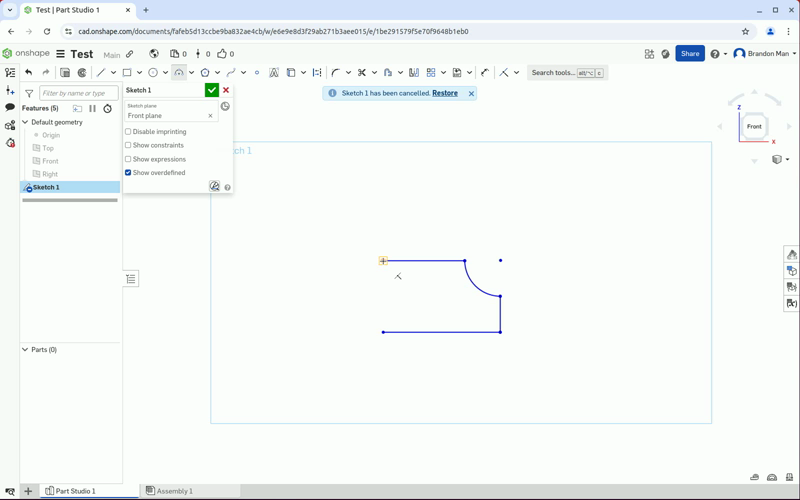
click(383, 260)
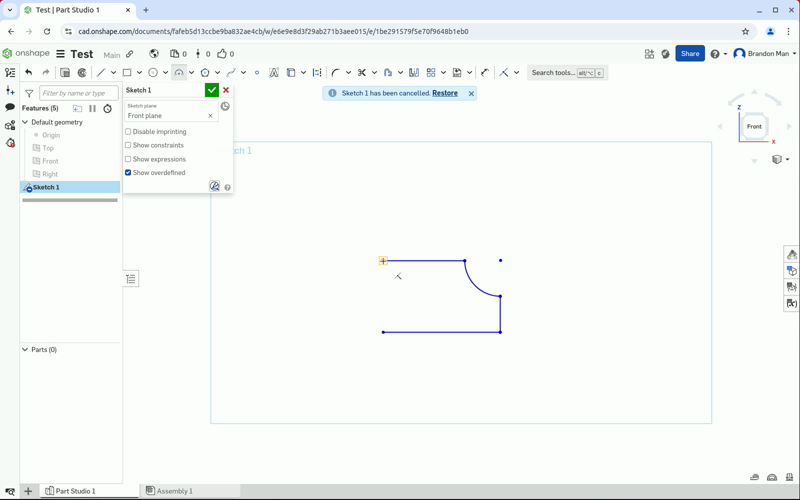
mouse_move(383, 332)
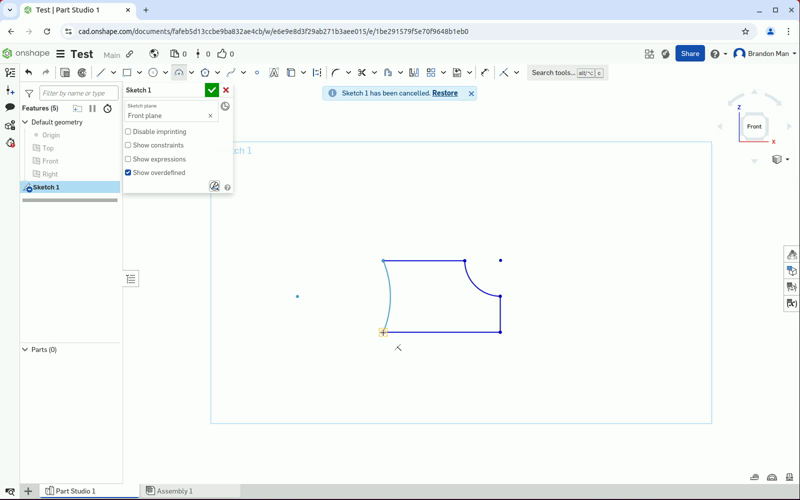
click(383, 332)
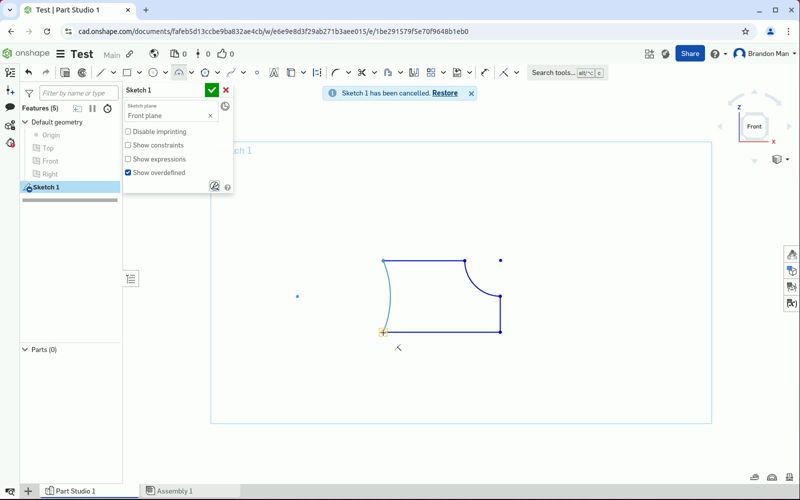
key_down(shift)
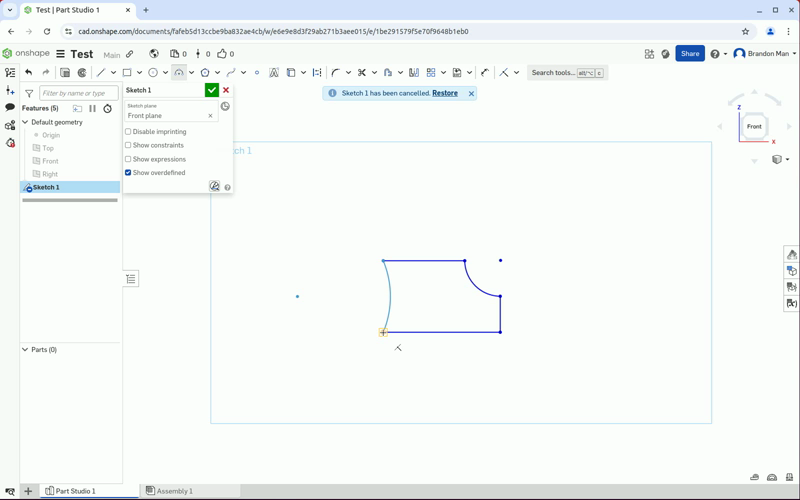
mouse_move(419, 296)
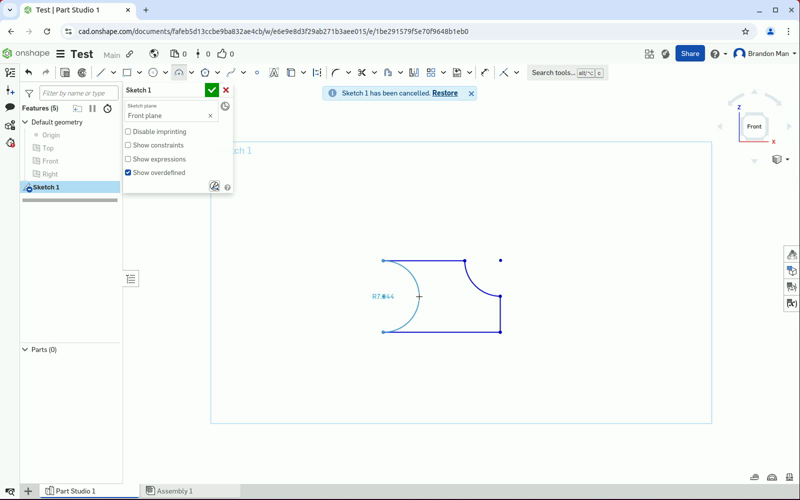
click(419, 296)
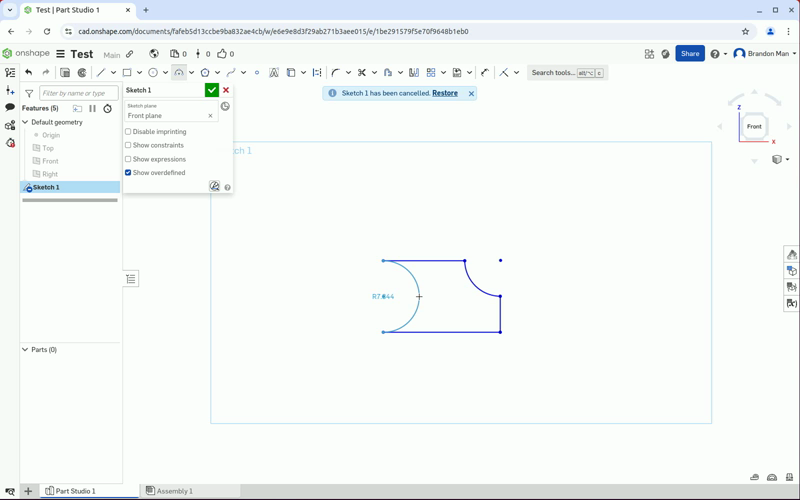
key_up(shift)
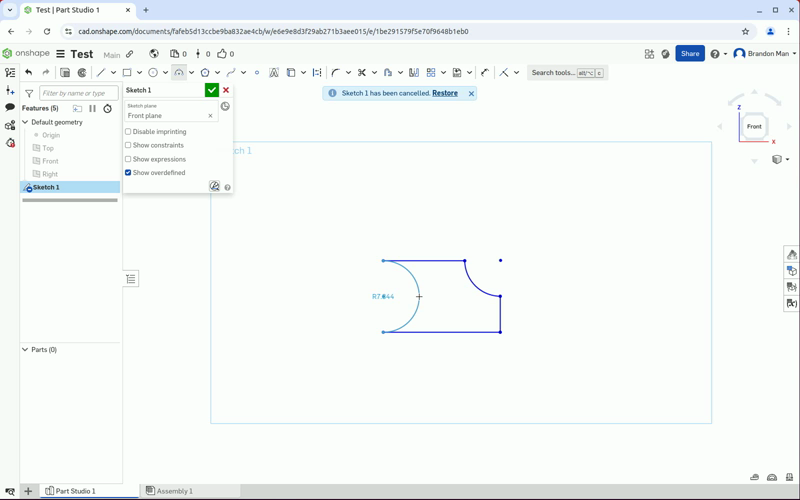
key(esc)
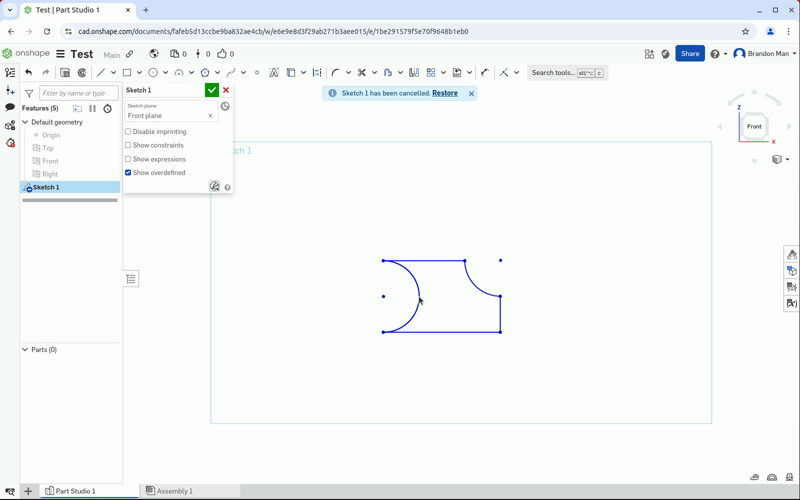
mouse_move(422, 270)
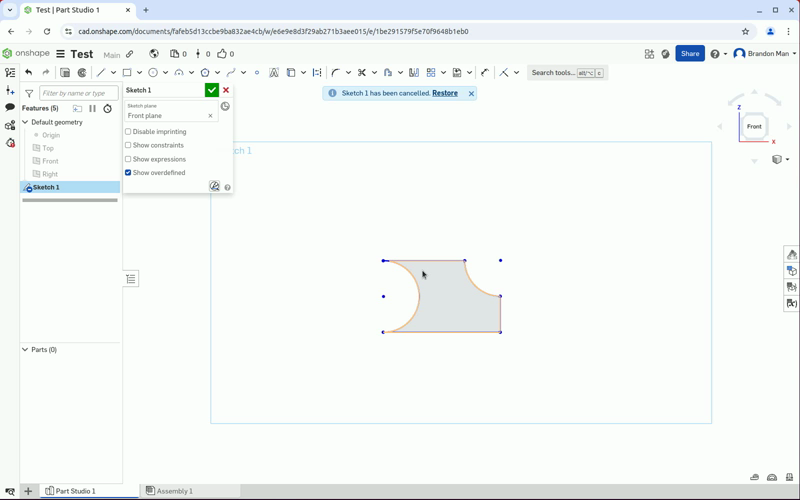
scroll(6)
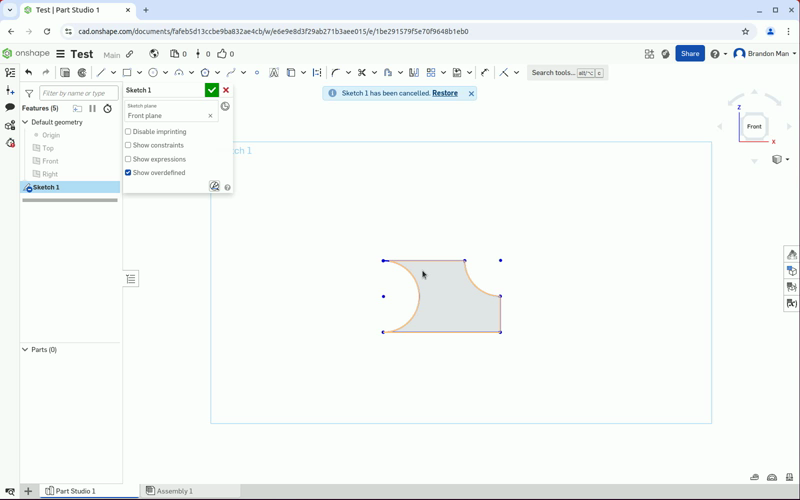
scroll(6)
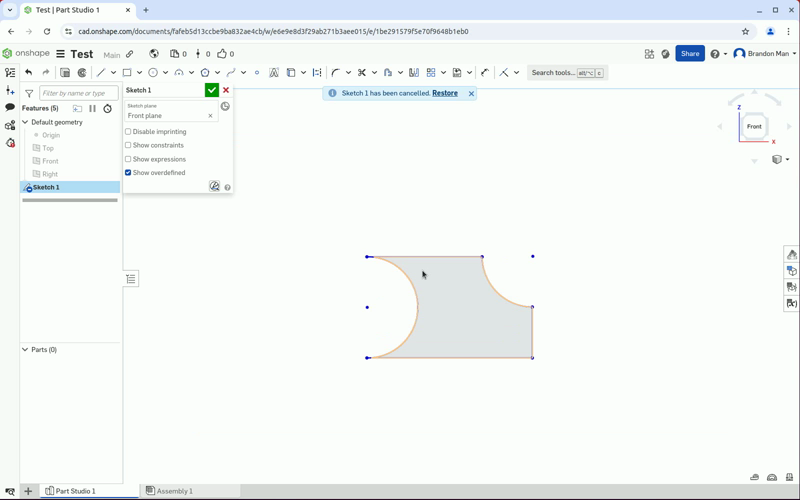
scroll(6)
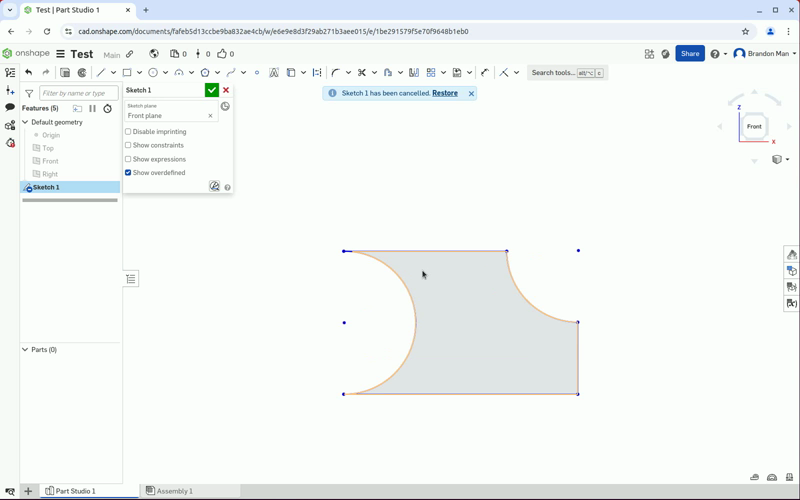
scroll(6)
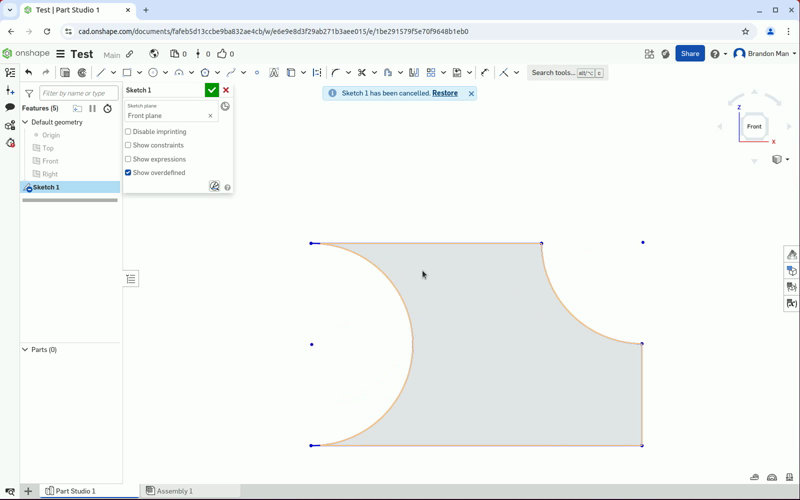
scroll(6)
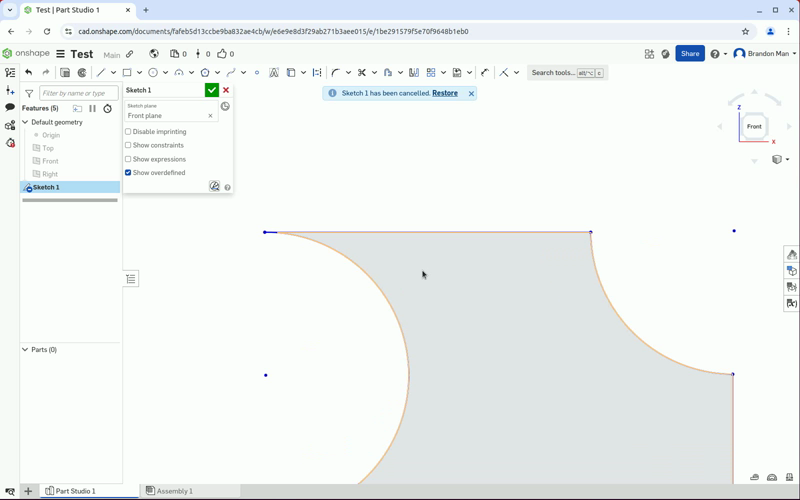
scroll(6)
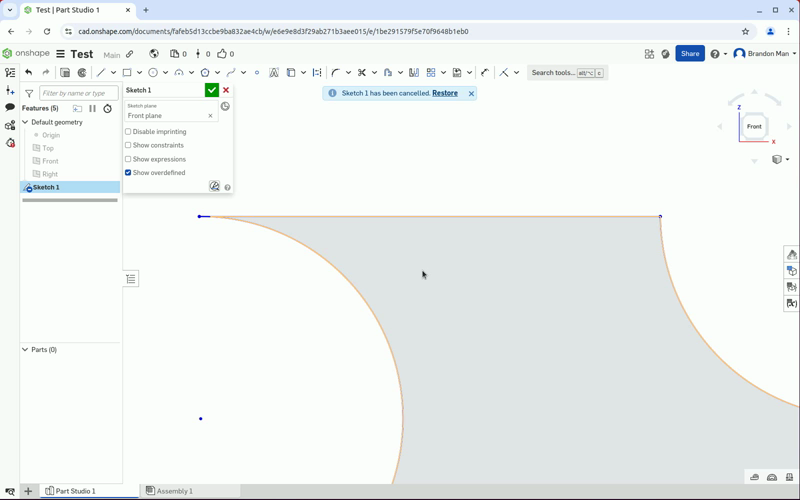
scroll(6)
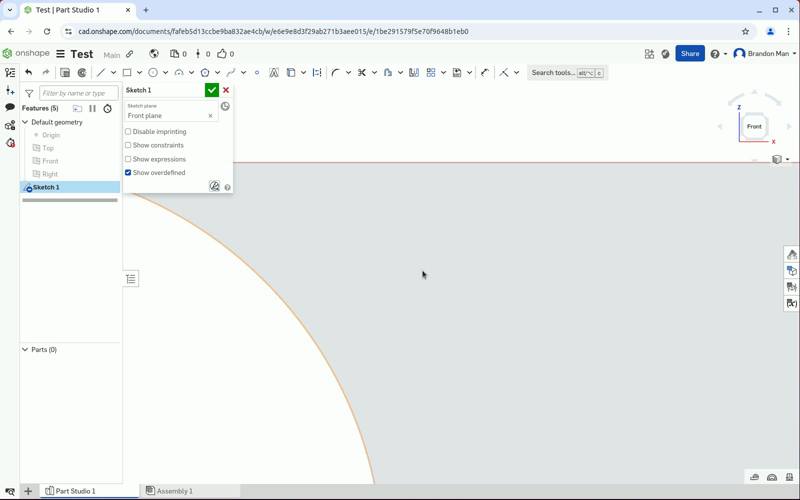
click(422, 270)
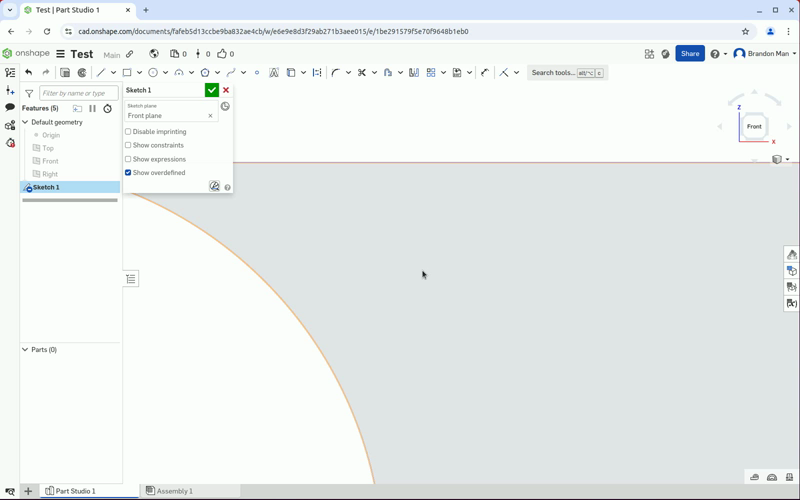
scroll(-6)
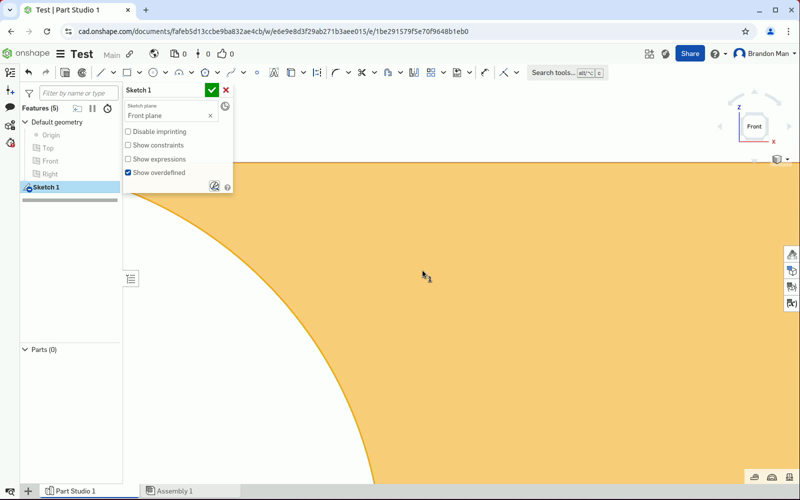
scroll(-6)
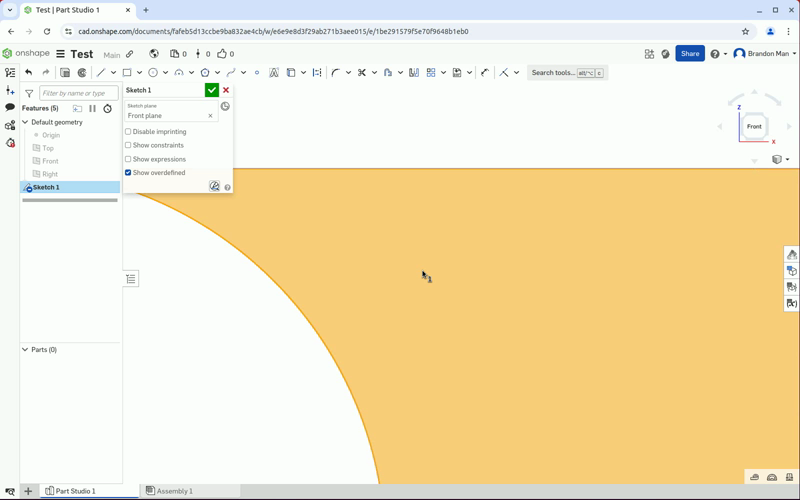
scroll(-6)
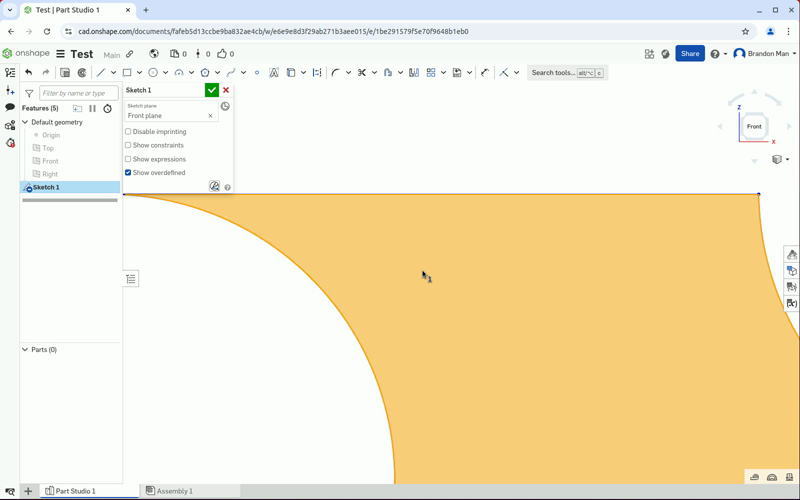
scroll(-6)
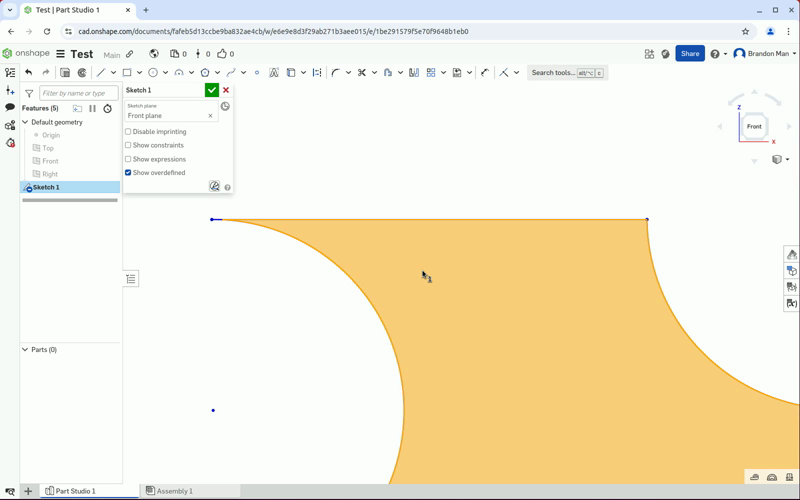
scroll(-6)
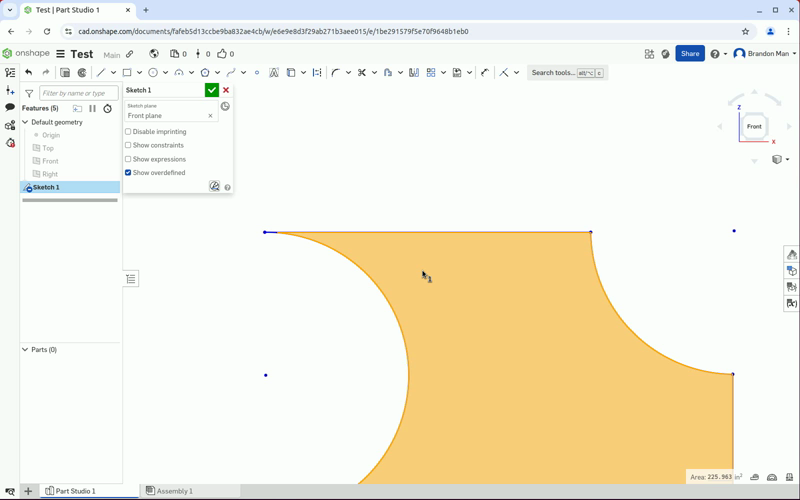
scroll(-6)
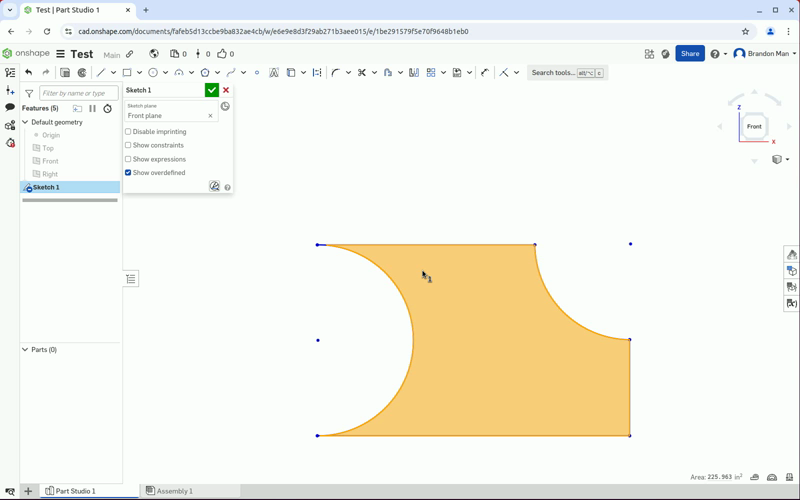
scroll(-6)
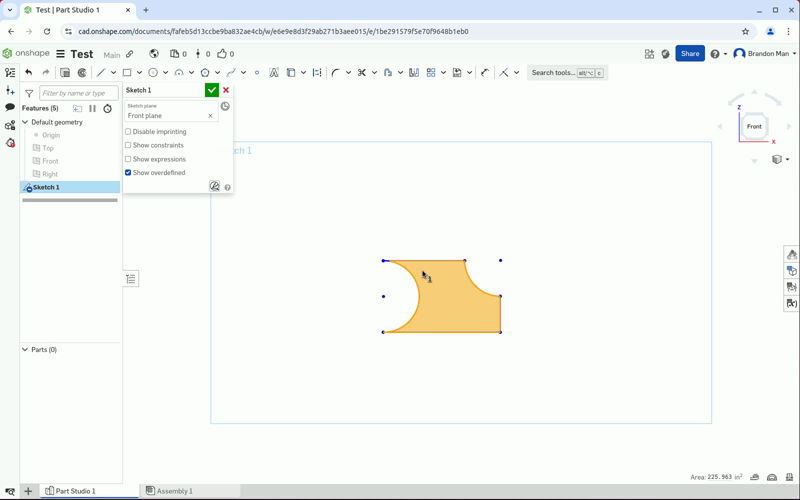
mouse_move(73, 352)
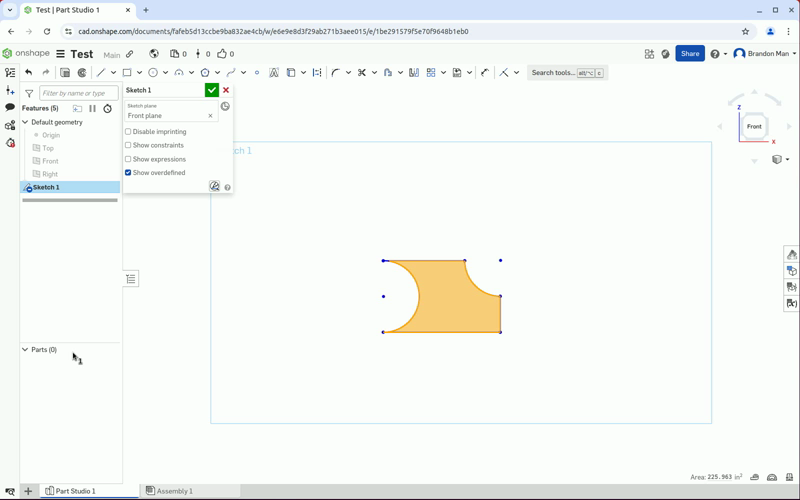
key(shift+y)
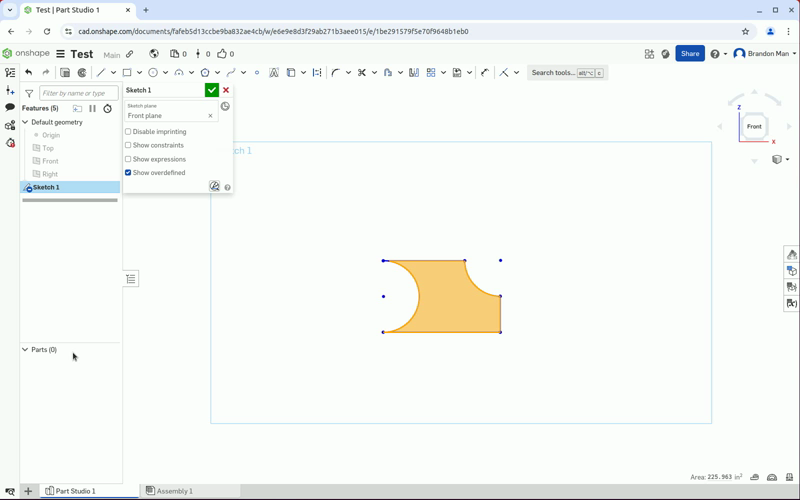
key(shift+e)
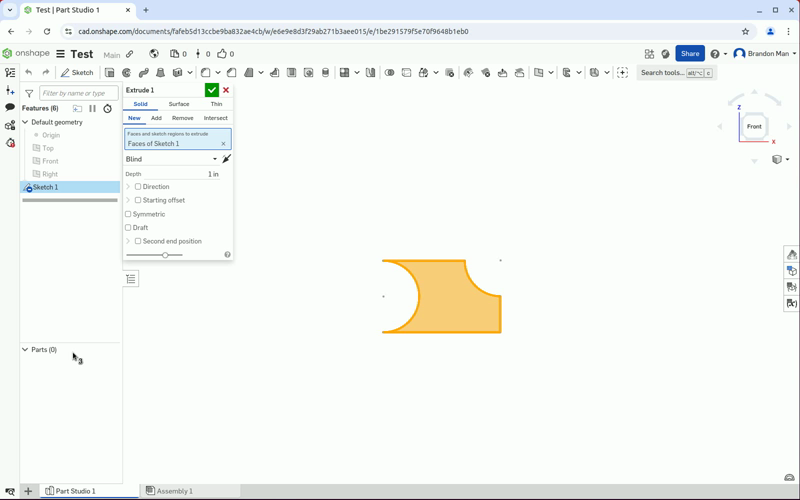
mouse_move(143, 106)
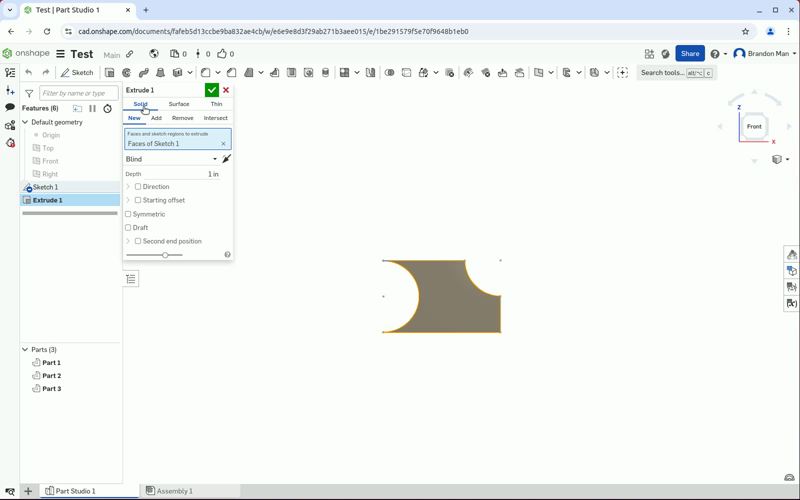
click(143, 106)
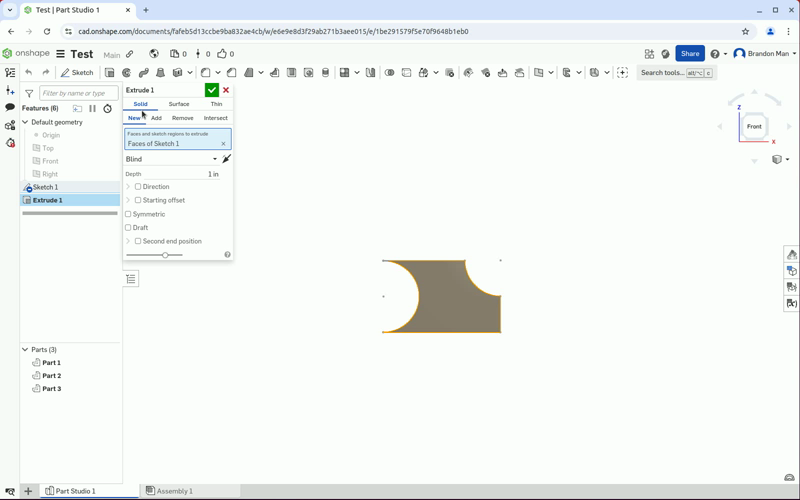
mouse_move(137, 120)
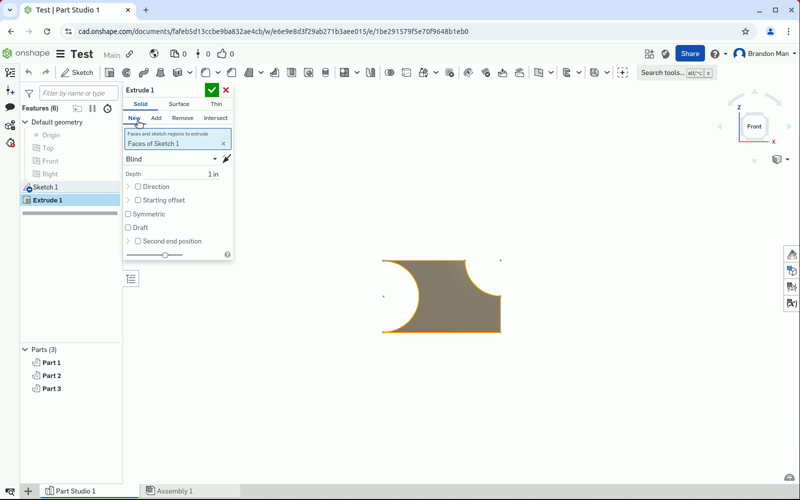
click(137, 120)
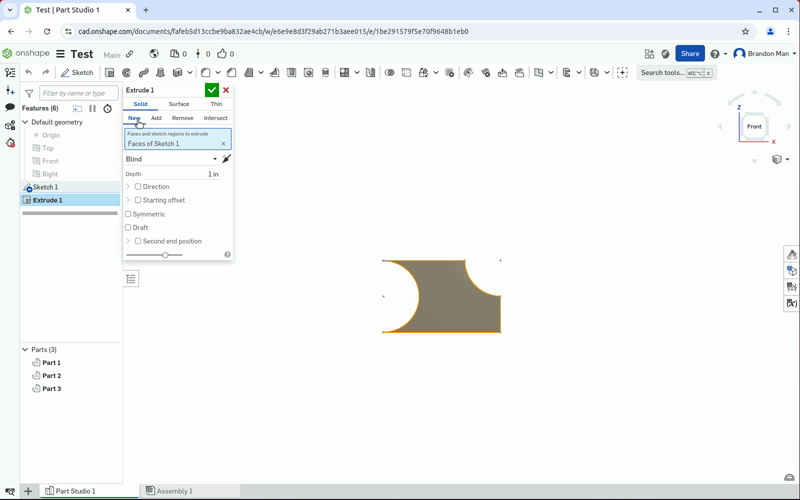
key(tab, 4)
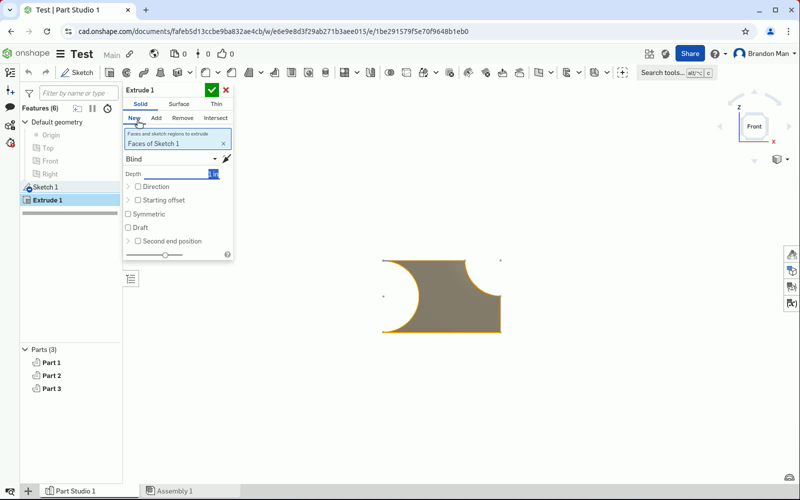
text(5.777)
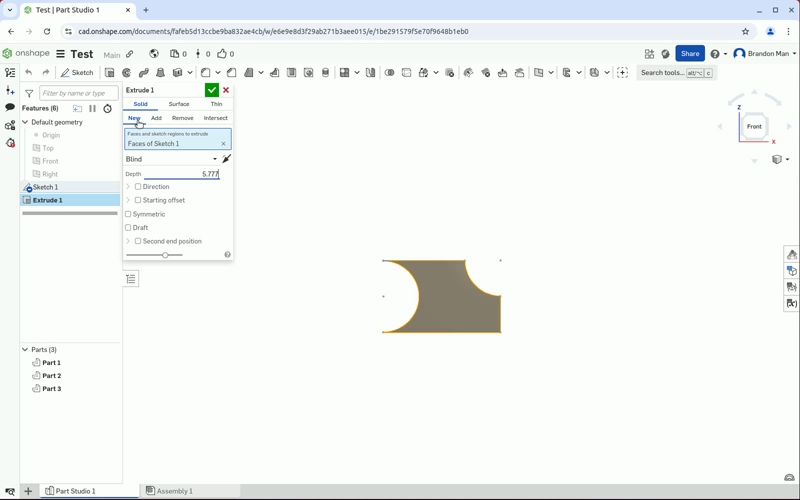
key(enter)
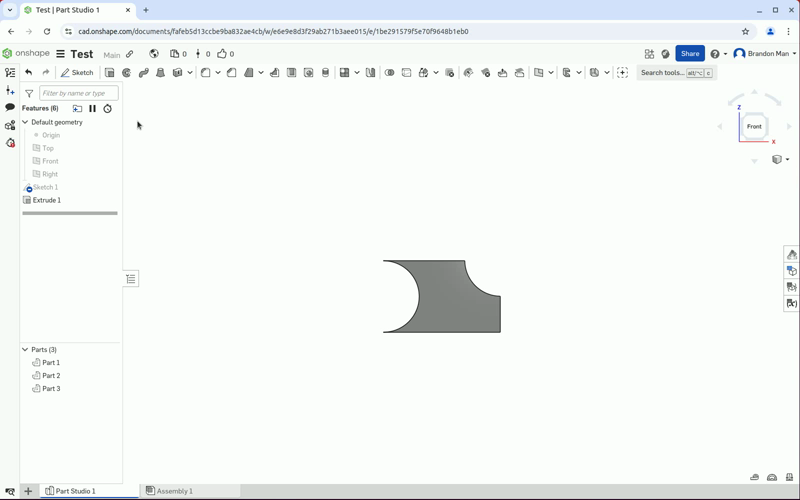
key(shift+h)
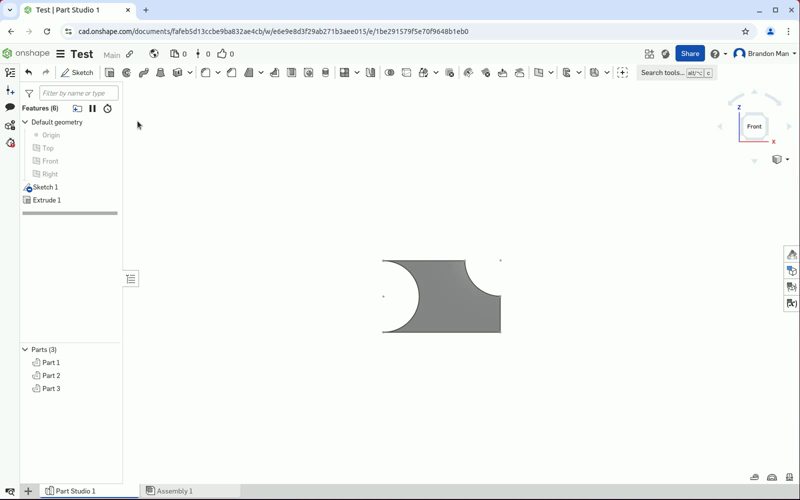
key(shift+h)
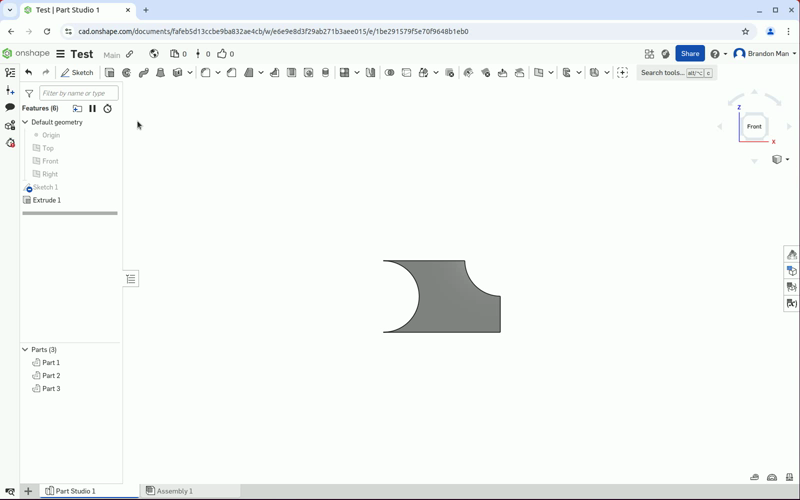
mouse_move(73, 189)
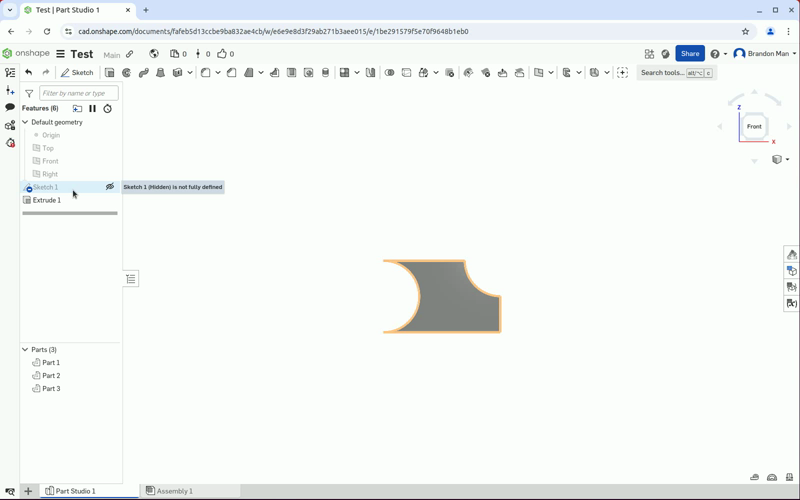
click(73, 189)
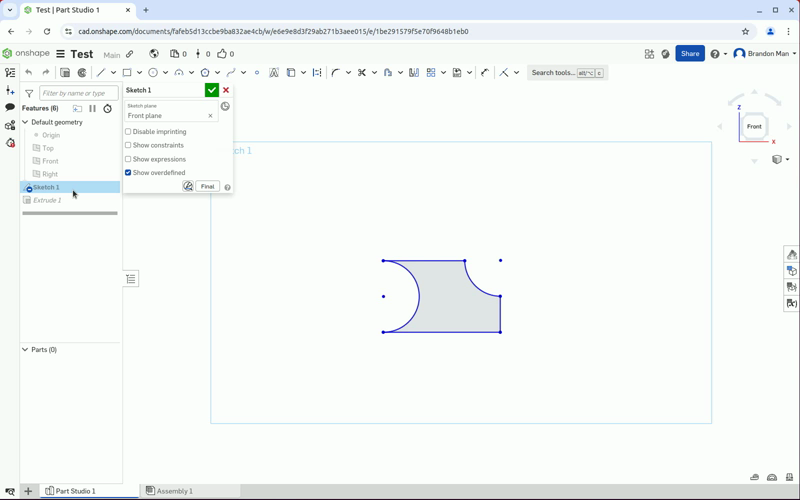
mouse_move(229, 92)
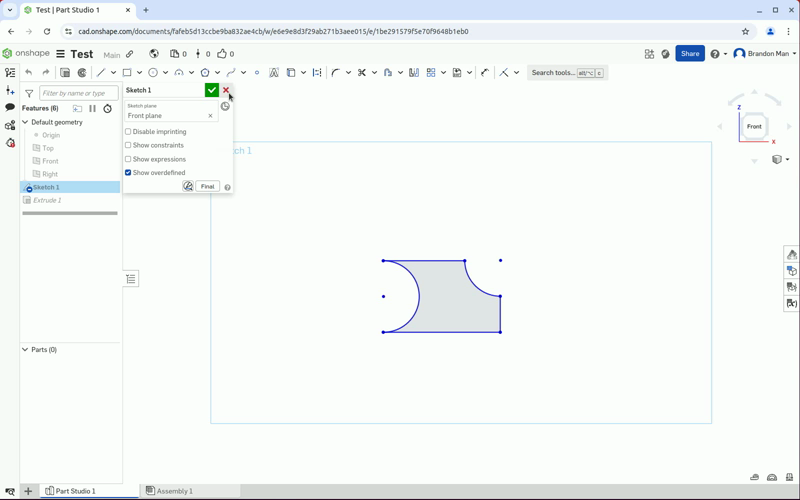
click(229, 92)
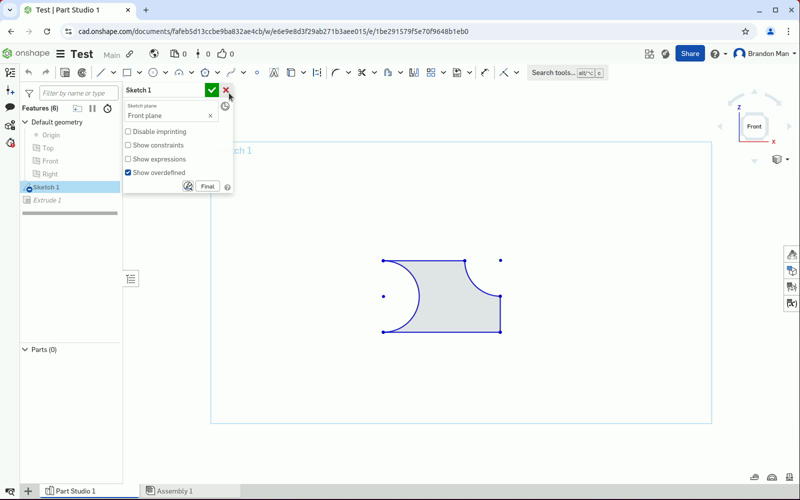
key(shift+s)
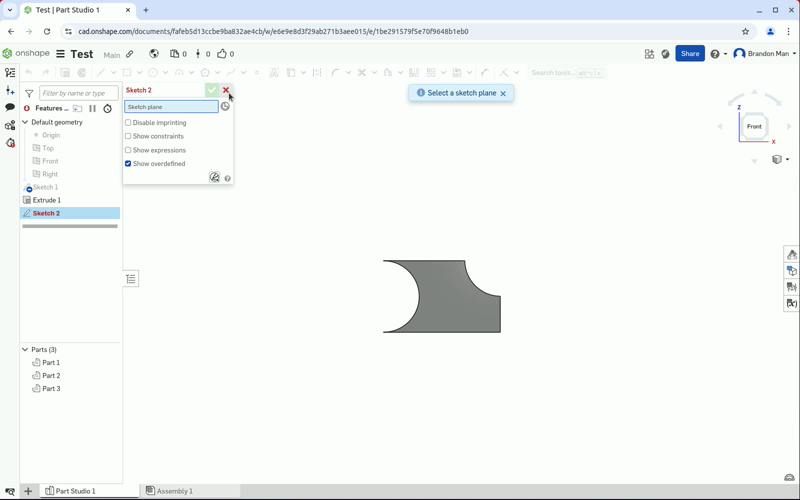
mouse_move(73, 163)
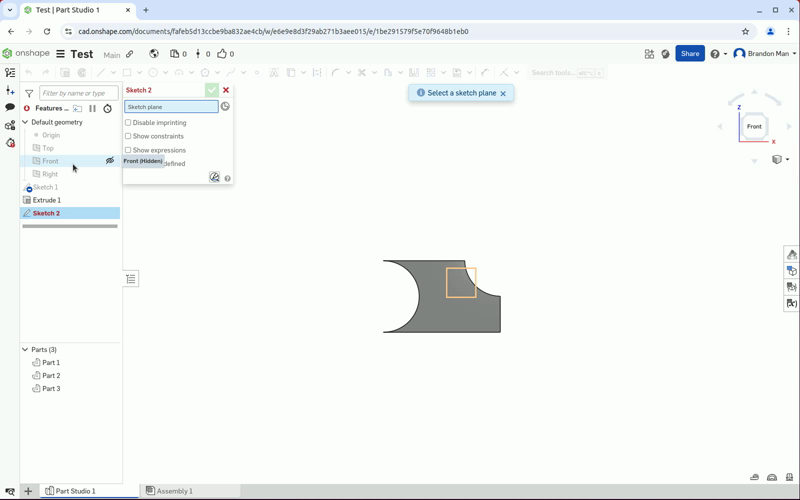
click(73, 163)
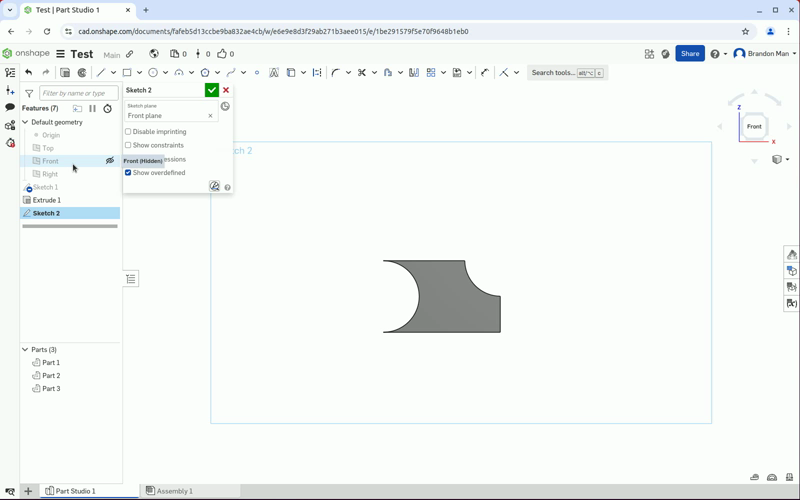
mouse_move(73, 352)
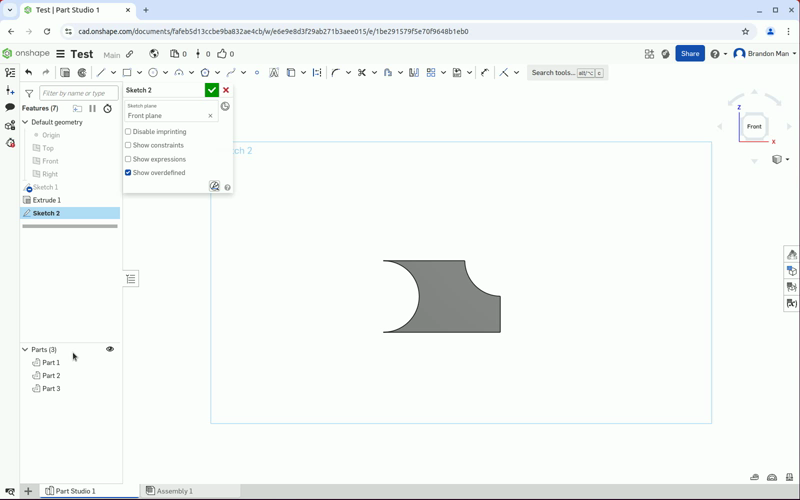
key(y)
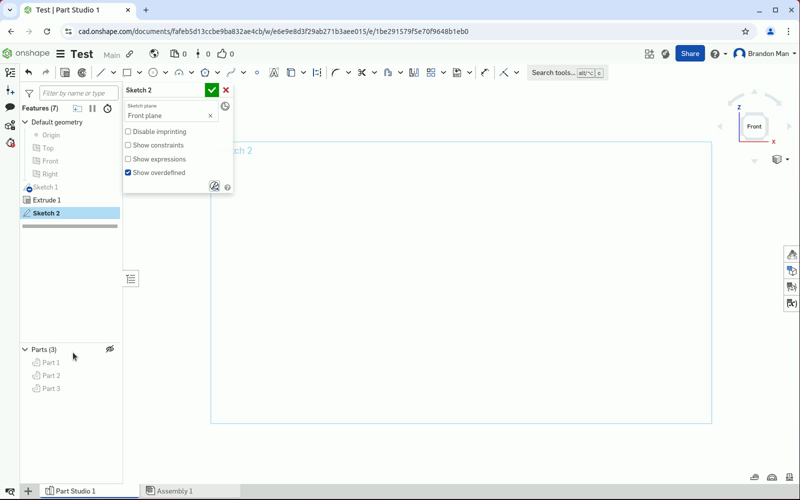
key(a)
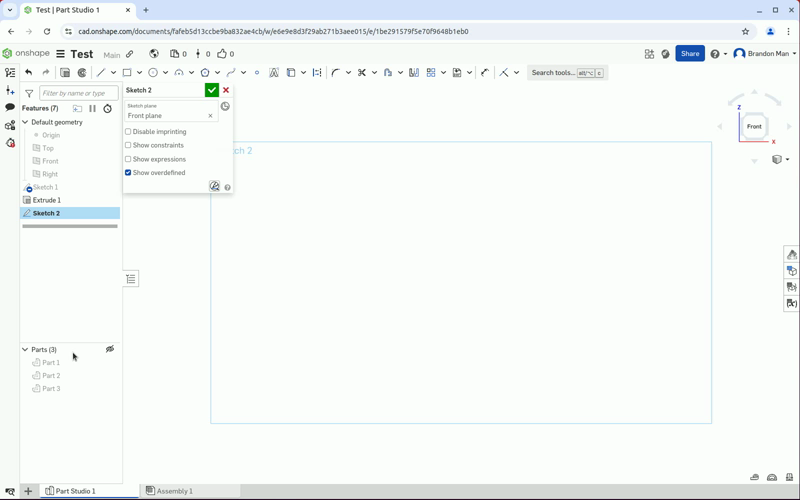
key_down(shift)
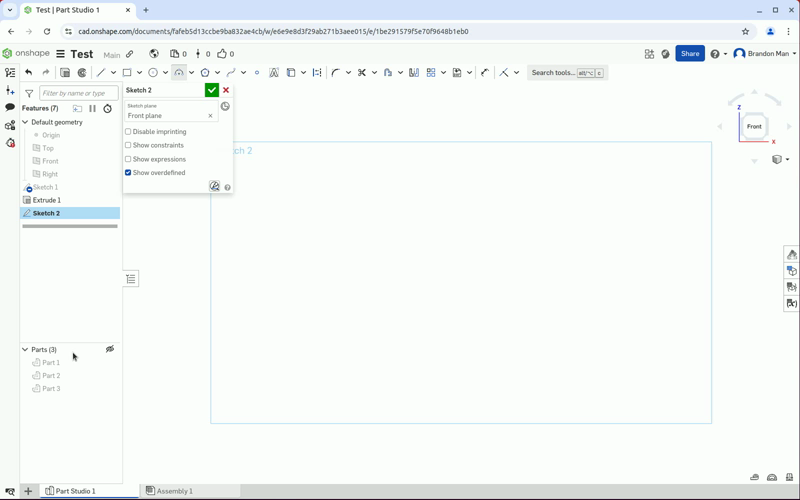
mouse_move(383, 332)
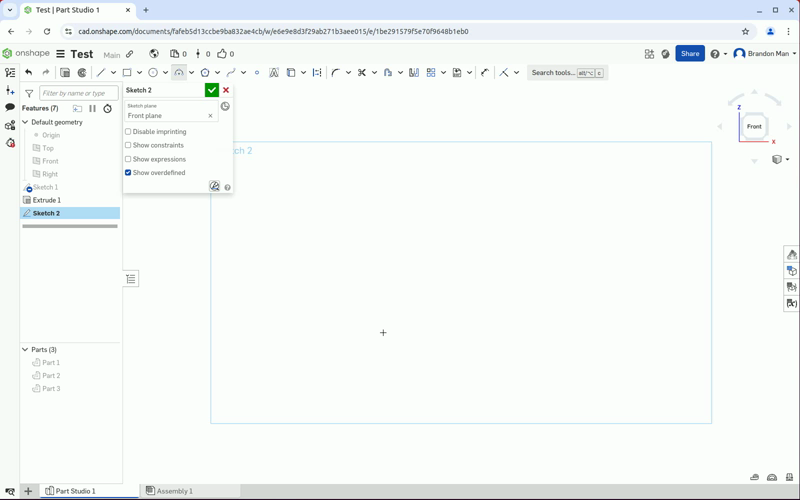
click(383, 332)
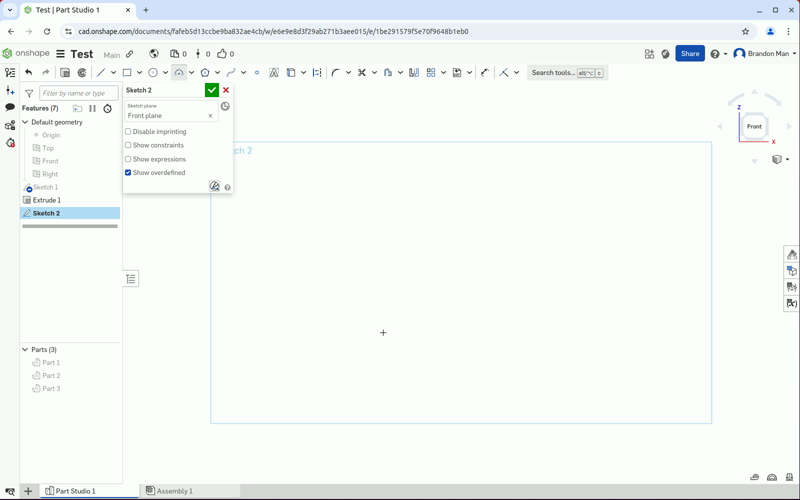
key_up(shift)
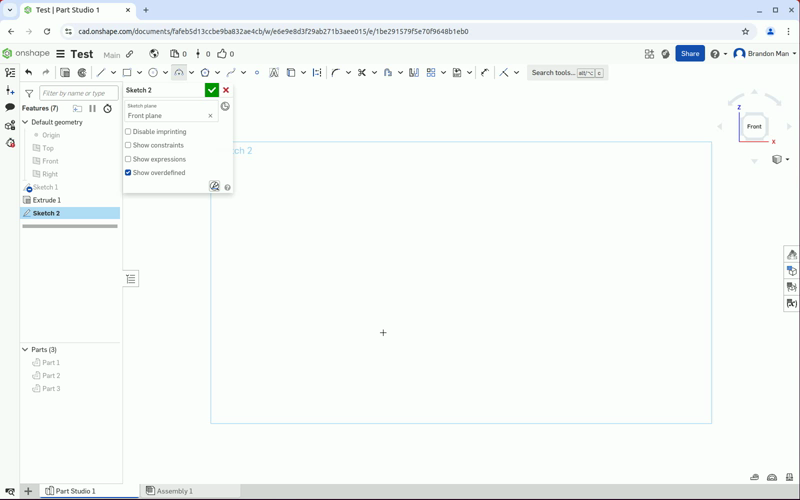
key_down(shift)
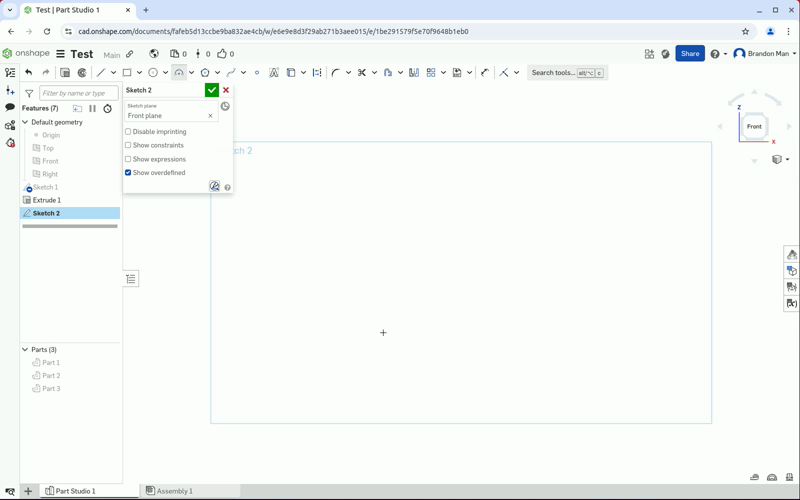
mouse_move(383, 261)
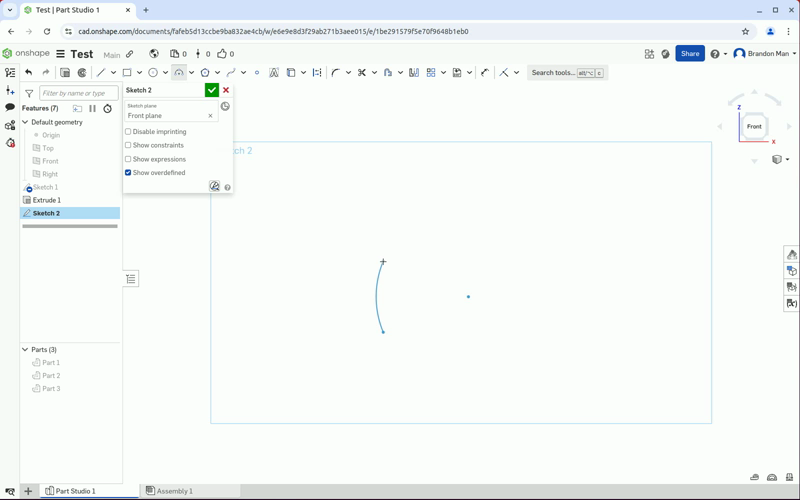
click(383, 261)
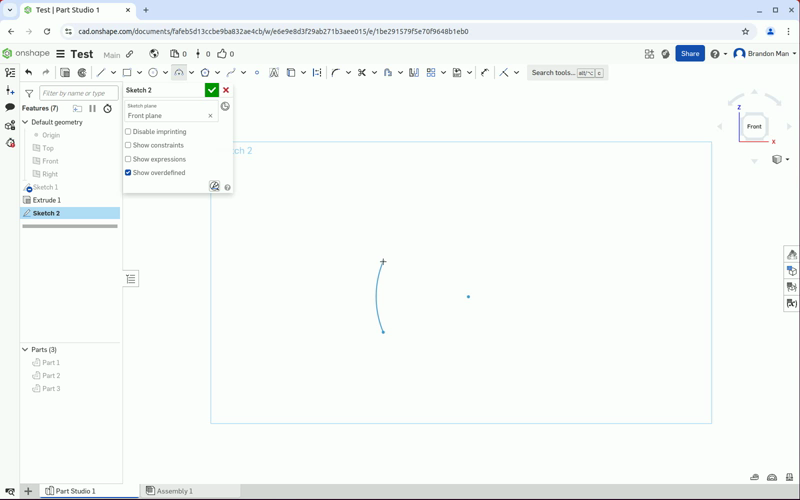
mouse_move(418, 296)
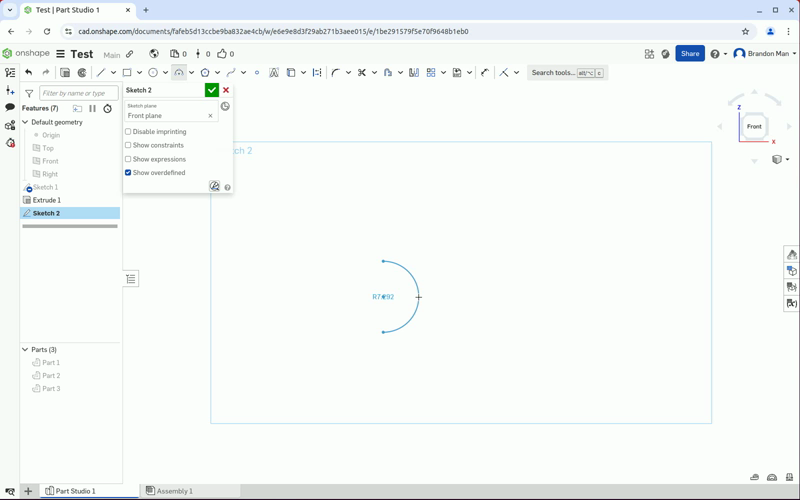
click(418, 296)
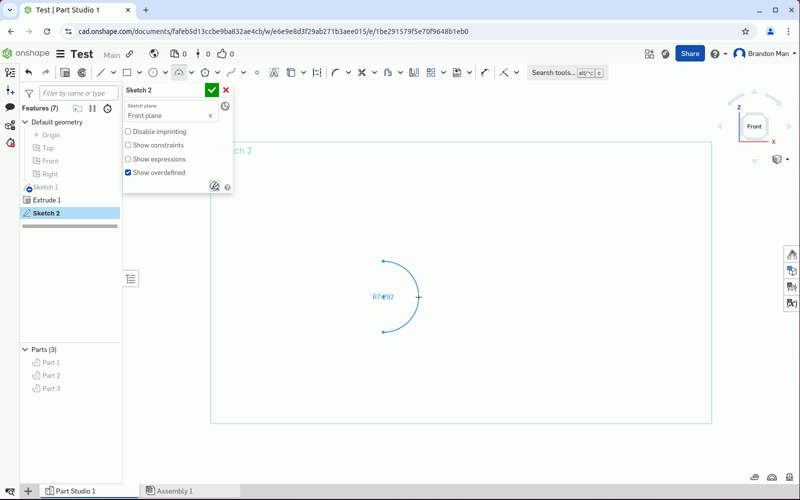
key_up(shift)
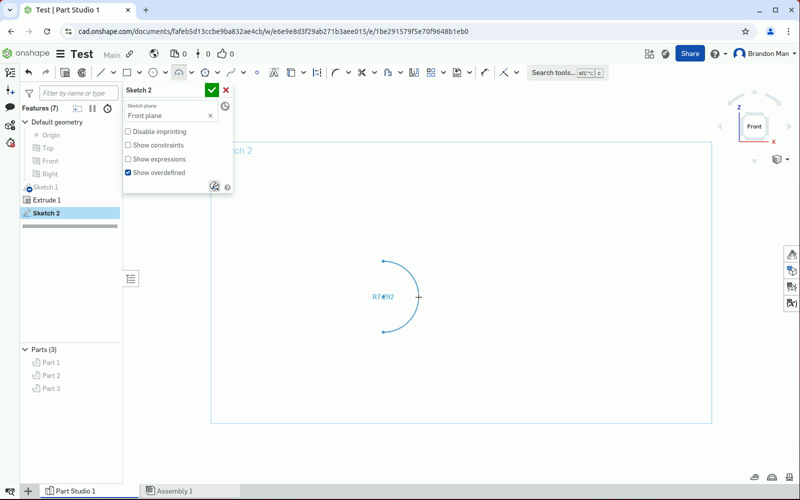
key(esc)
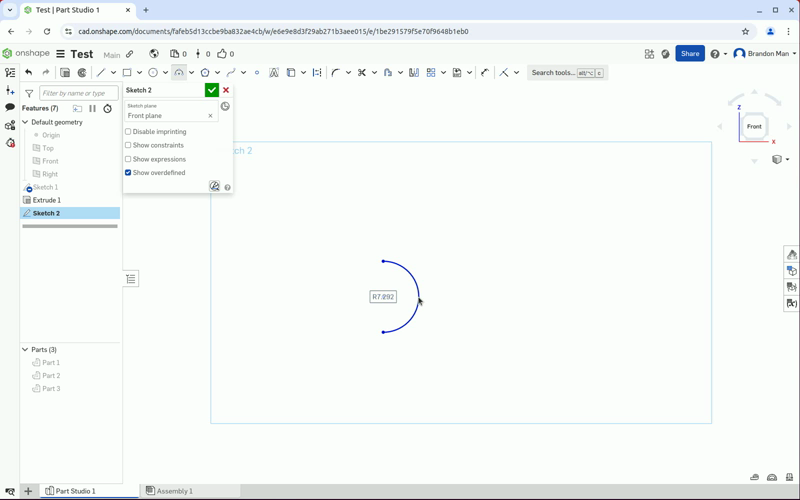
key(l)
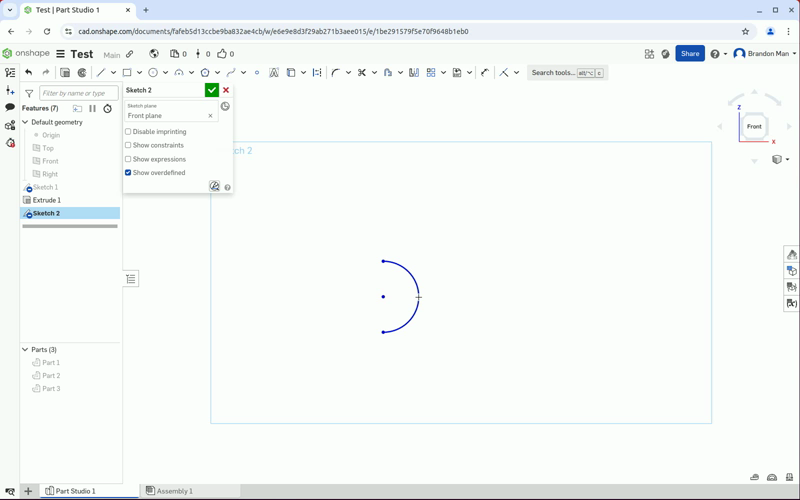
mouse_move(383, 261)
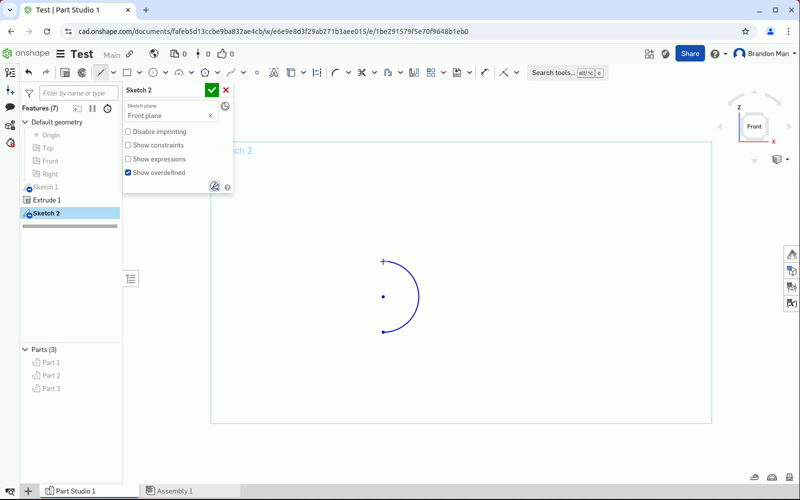
click(383, 261)
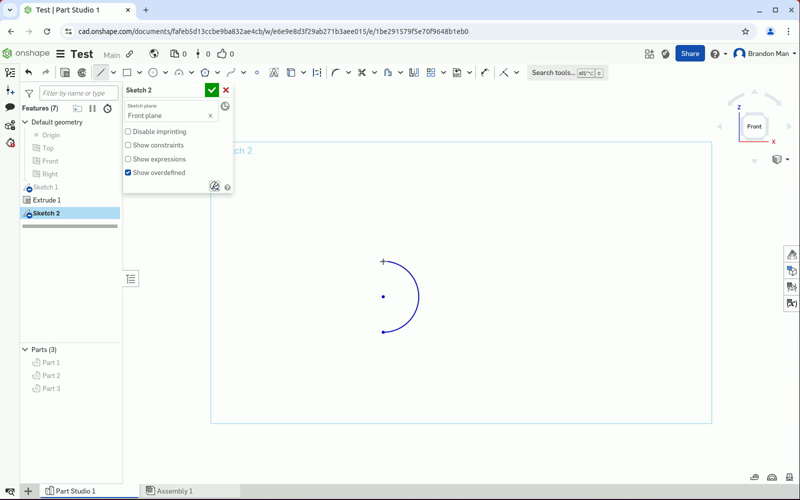
key_down(shift)
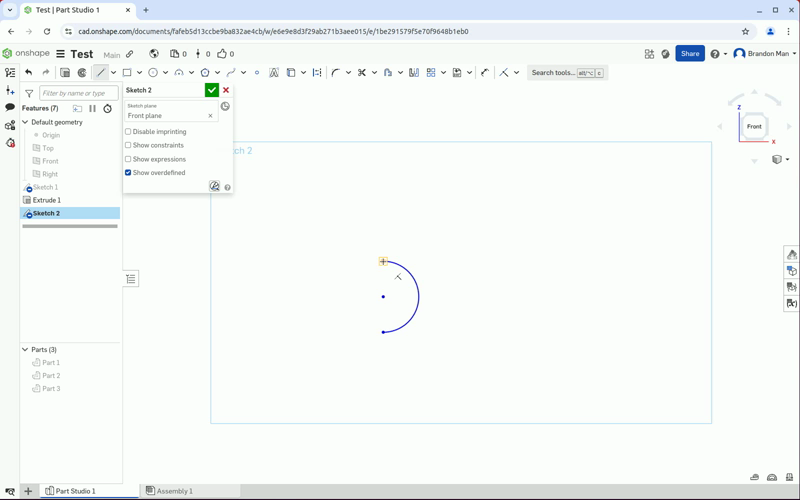
mouse_move(413, 261)
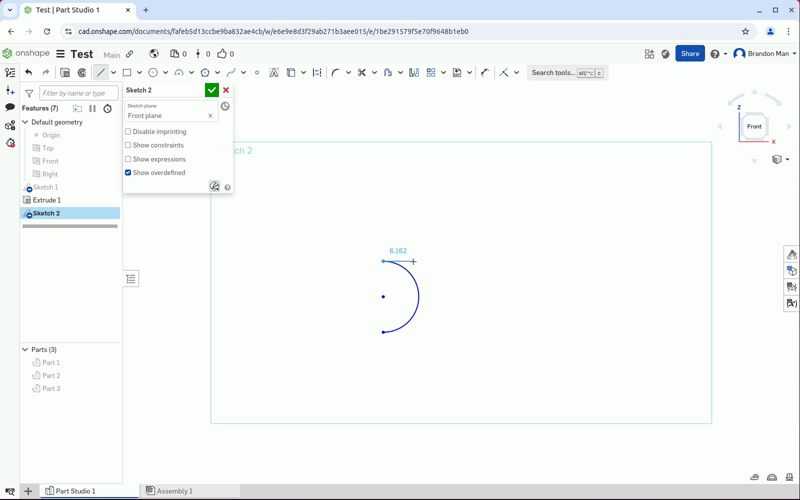
mouse_move(383, 282)
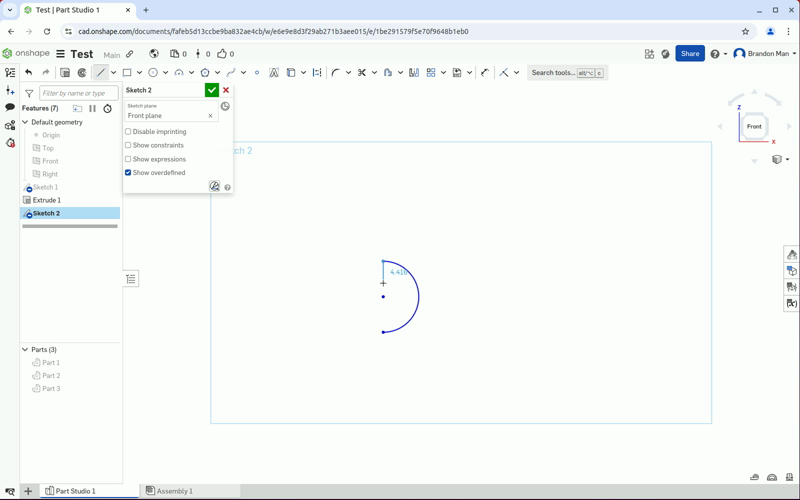
click(383, 282)
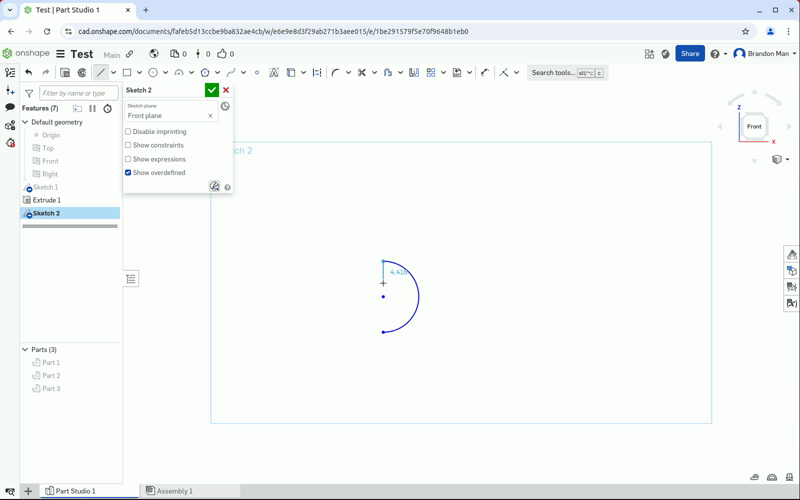
key_up(shift)
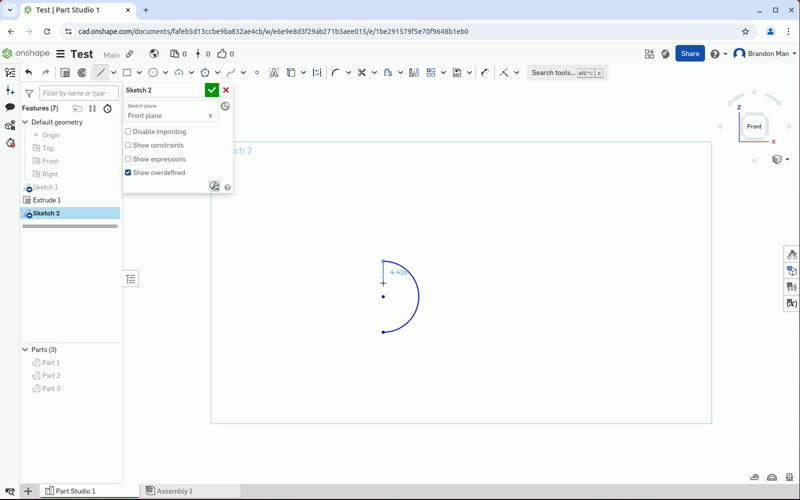
key(esc)
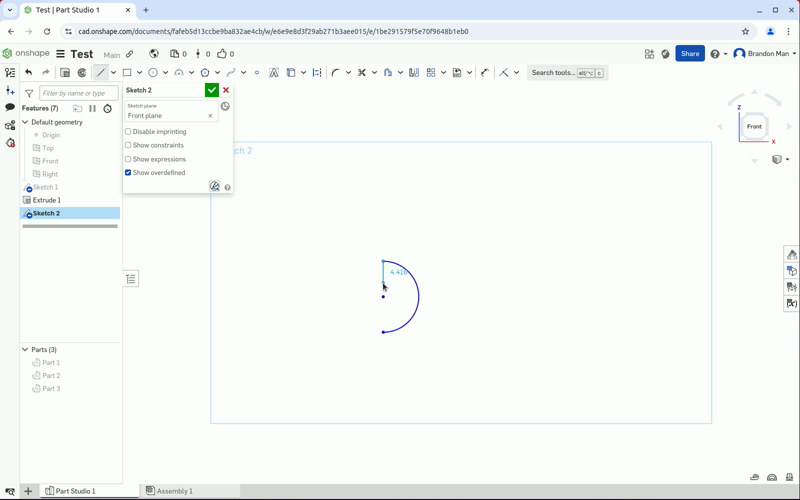
key(a)
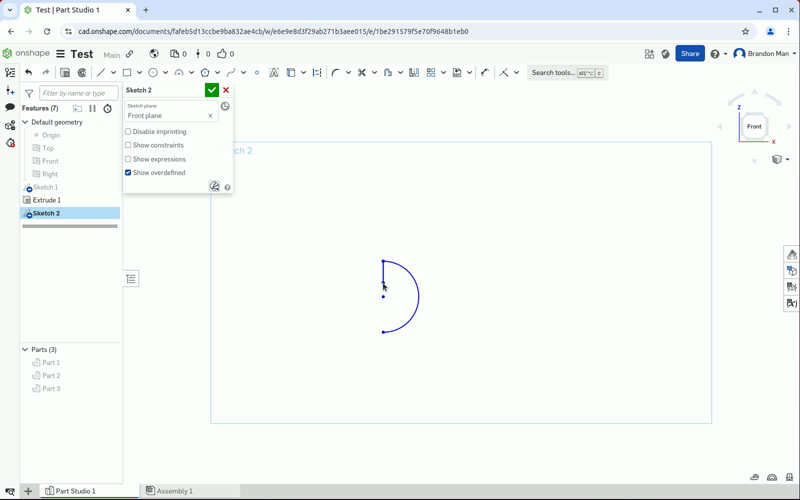
mouse_move(383, 282)
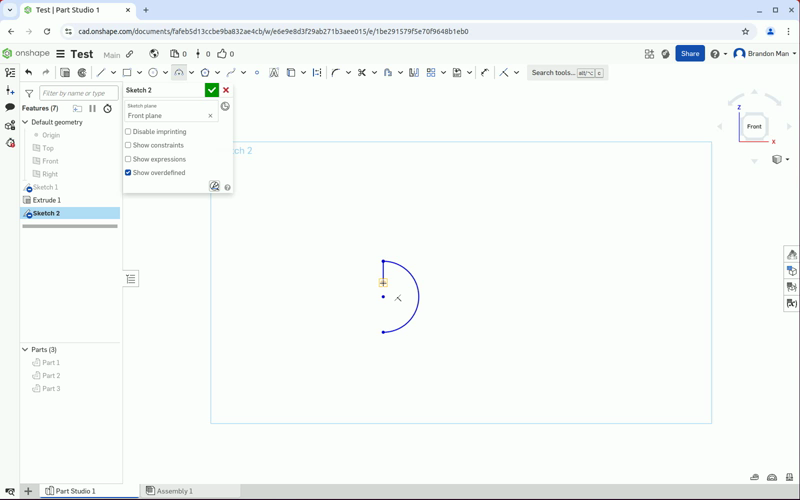
click(383, 282)
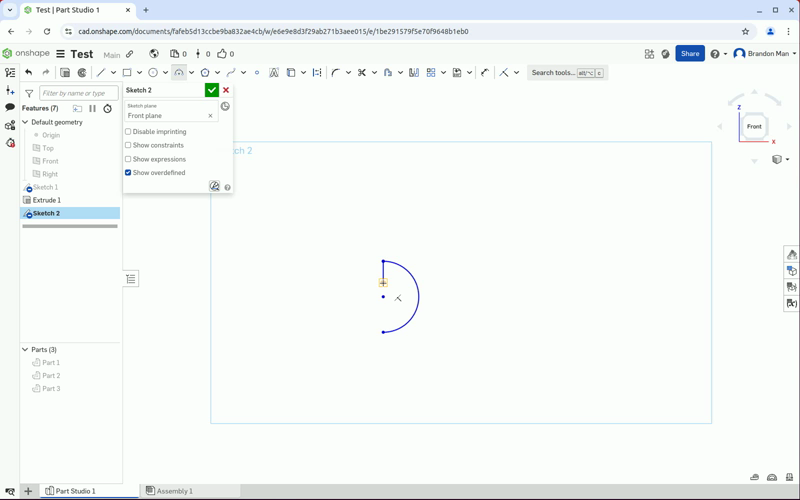
key_down(shift)
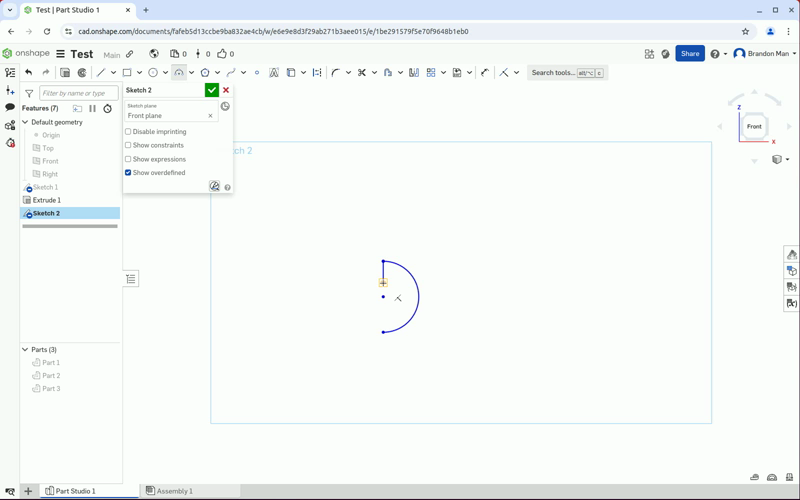
mouse_move(383, 311)
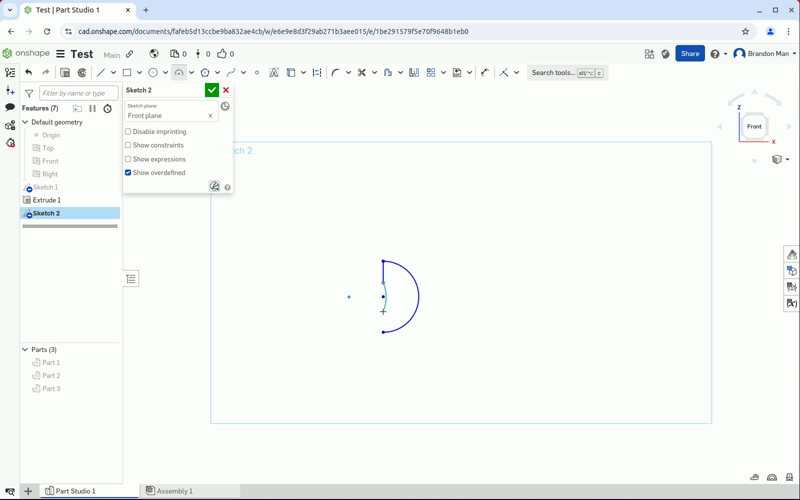
click(383, 311)
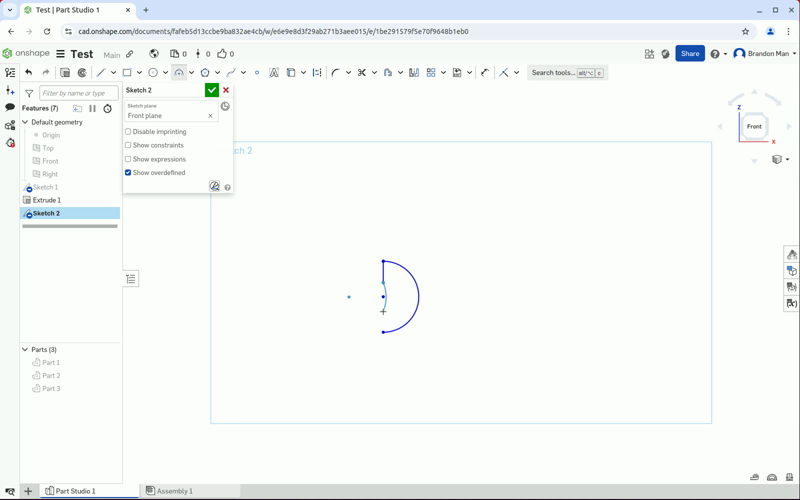
mouse_move(397, 297)
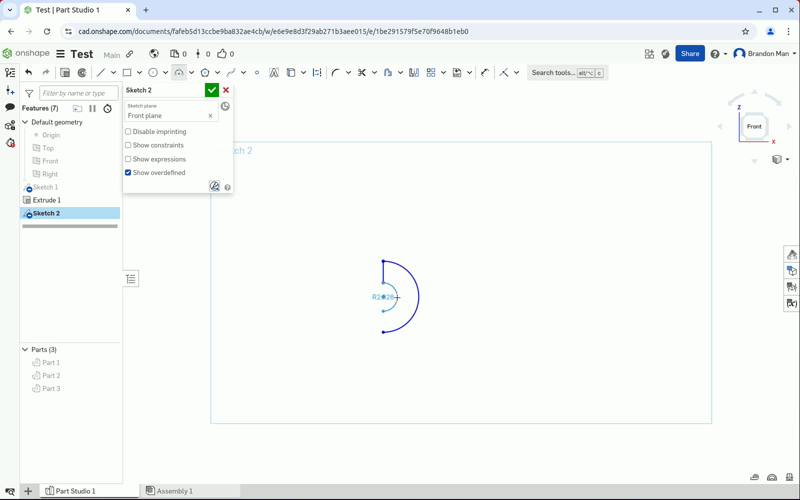
click(397, 297)
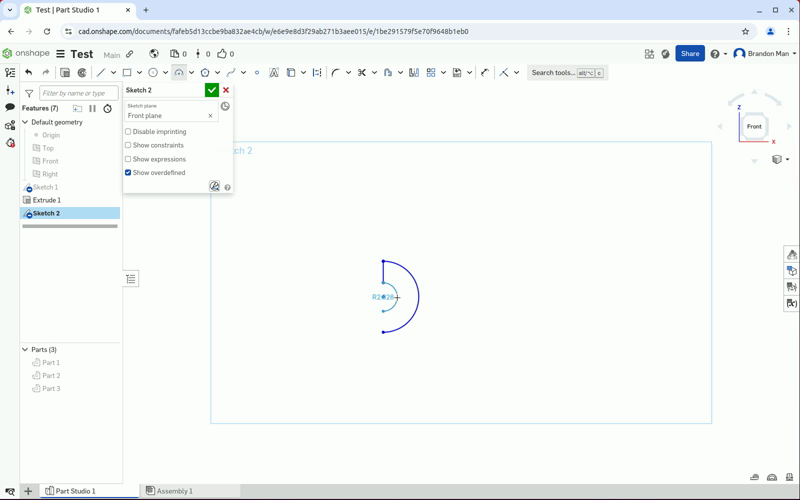
key_up(shift)
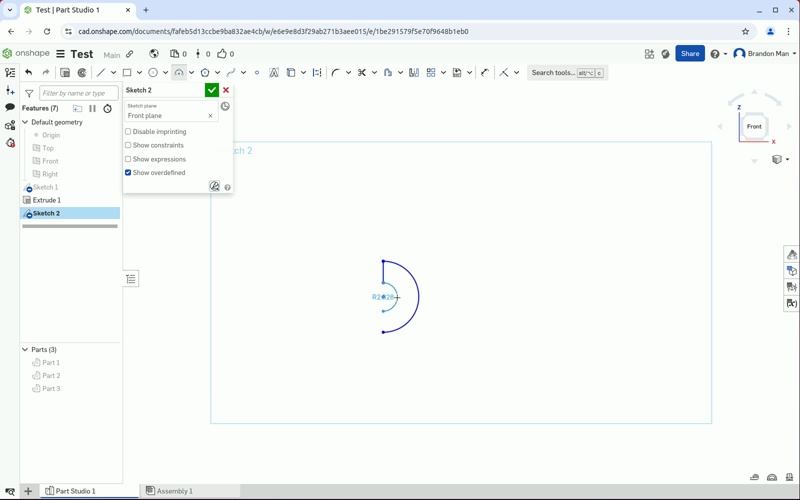
key(esc)
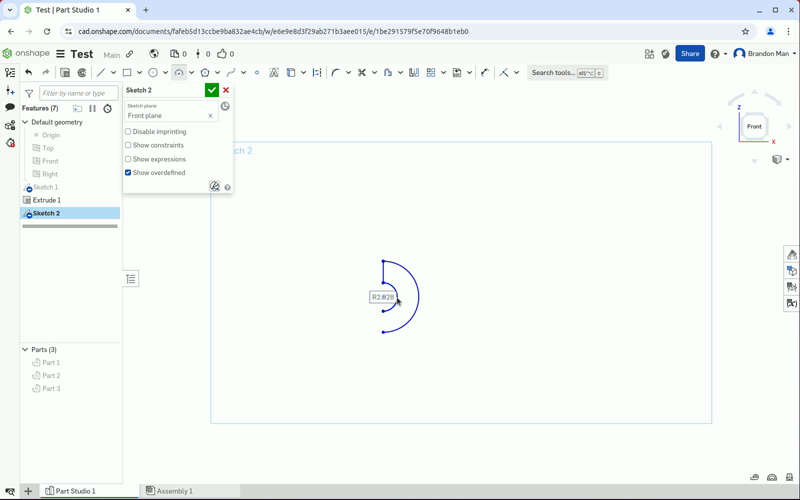
key(l)
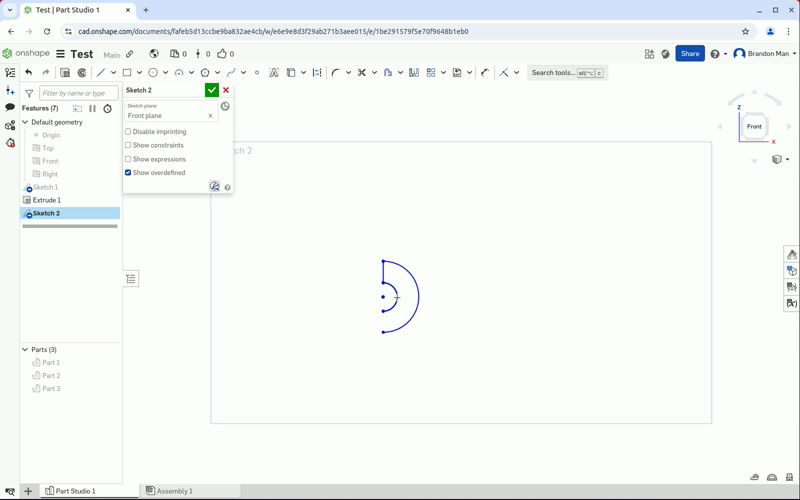
mouse_move(383, 311)
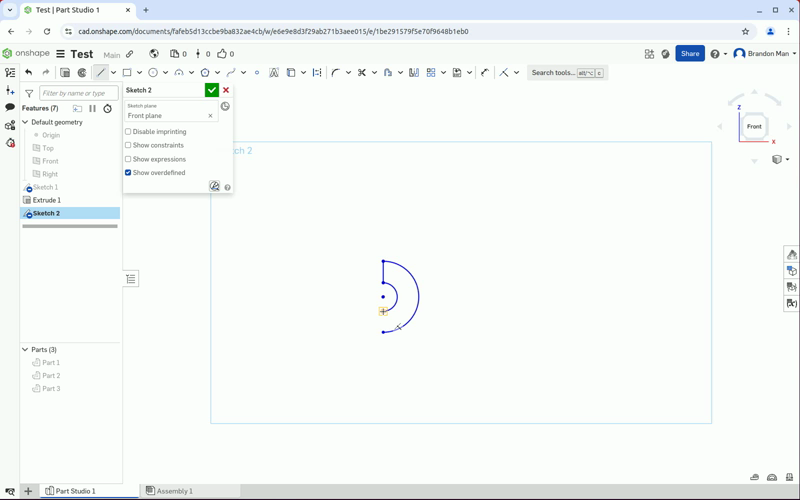
click(383, 311)
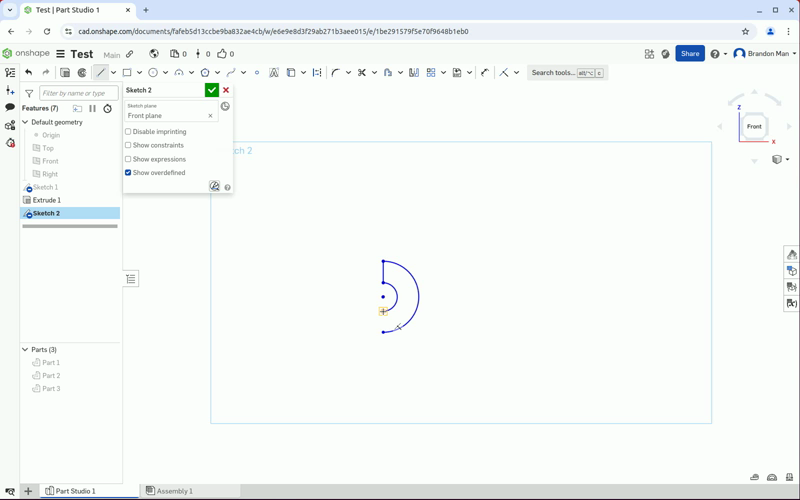
mouse_move(413, 311)
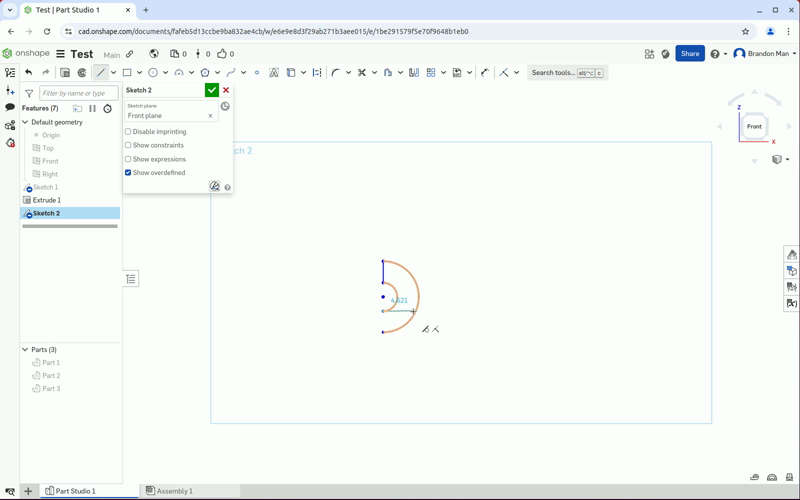
key_down(shift)
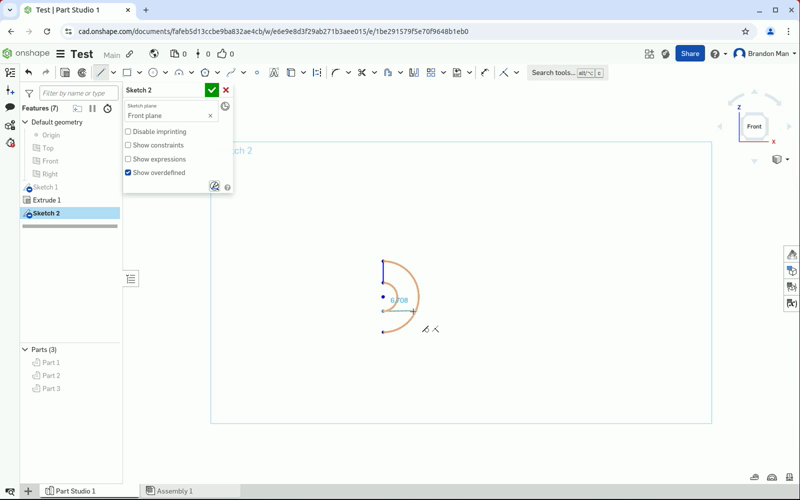
mouse_move(383, 332)
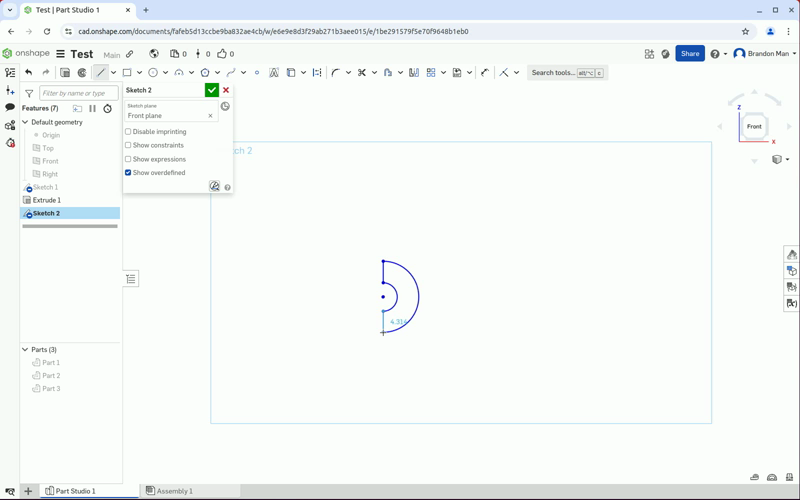
key_up(shift)
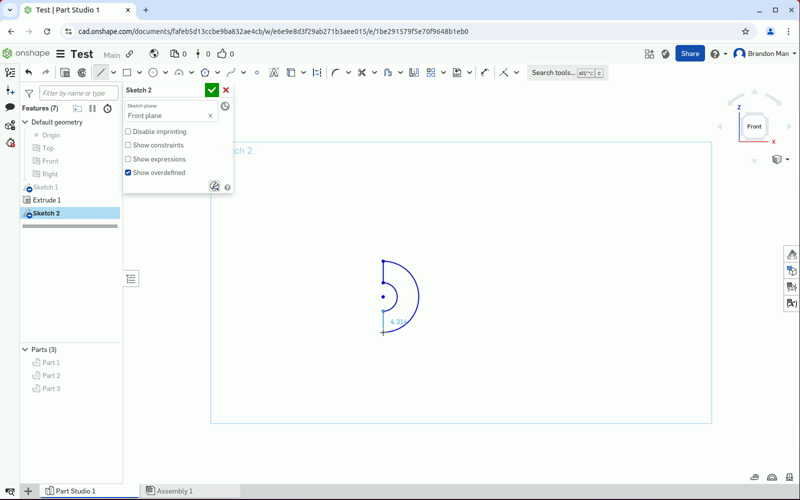
click(383, 332)
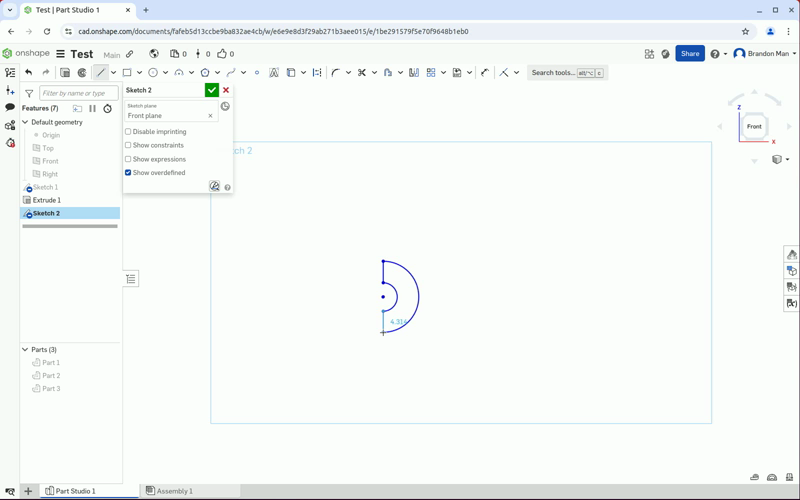
key(esc)
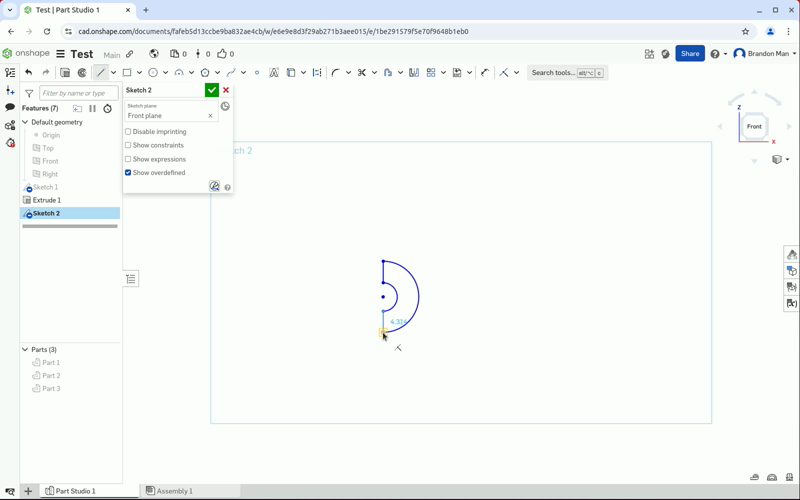
mouse_move(392, 301)
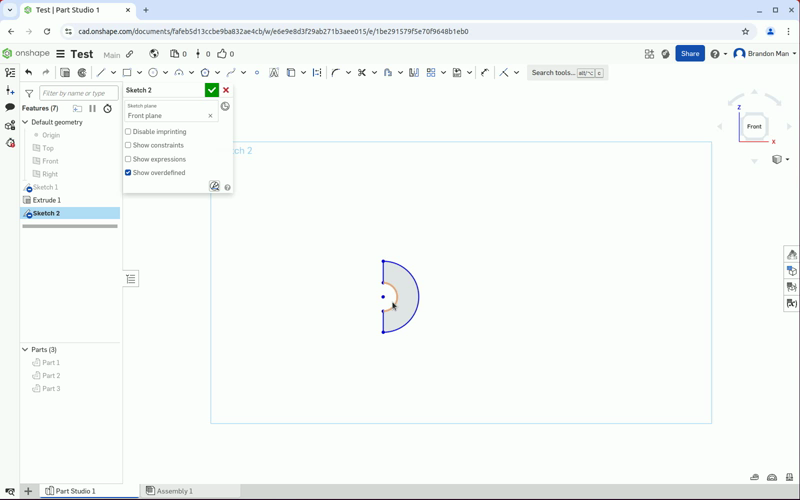
scroll(6)
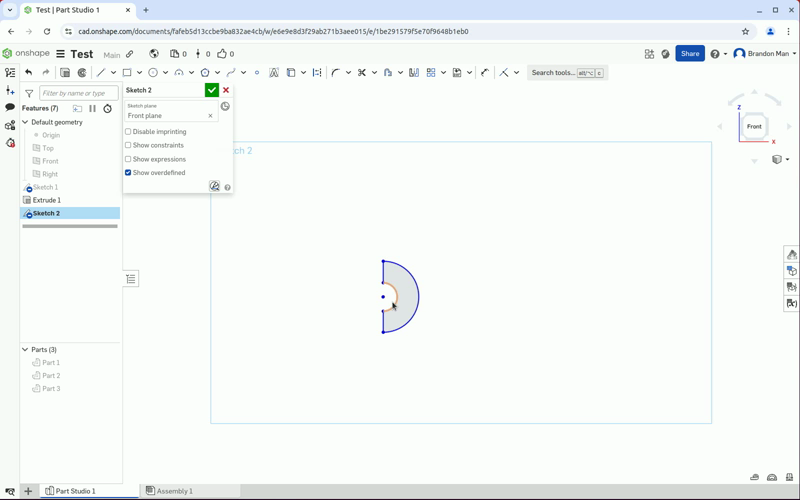
scroll(6)
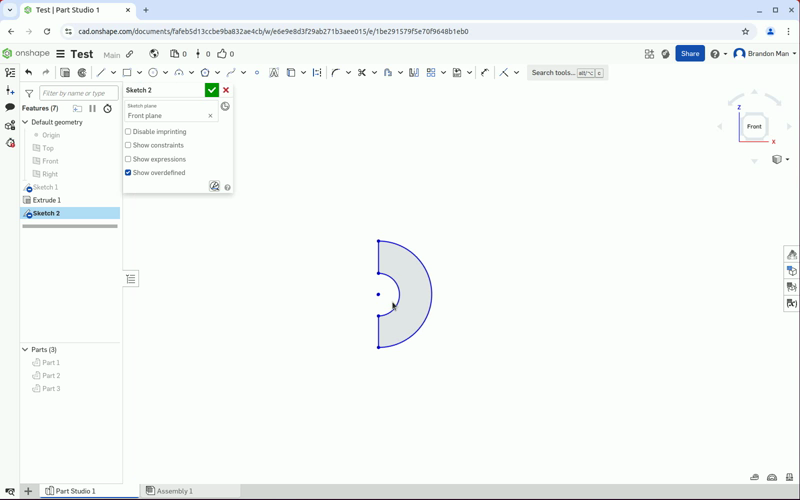
scroll(6)
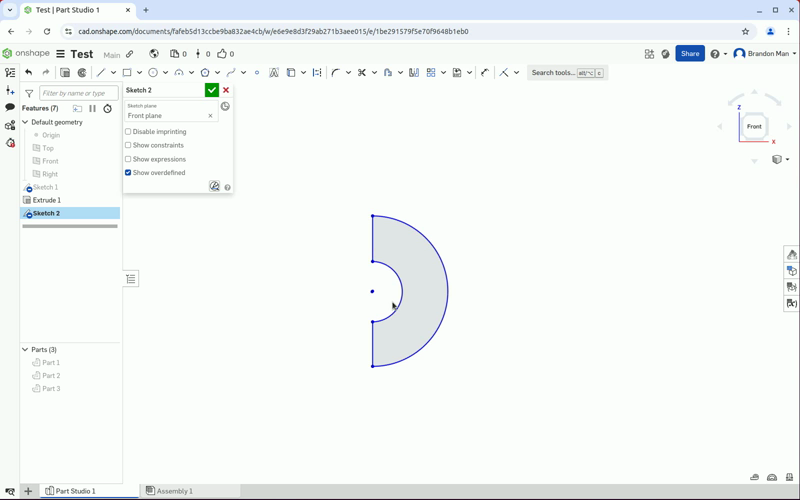
scroll(6)
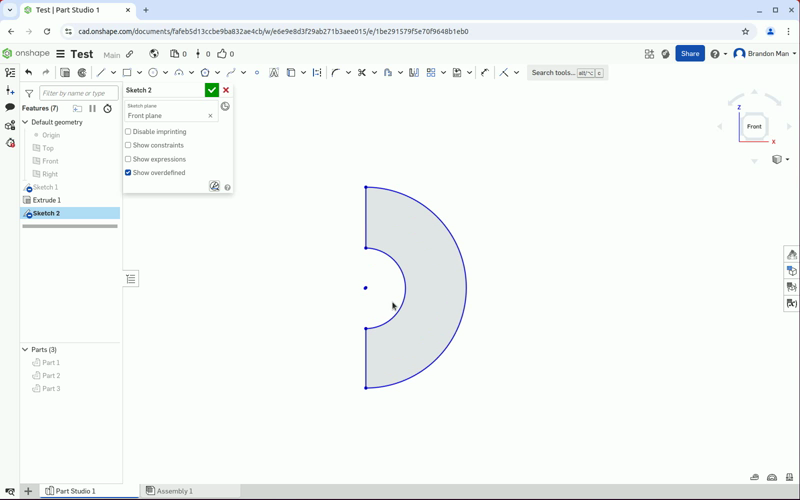
scroll(6)
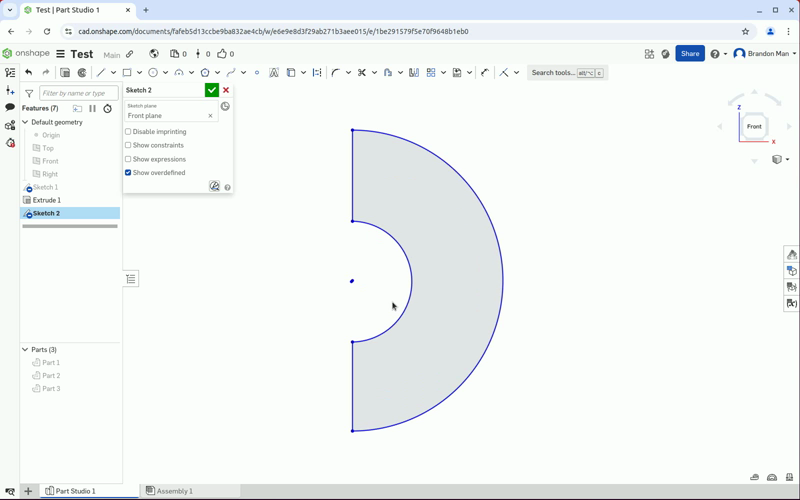
scroll(6)
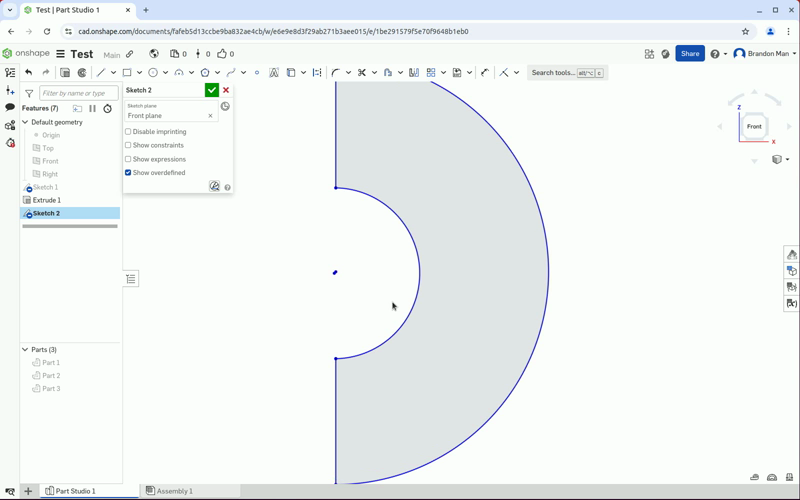
scroll(6)
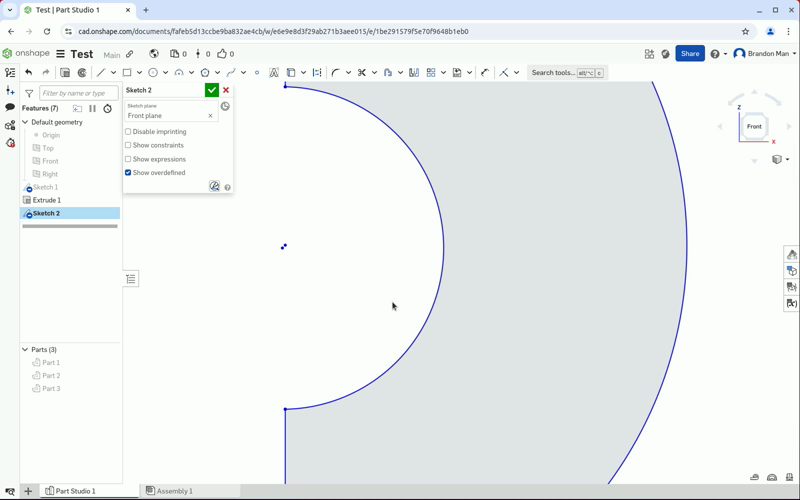
click(392, 301)
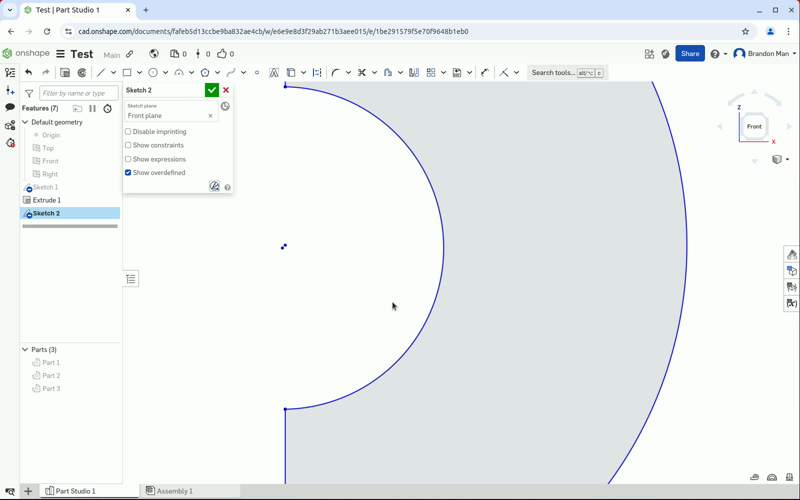
scroll(-6)
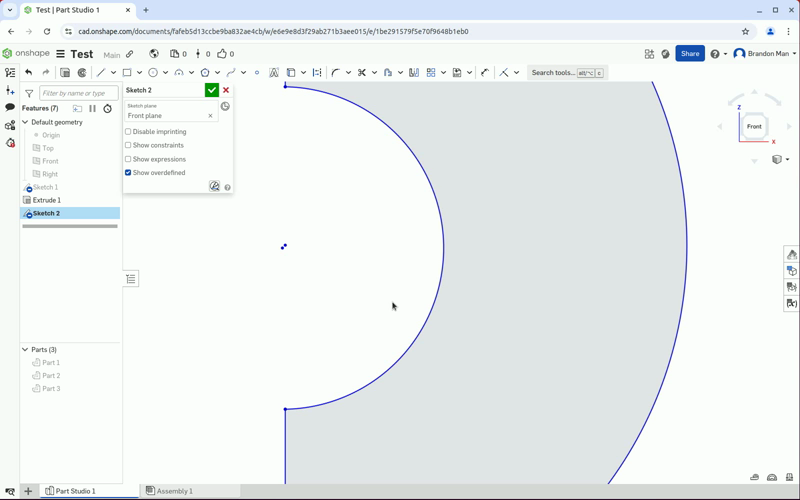
scroll(-6)
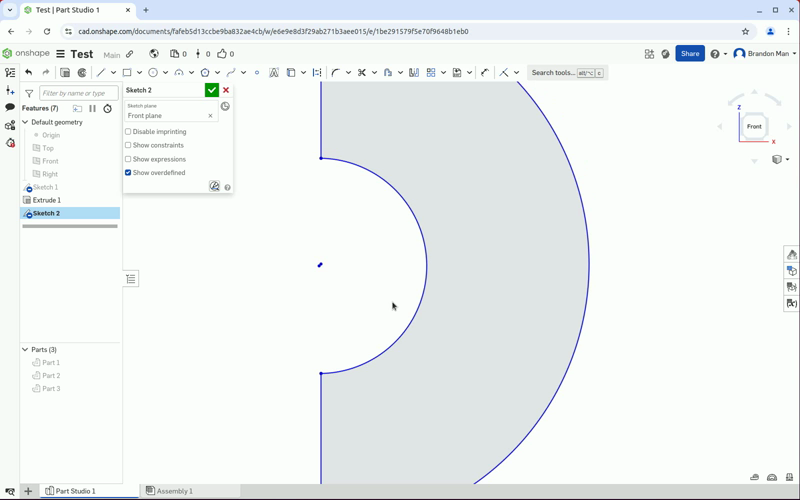
scroll(-6)
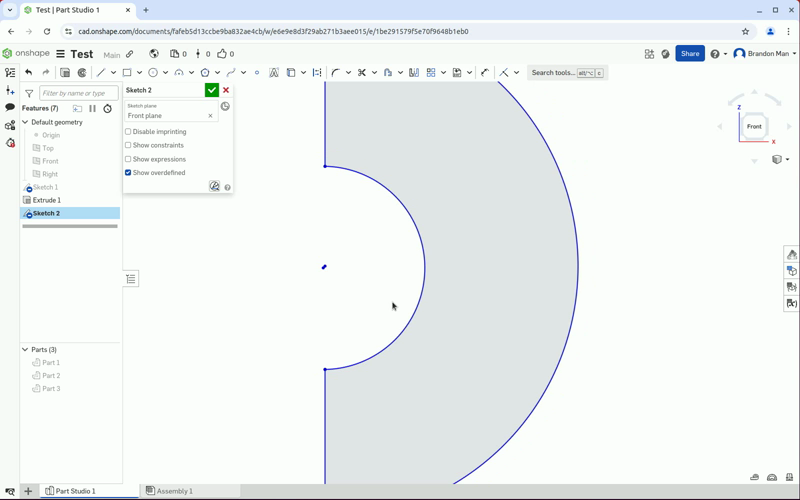
scroll(-6)
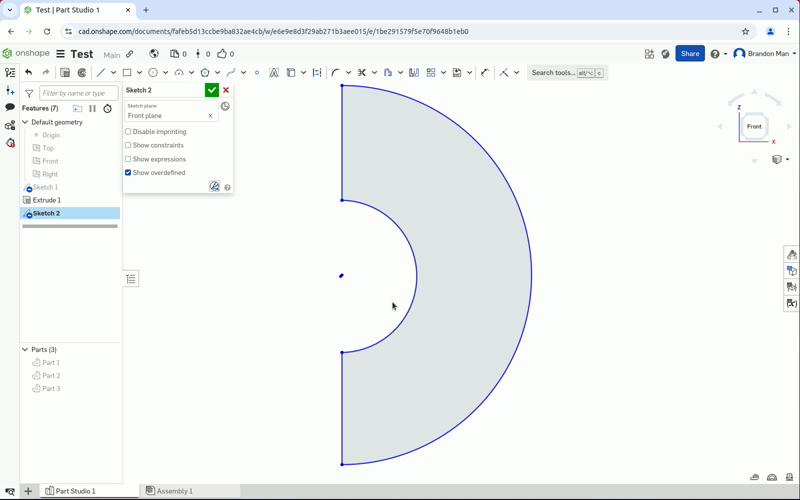
scroll(-6)
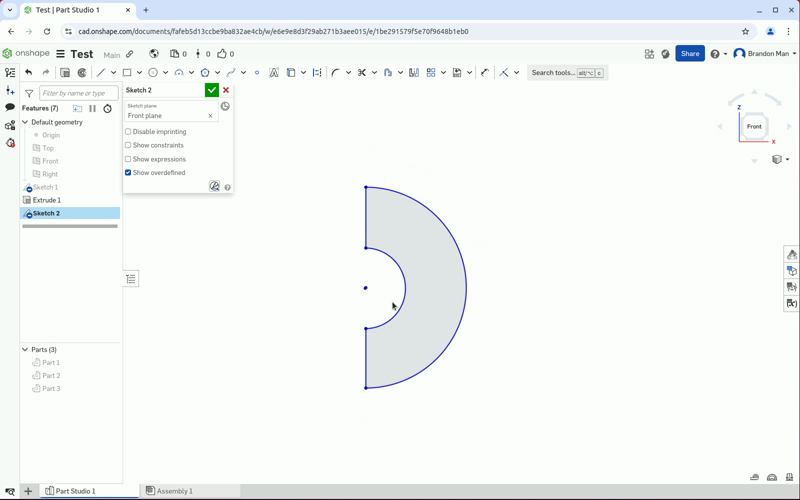
scroll(-6)
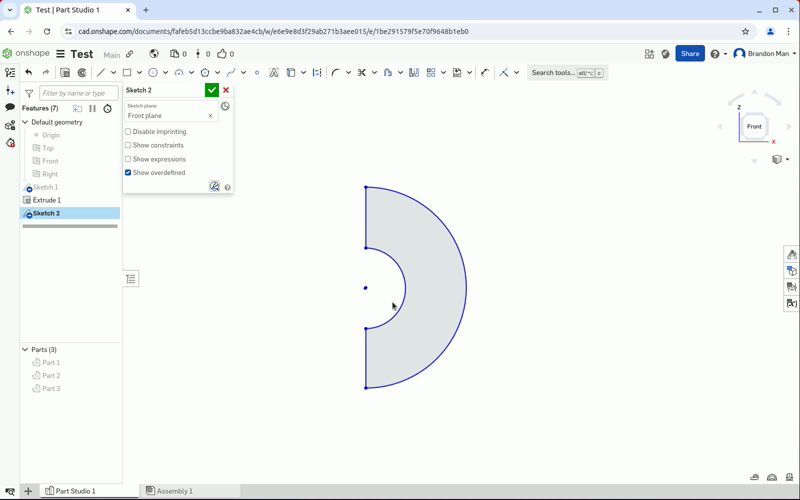
scroll(-6)
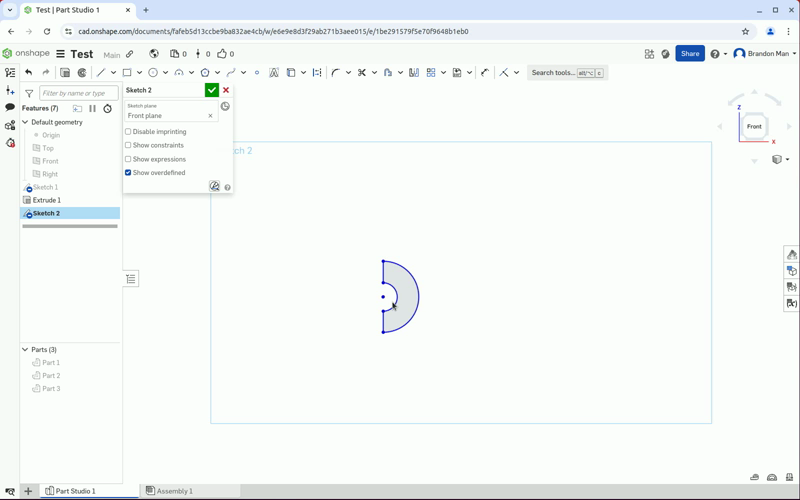
mouse_move(73, 352)
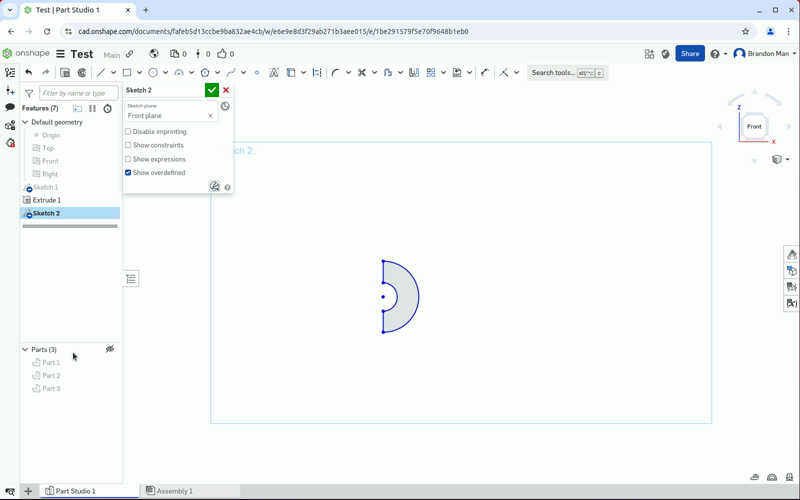
key(shift+y)
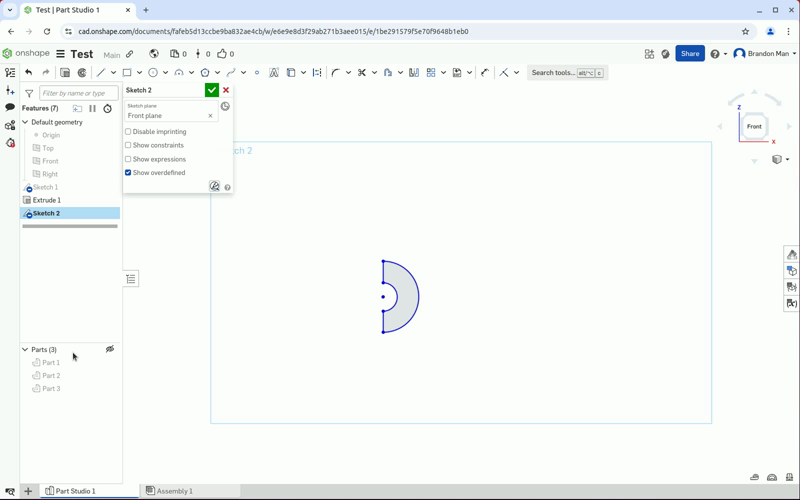
key(shift+e)
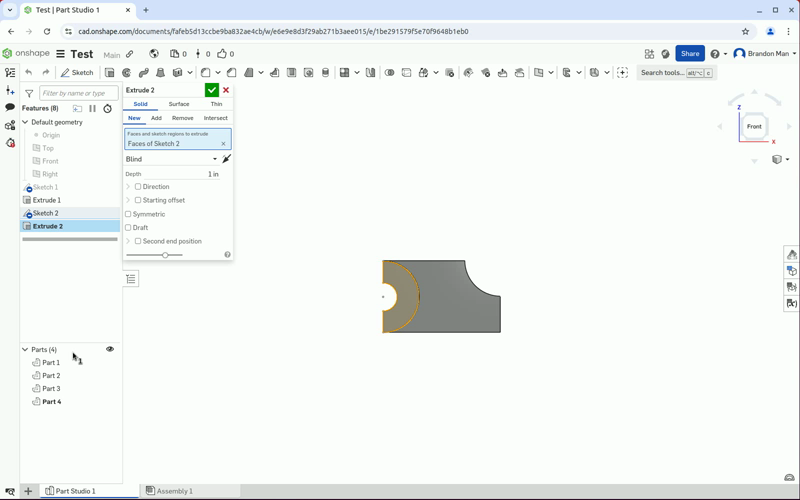
mouse_move(143, 106)
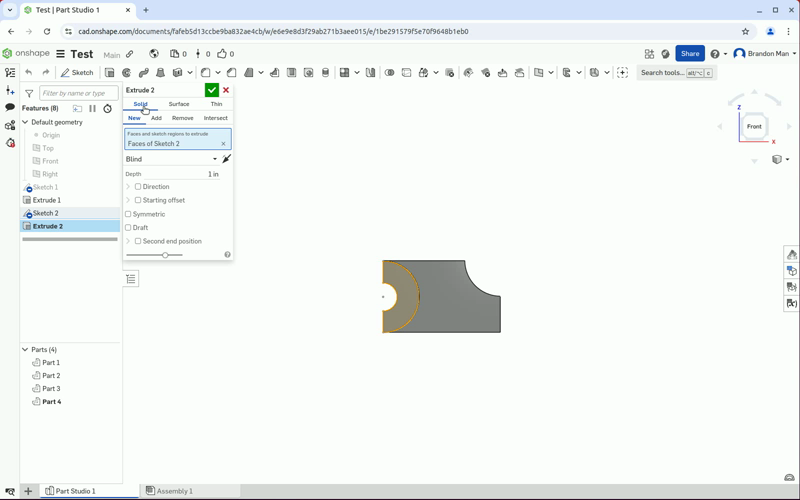
click(143, 106)
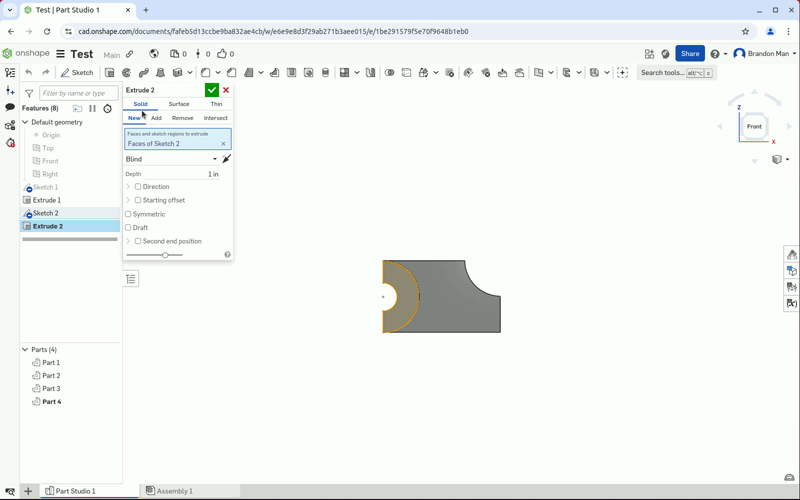
mouse_move(137, 120)
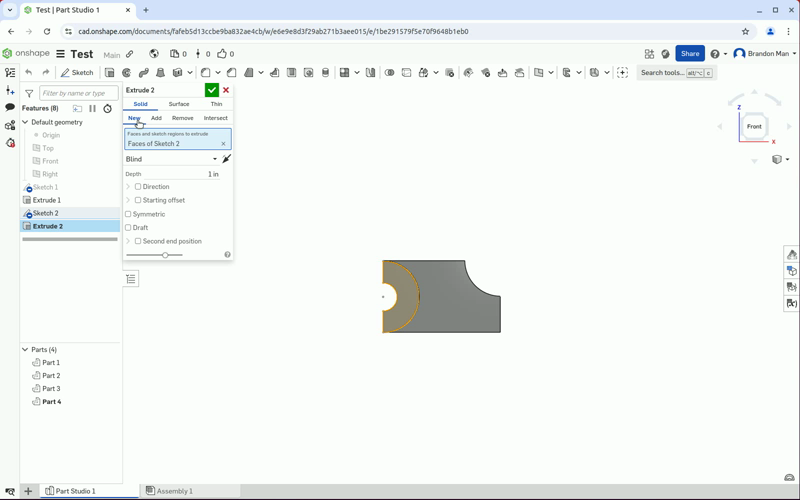
click(137, 120)
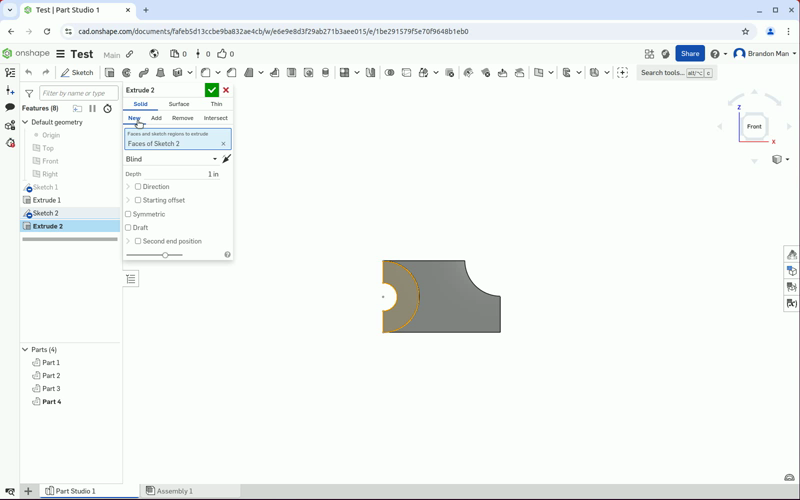
key(tab, 4)
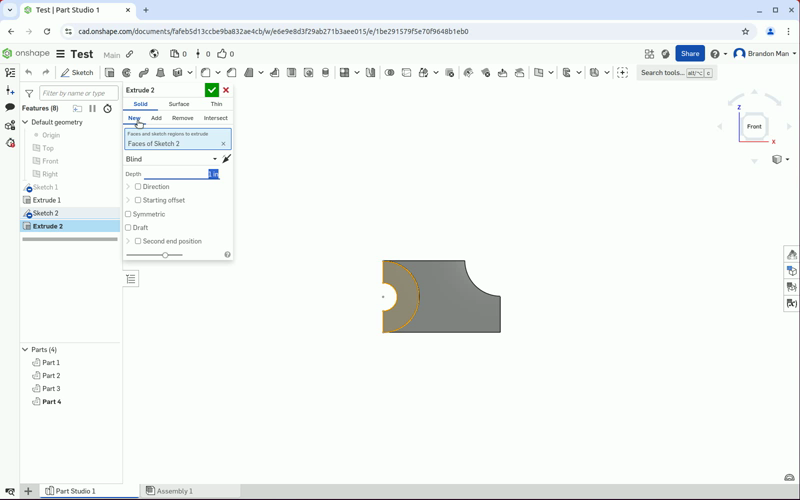
text(5.777)
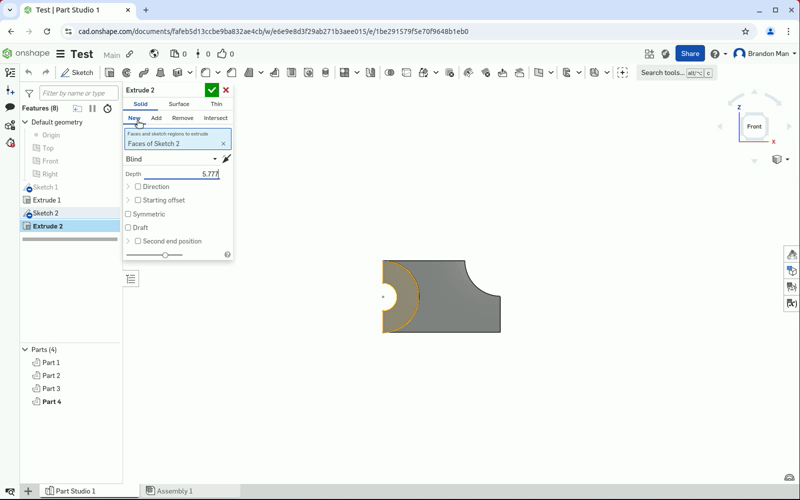
key(enter)
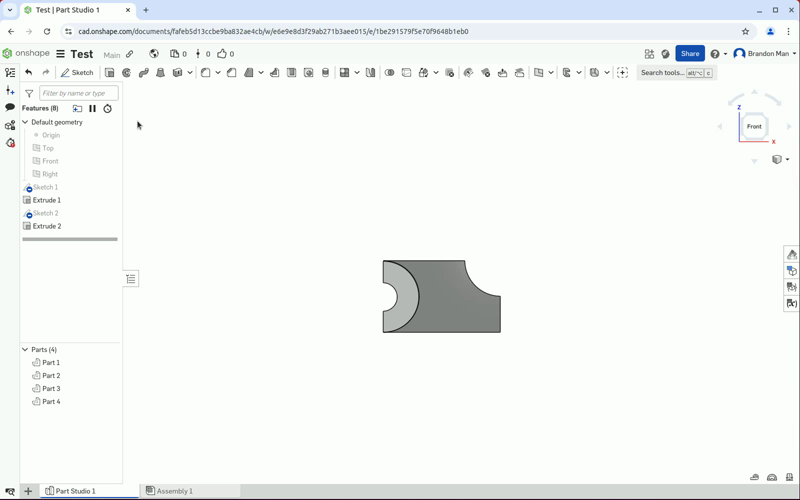
key(shift+h)
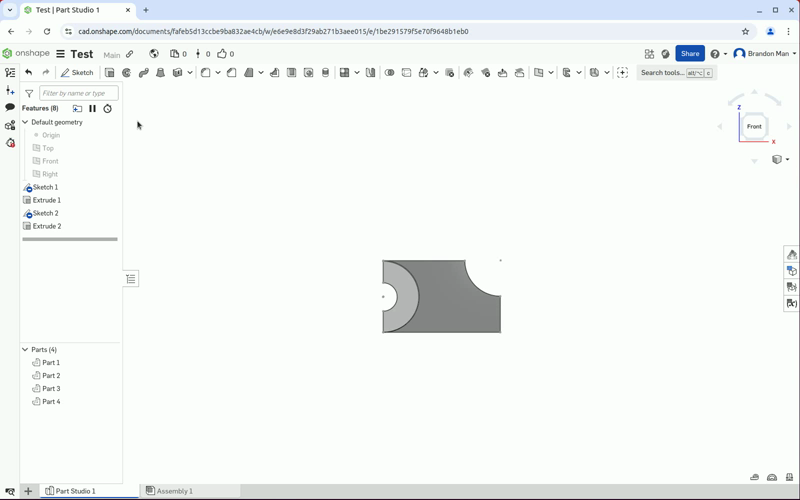
key(shift+h)
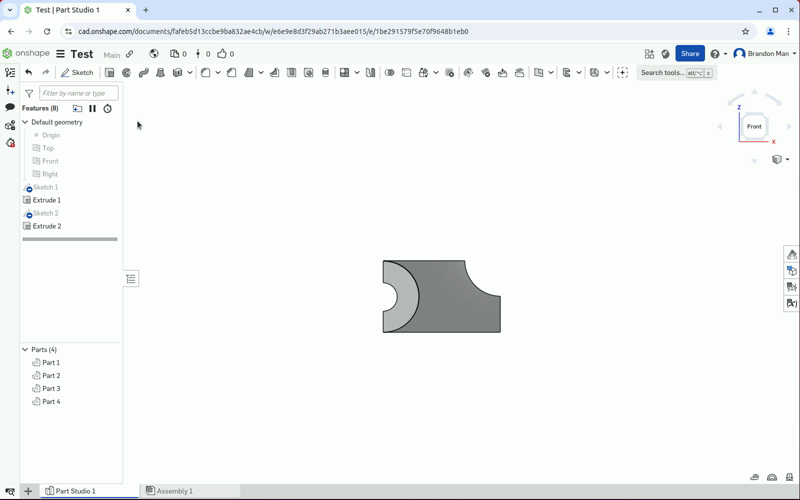
mouse_move(73, 189)
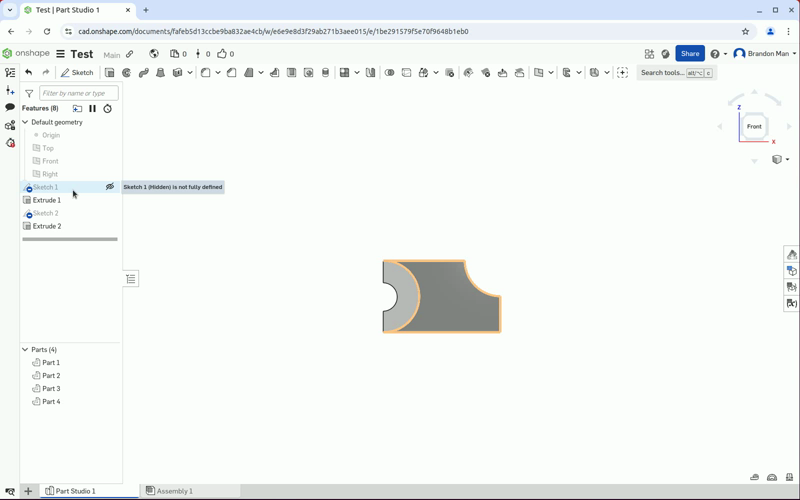
click(73, 189)
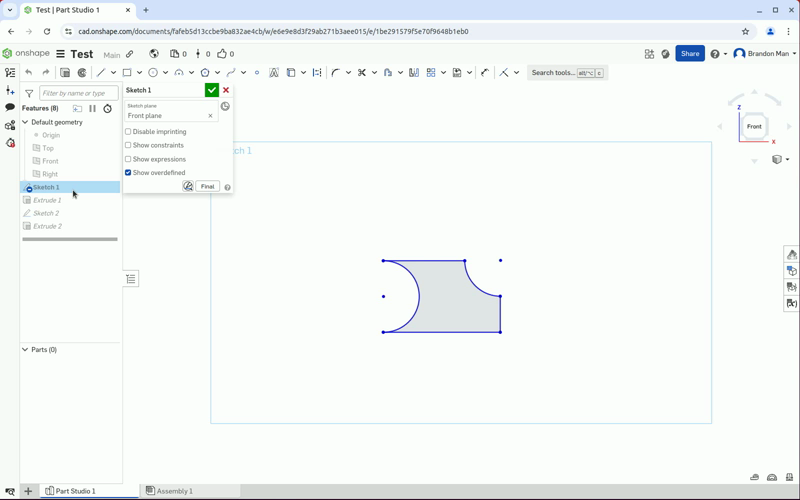
mouse_move(229, 92)
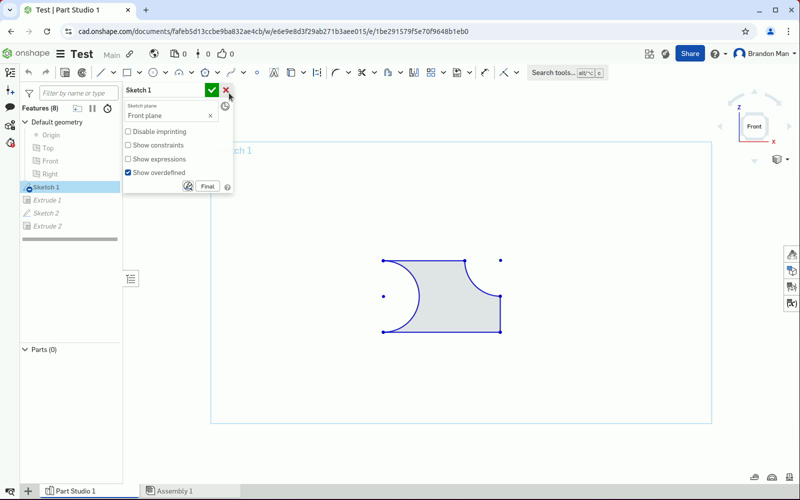
click(229, 92)
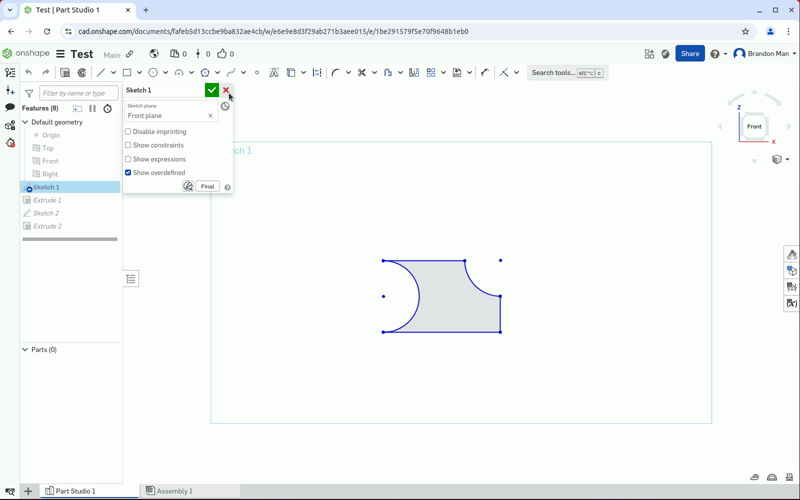
key(shift+s)
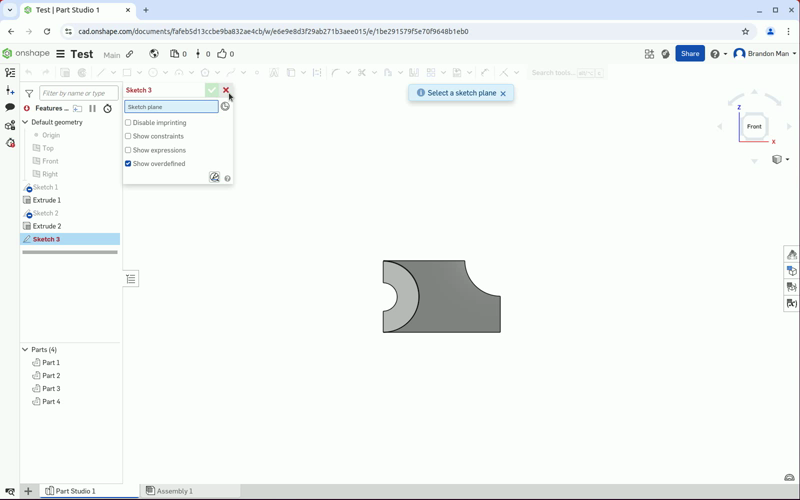
mouse_move(73, 163)
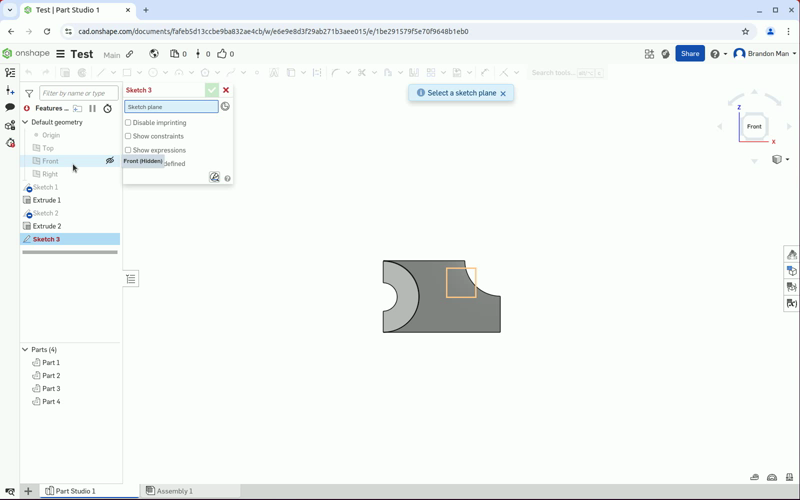
click(73, 163)
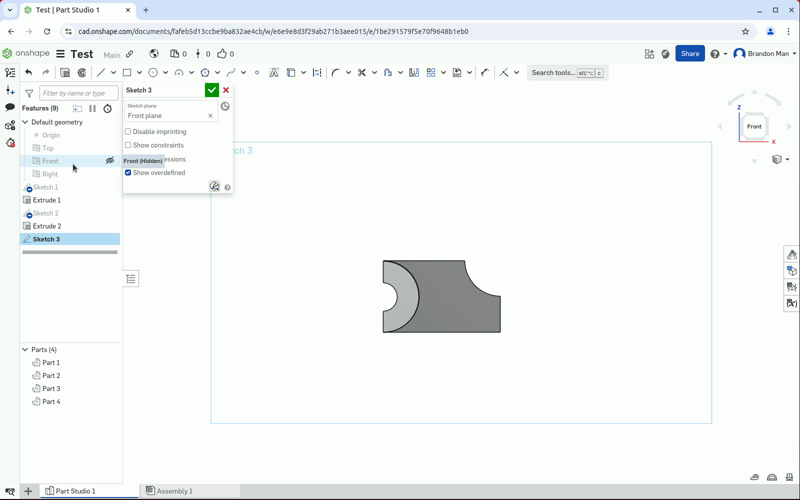
mouse_move(73, 352)
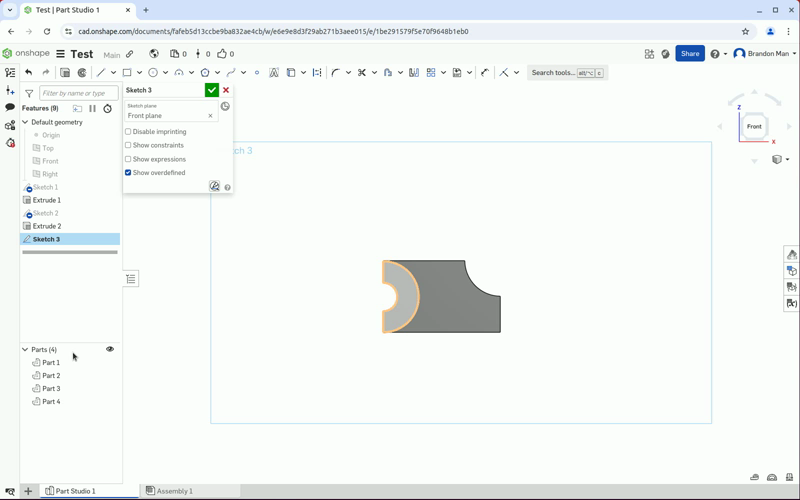
key(y)
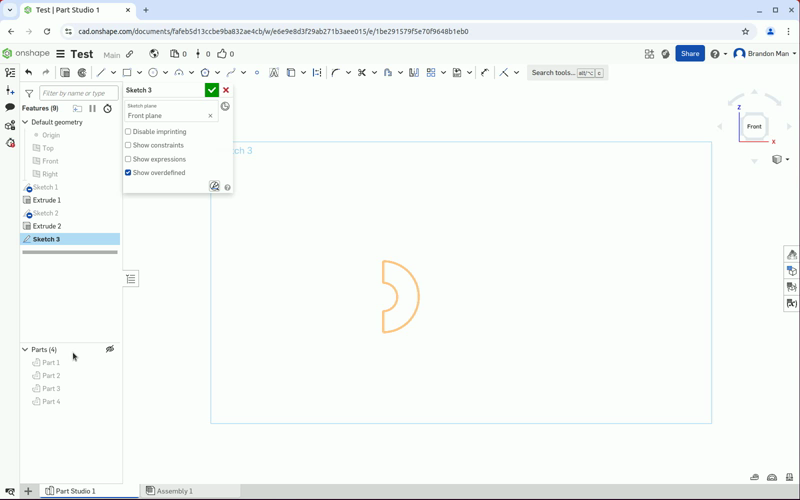
key(a)
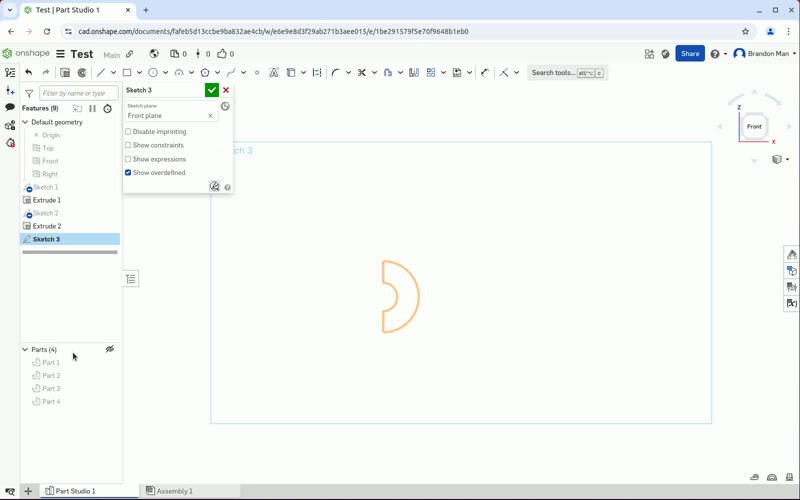
key_down(shift)
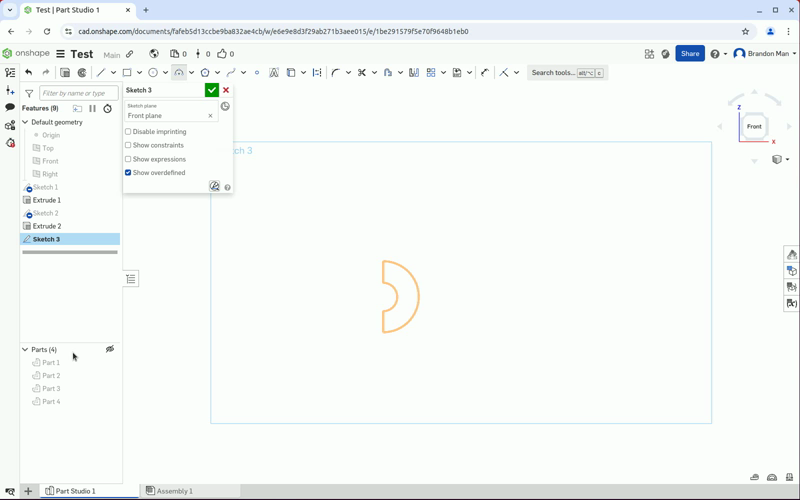
mouse_move(383, 332)
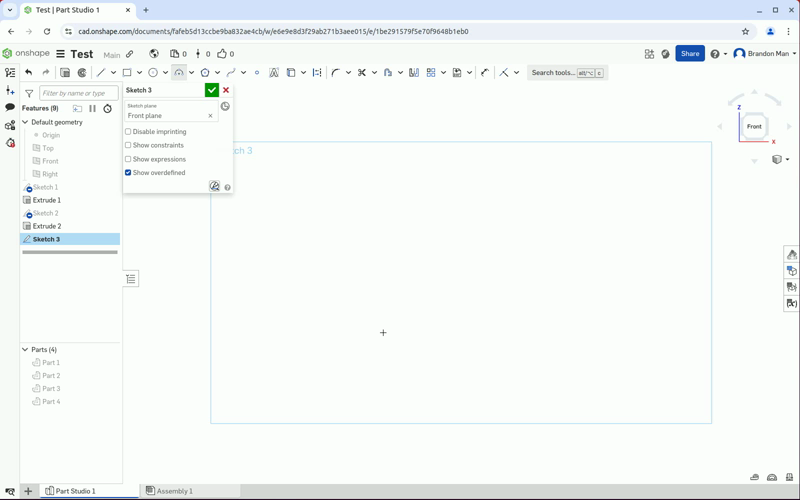
click(383, 332)
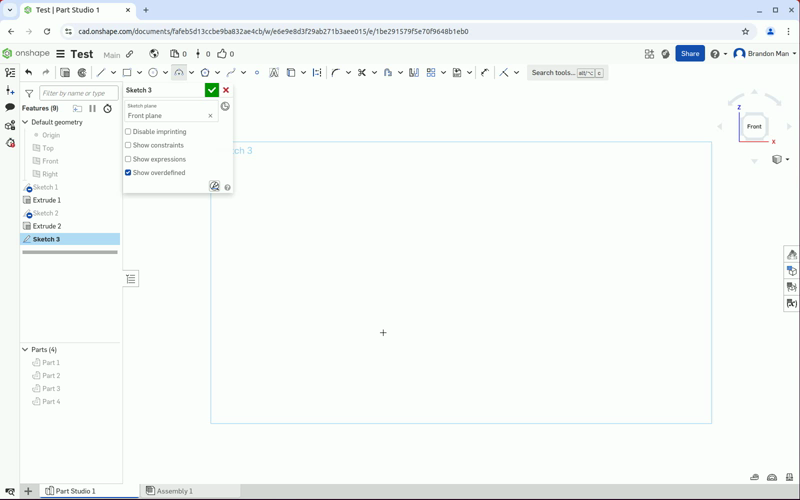
key_up(shift)
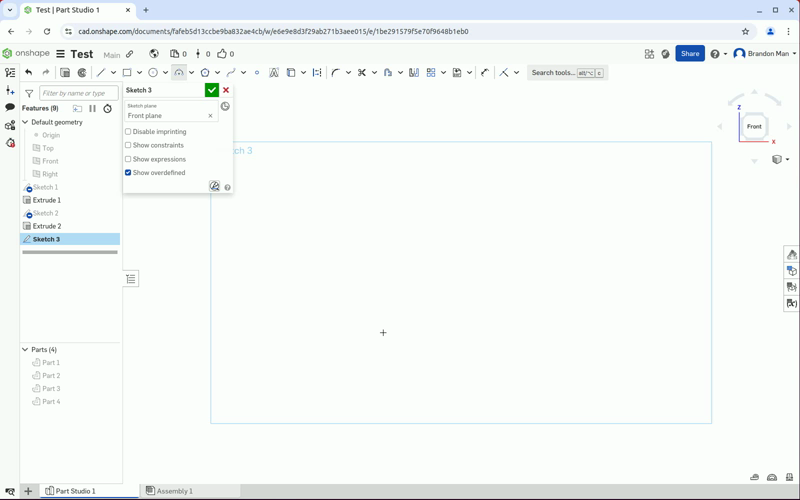
key_down(shift)
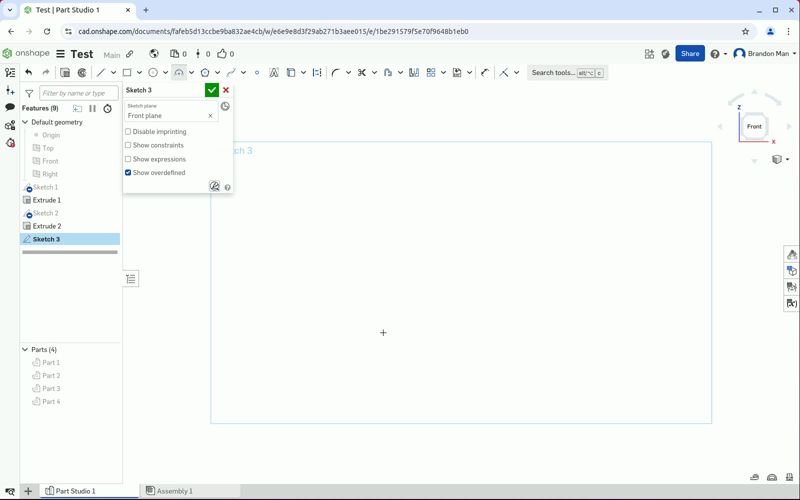
mouse_move(383, 261)
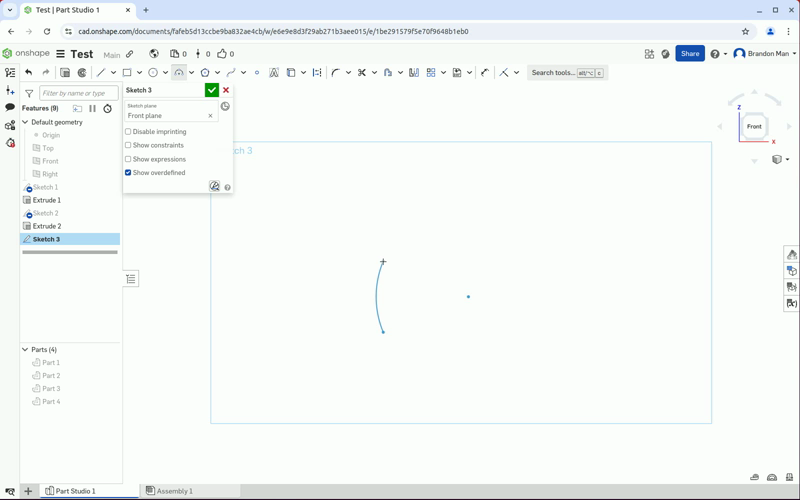
click(383, 261)
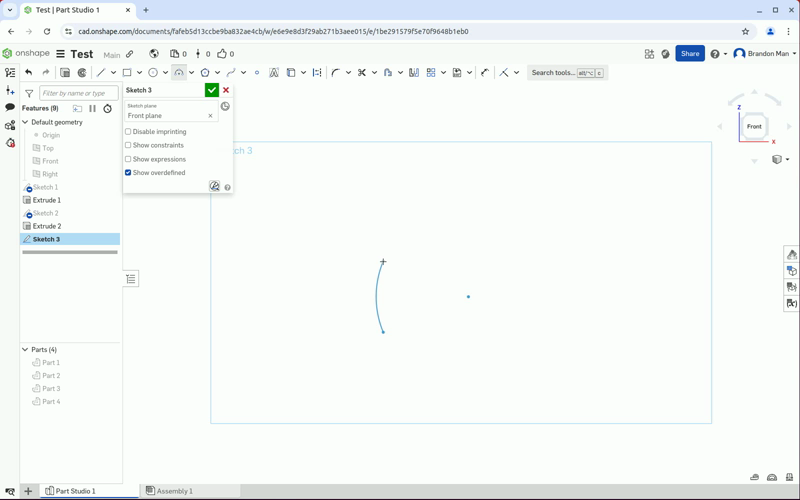
mouse_move(418, 296)
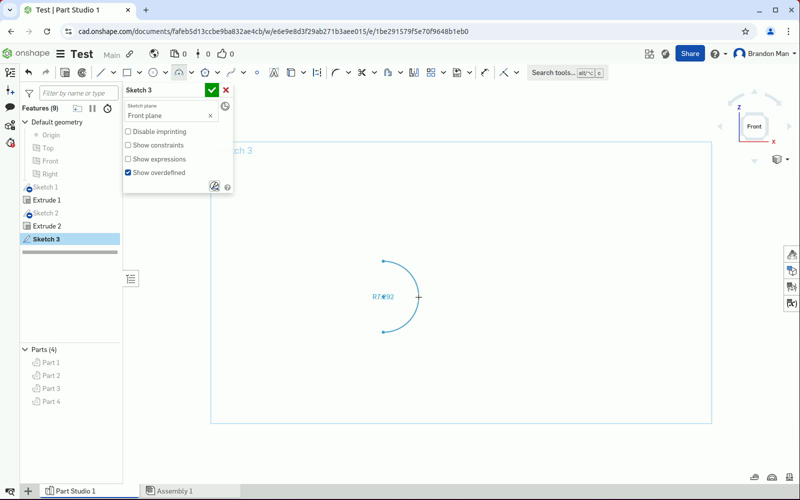
click(418, 296)
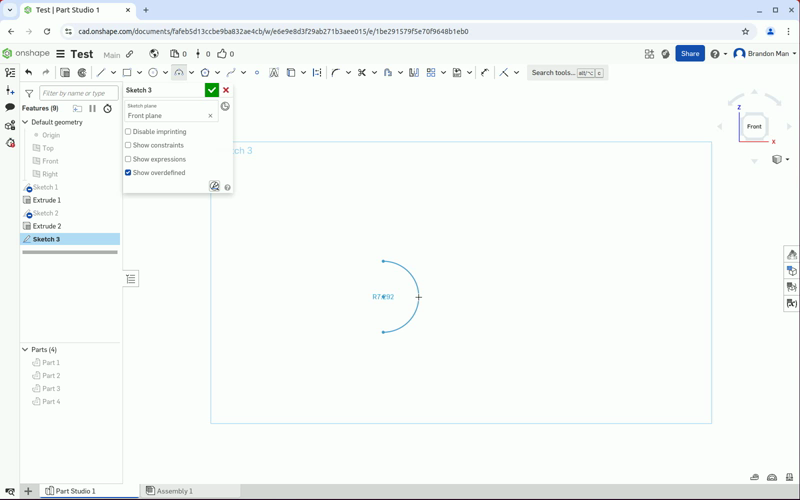
key_up(shift)
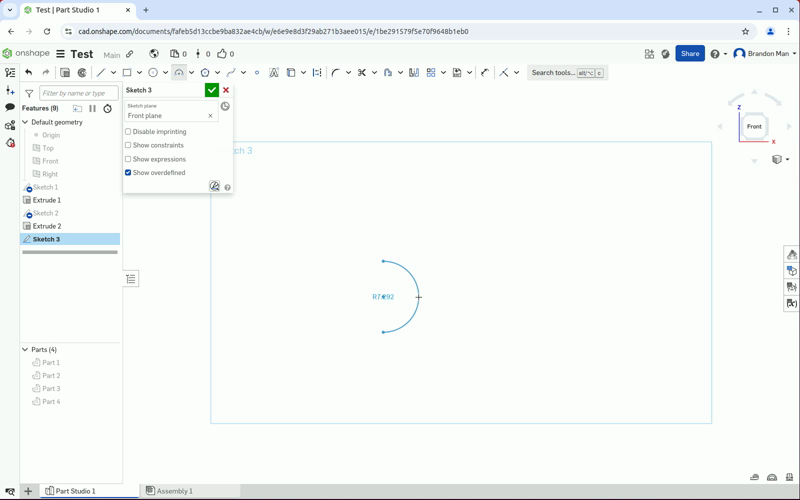
key(esc)
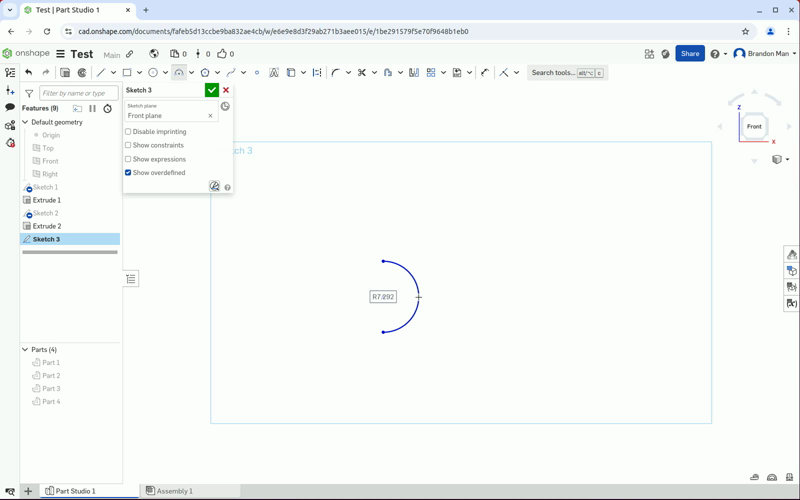
key(l)
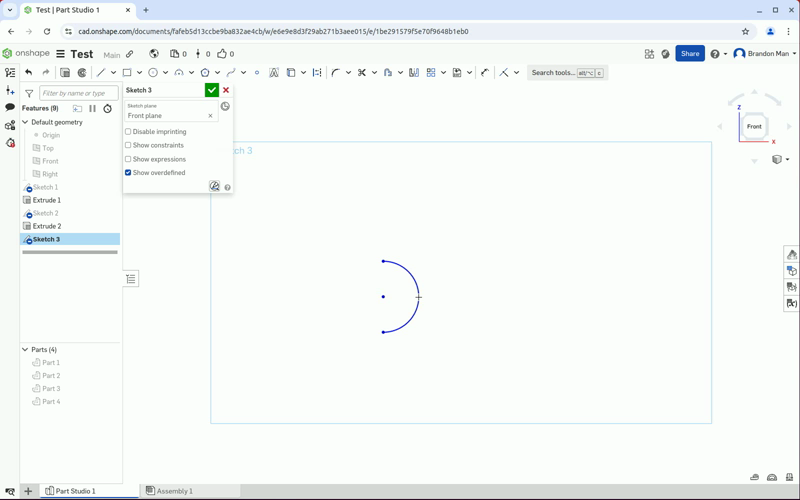
mouse_move(383, 261)
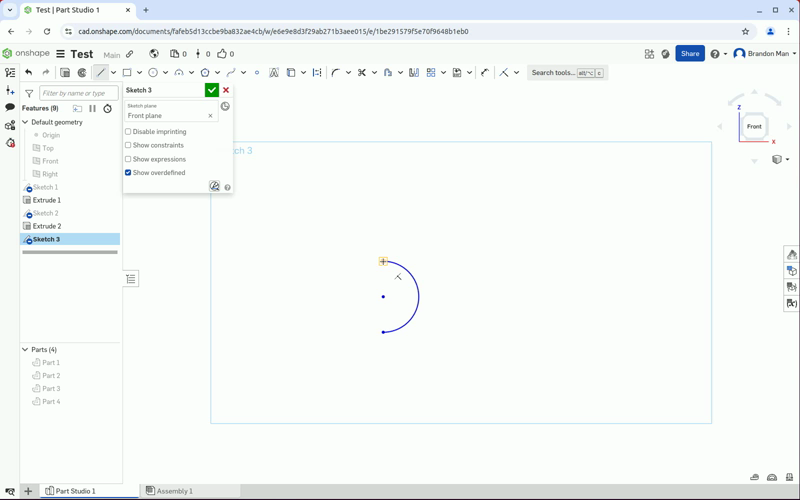
click(383, 261)
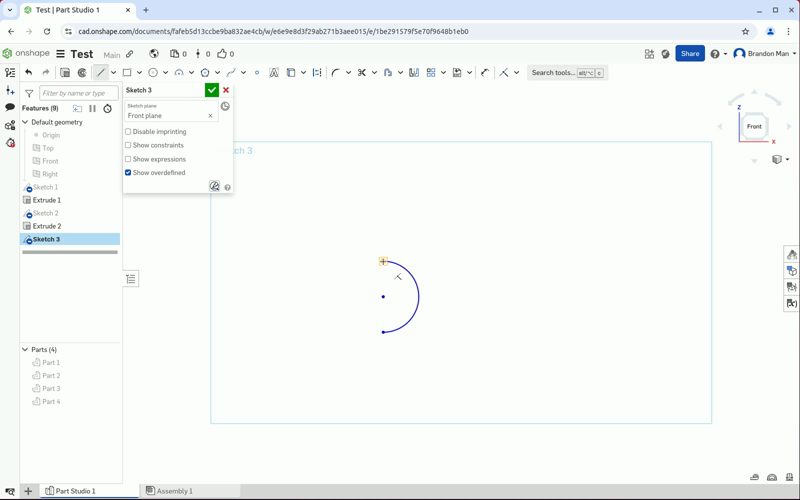
key_down(shift)
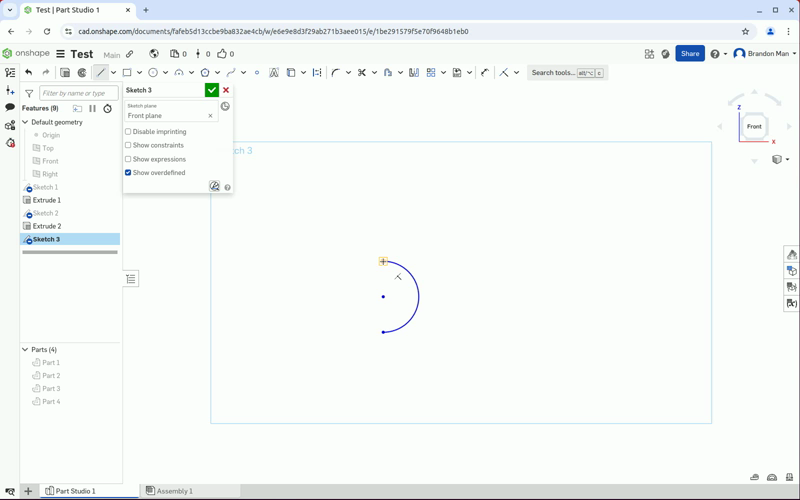
mouse_move(413, 261)
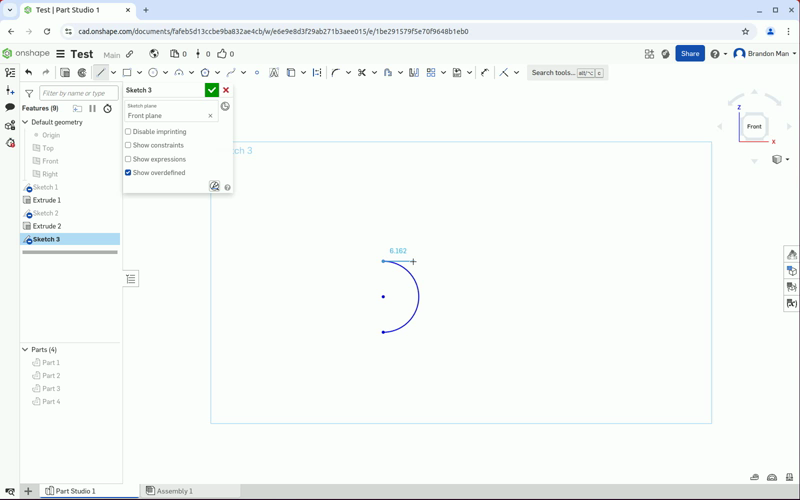
mouse_move(383, 282)
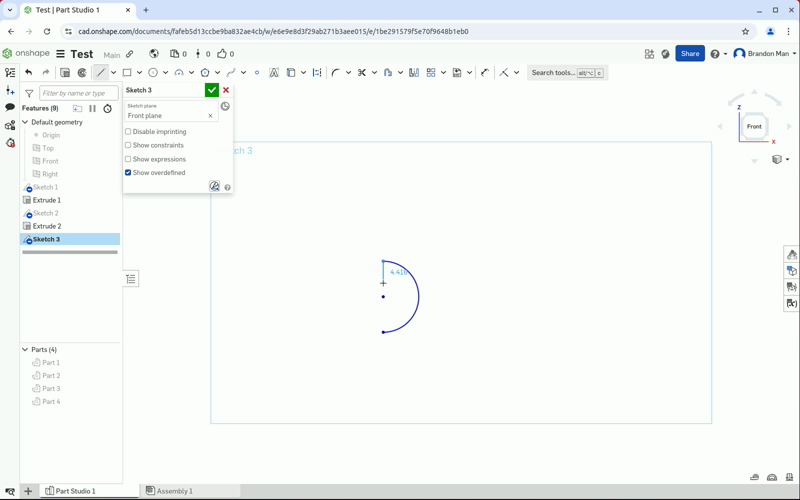
click(383, 282)
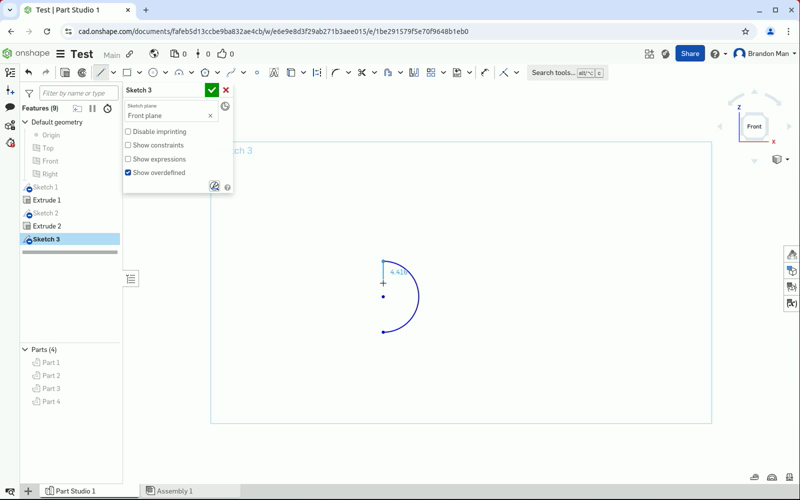
key_up(shift)
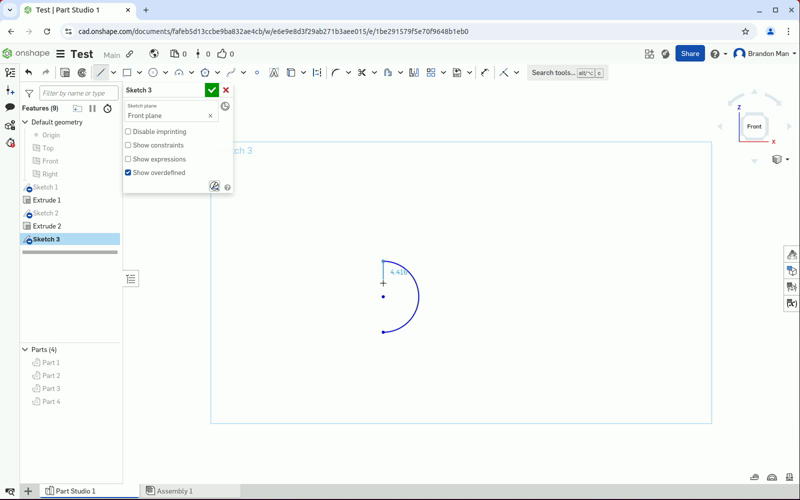
key(esc)
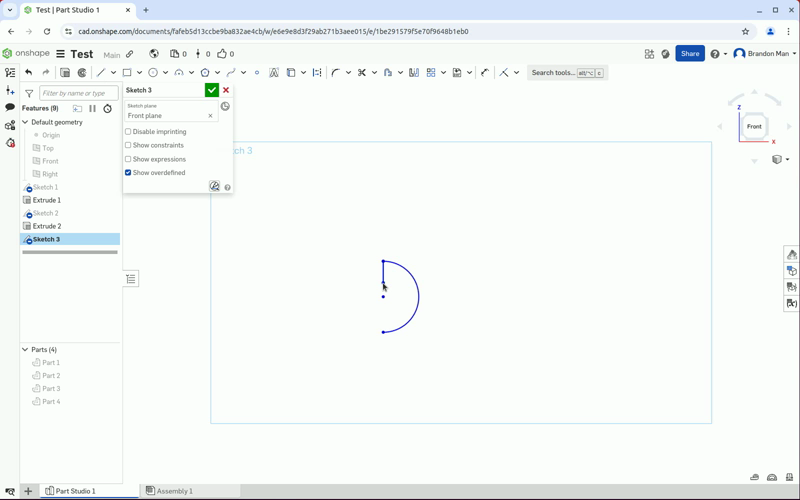
key(a)
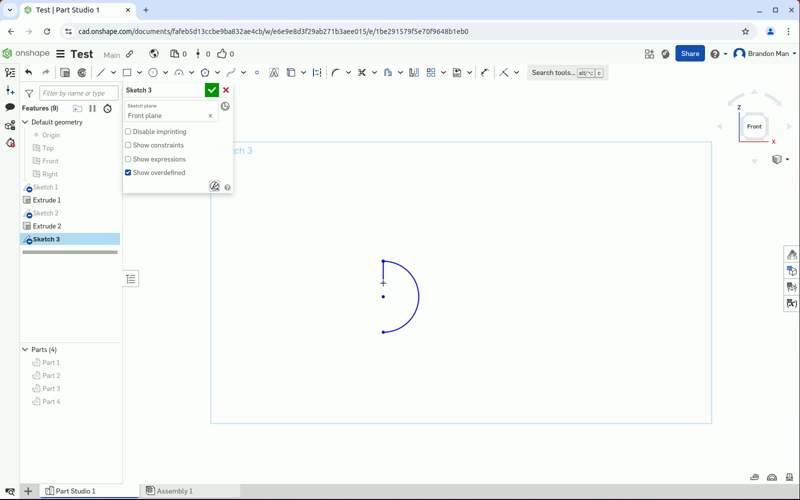
mouse_move(383, 282)
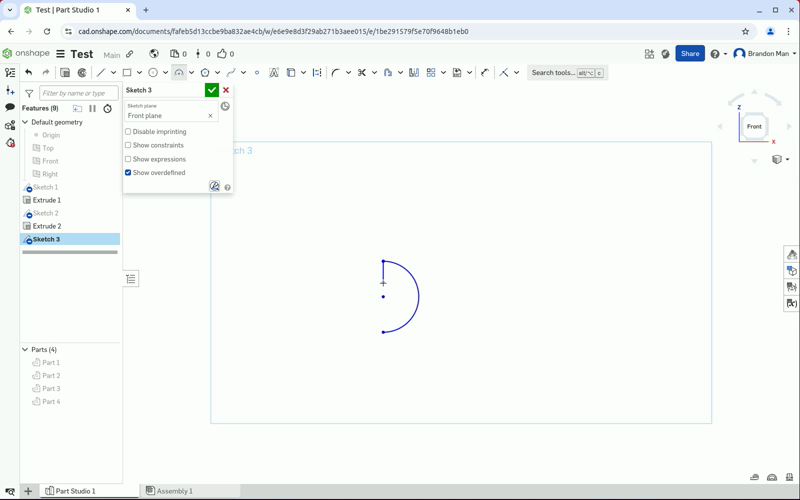
click(383, 282)
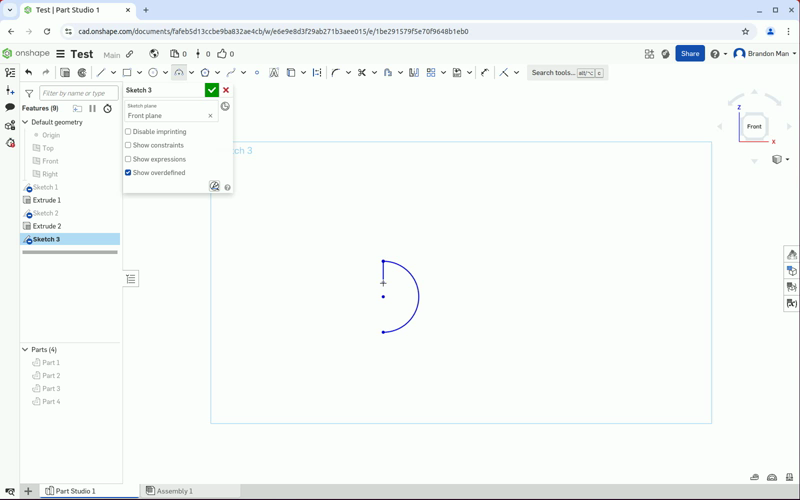
key_down(shift)
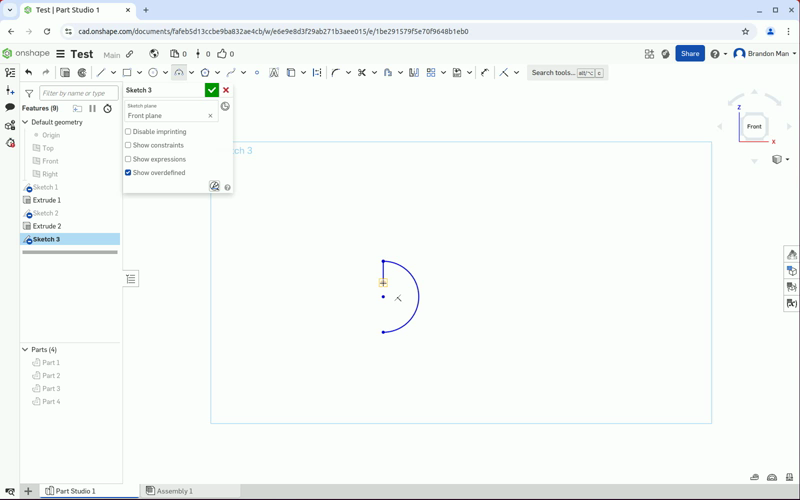
mouse_move(383, 311)
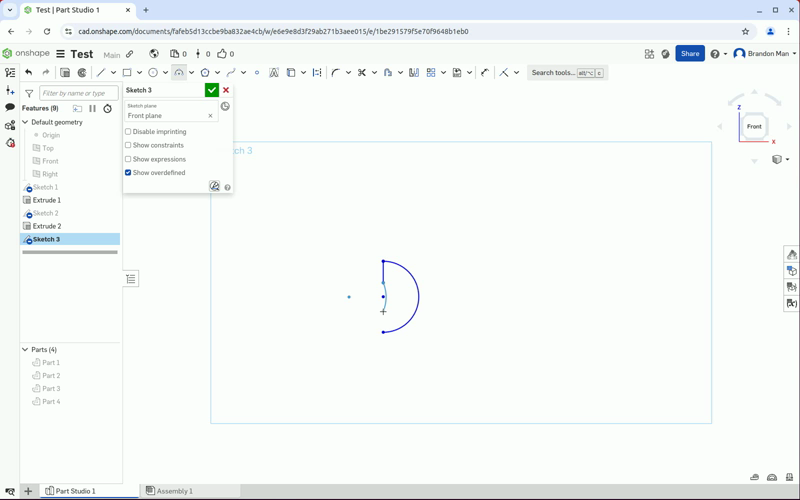
click(383, 311)
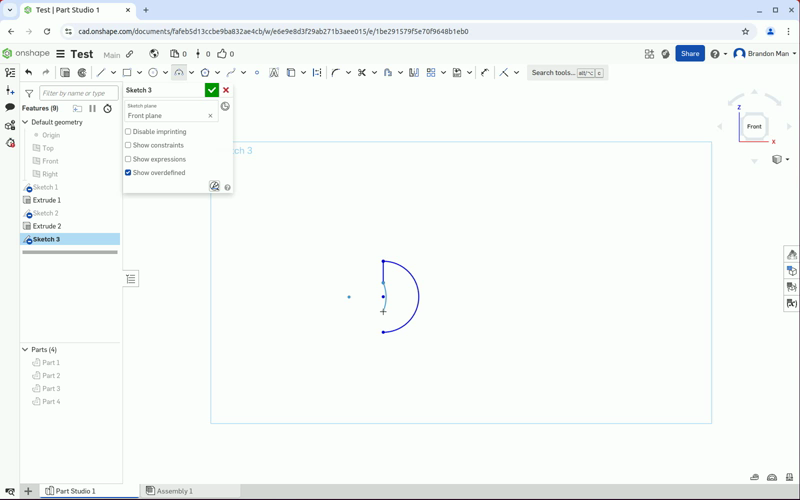
mouse_move(397, 297)
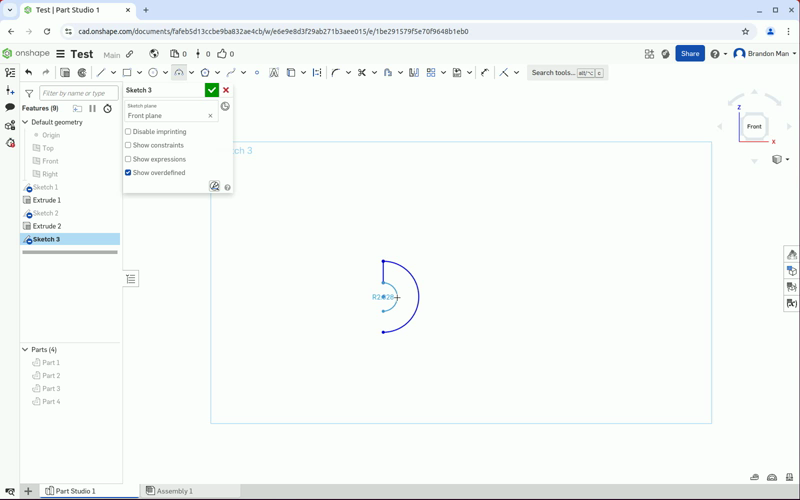
click(397, 297)
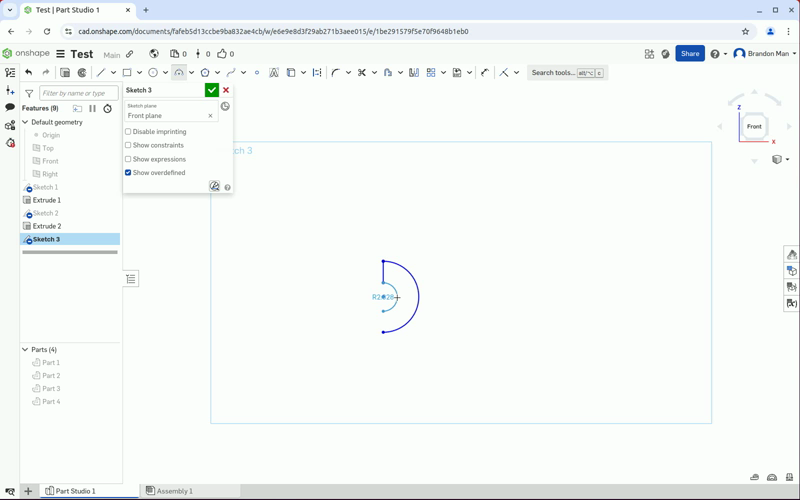
key_up(shift)
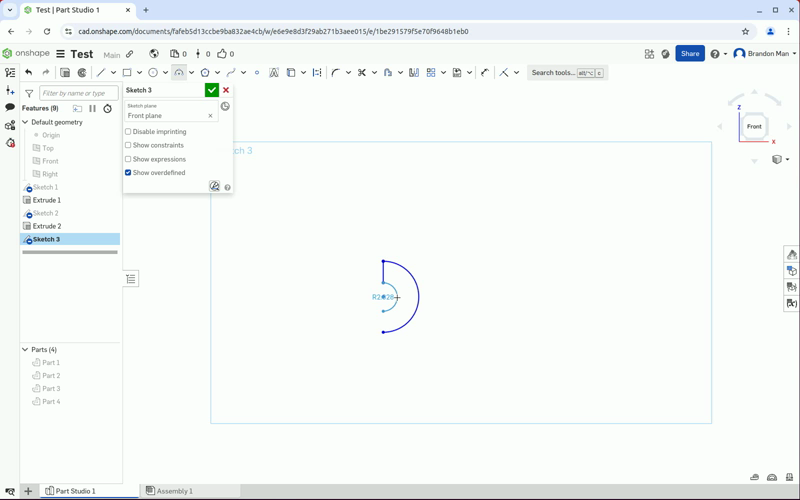
key(esc)
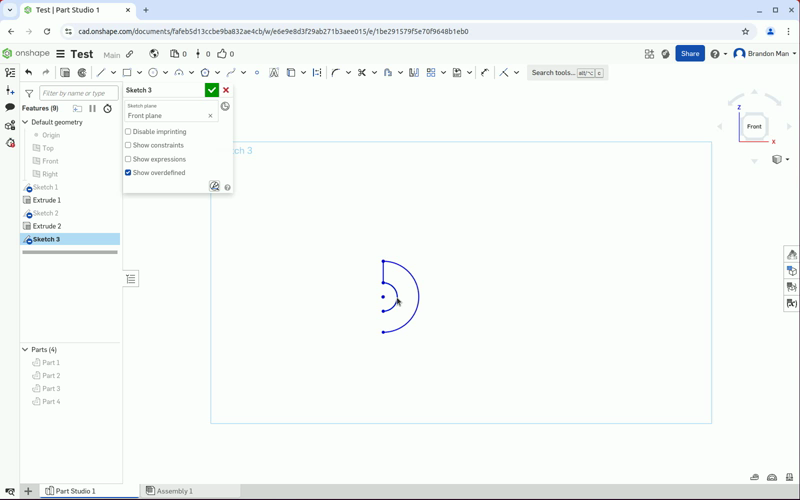
key(l)
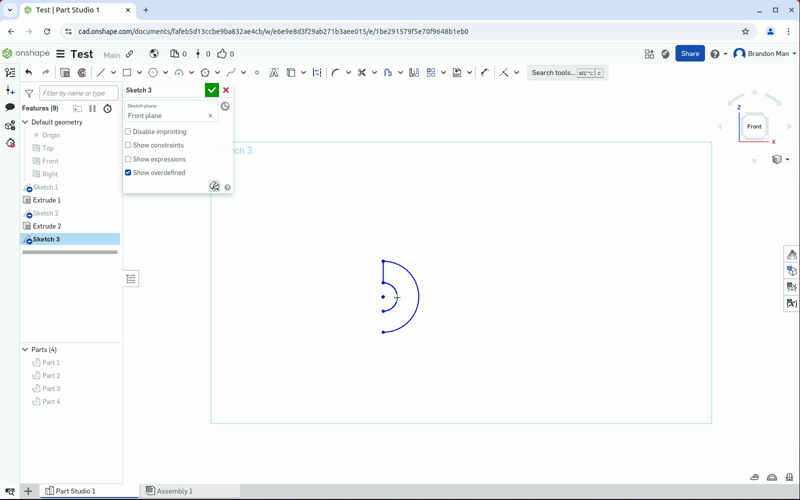
mouse_move(383, 311)
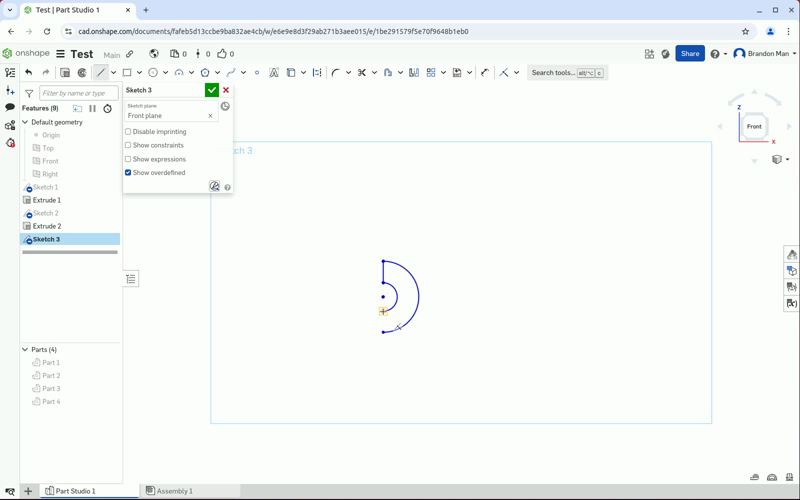
click(383, 311)
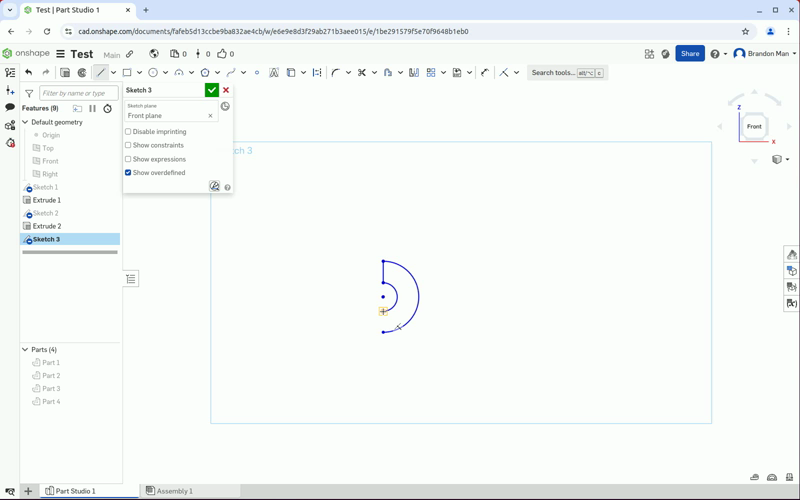
mouse_move(413, 311)
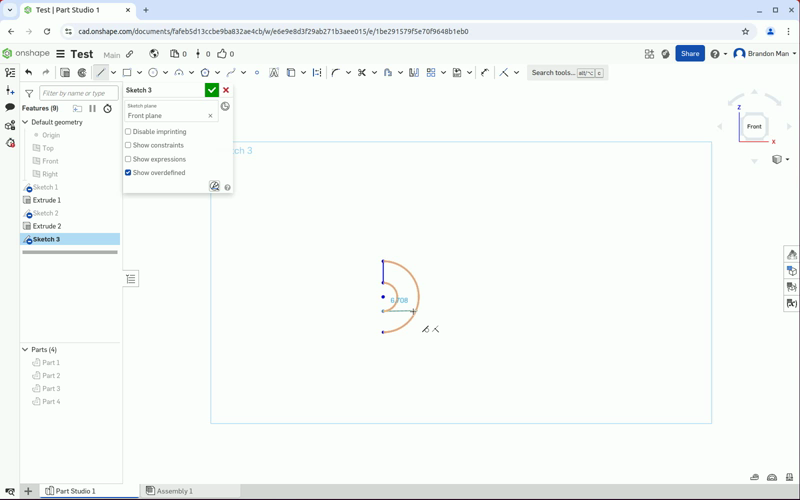
key_down(shift)
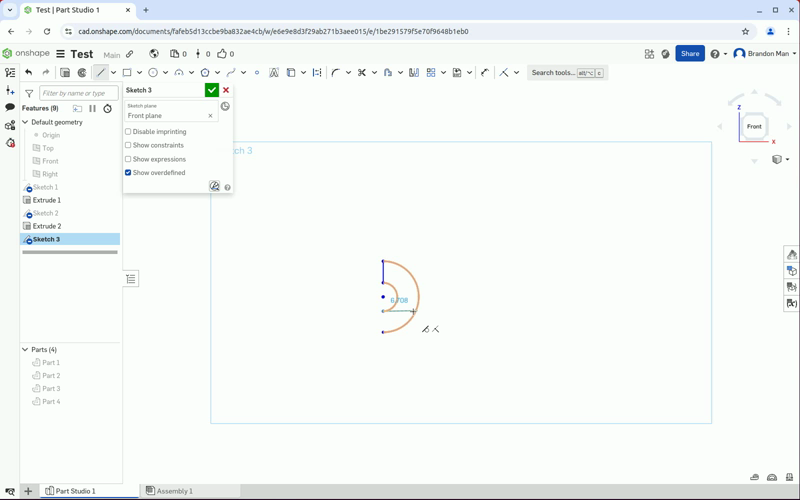
mouse_move(383, 332)
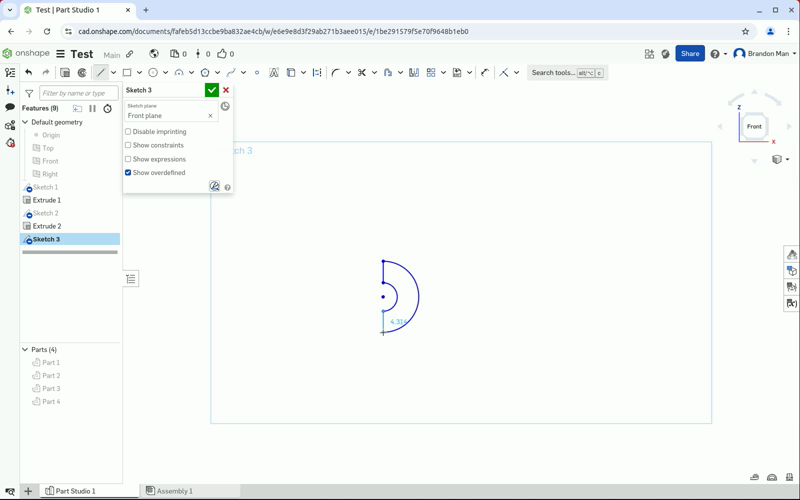
key_up(shift)
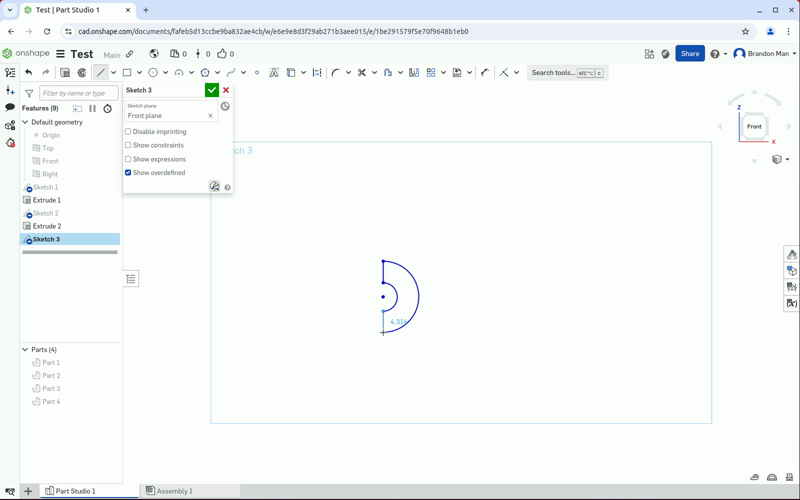
click(383, 332)
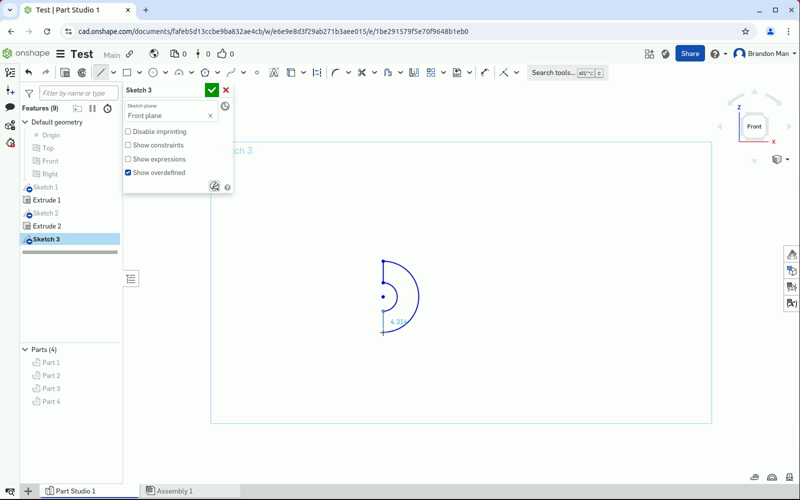
key(esc)
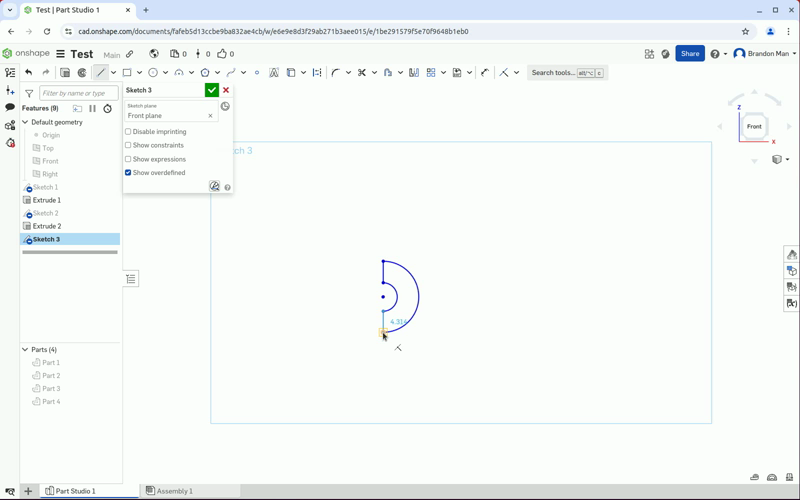
mouse_move(386, 310)
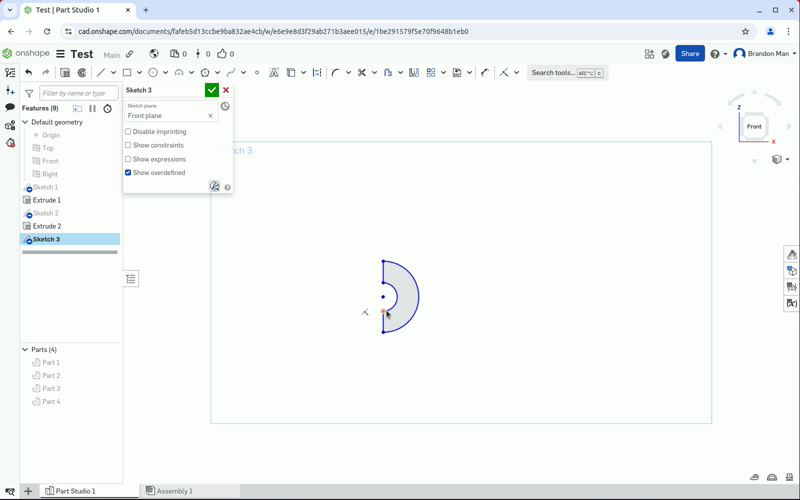
scroll(6)
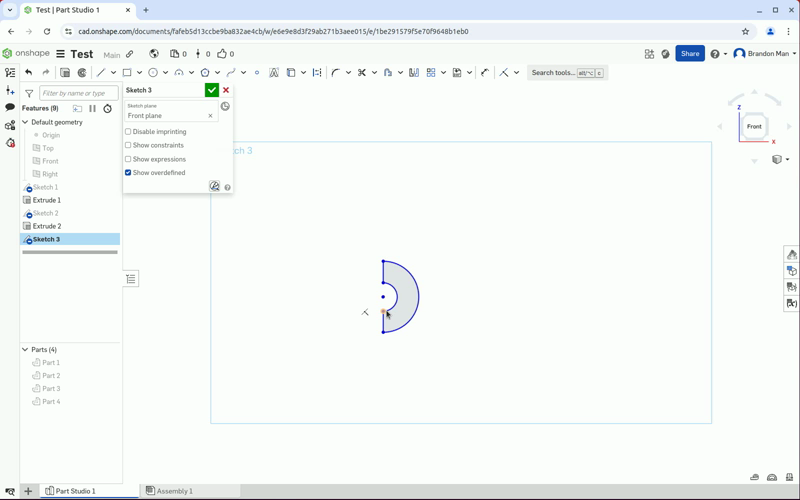
scroll(6)
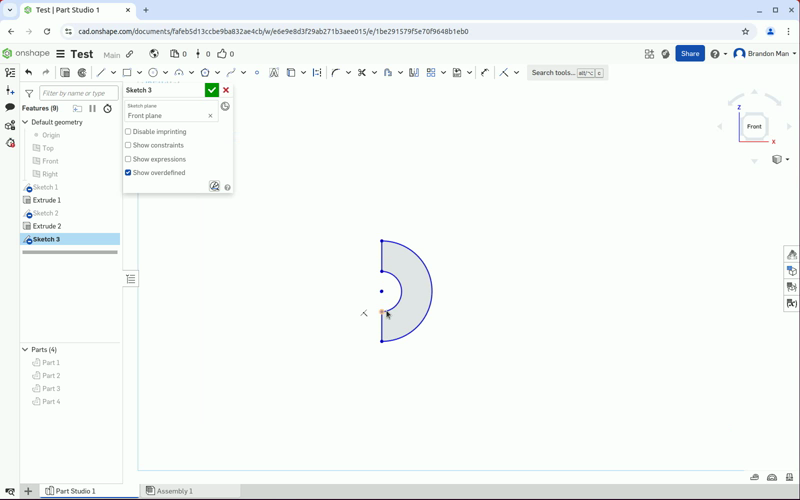
scroll(6)
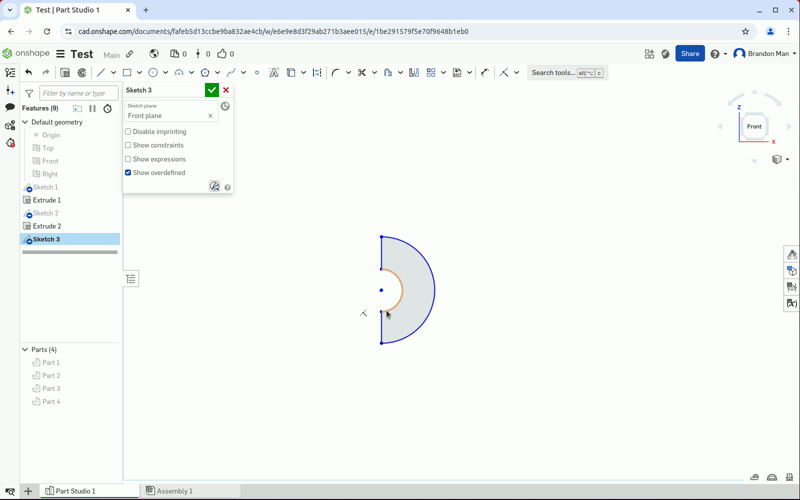
scroll(6)
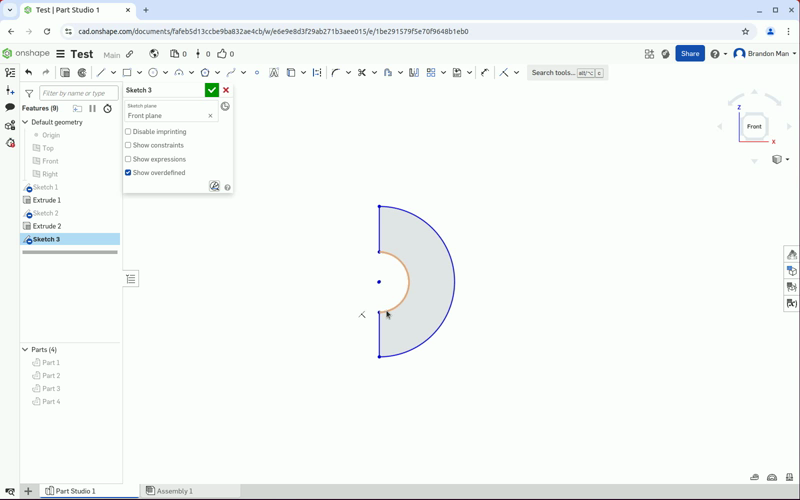
scroll(6)
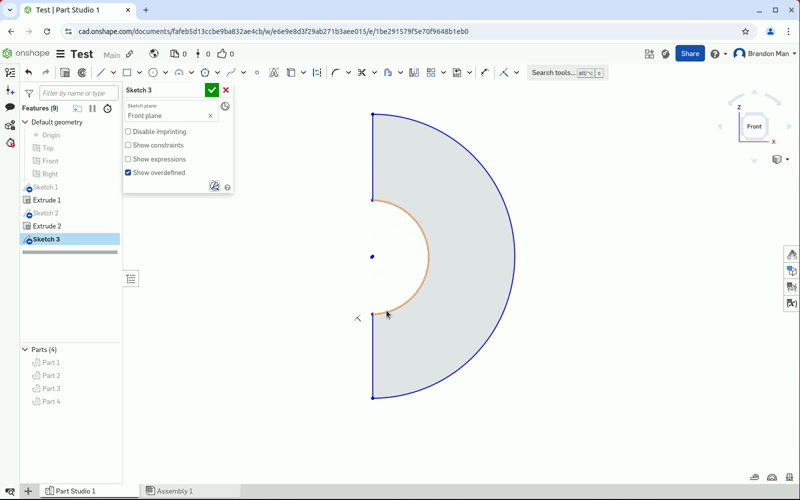
scroll(6)
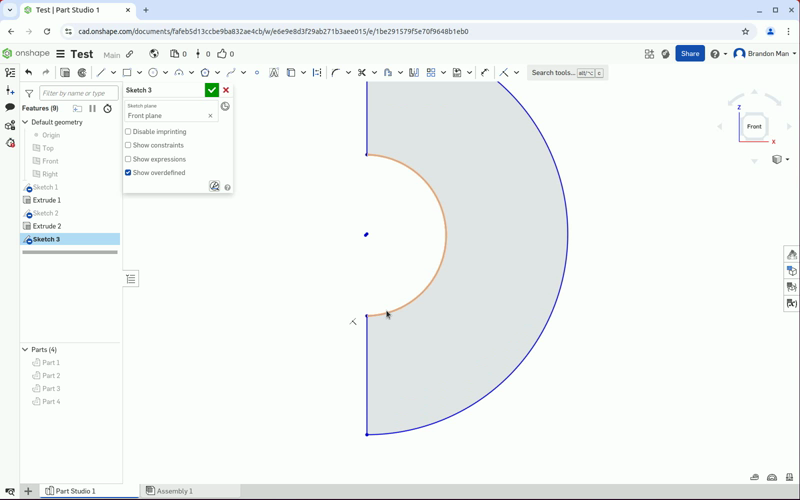
scroll(6)
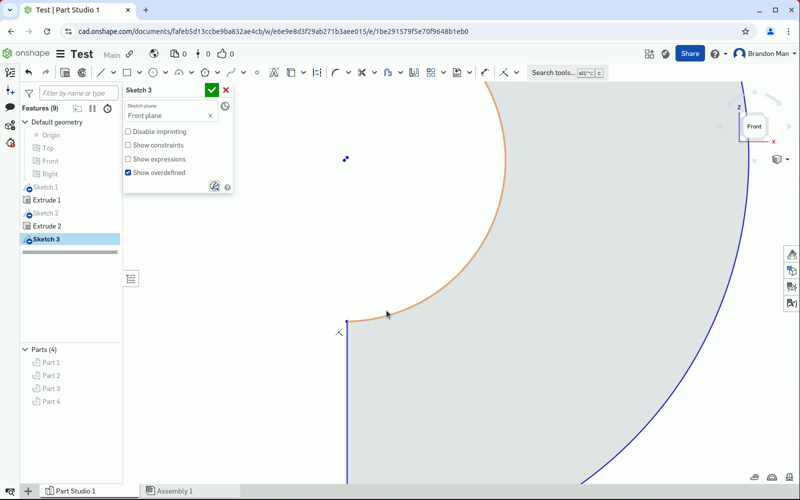
click(386, 310)
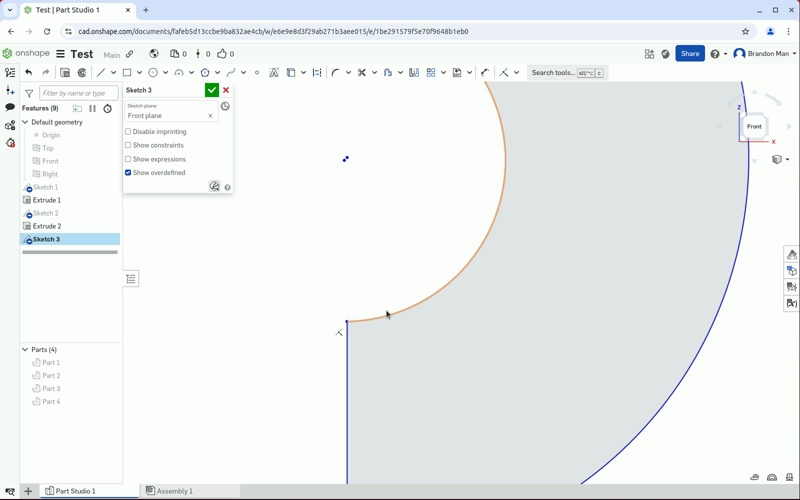
scroll(-6)
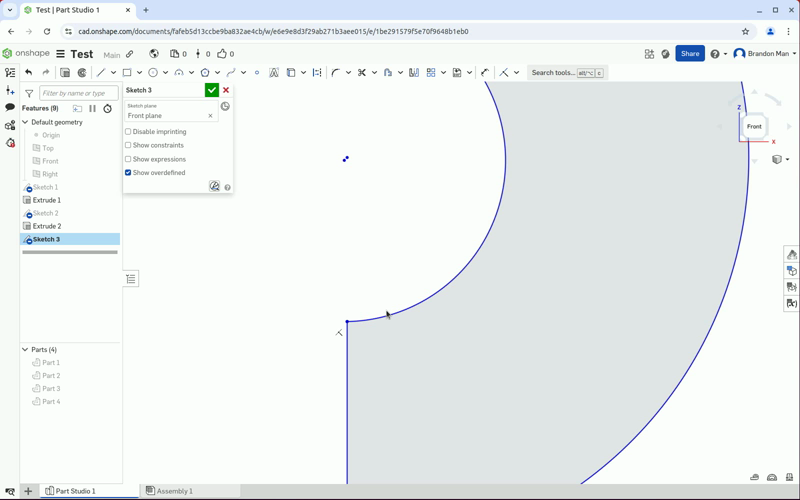
scroll(-6)
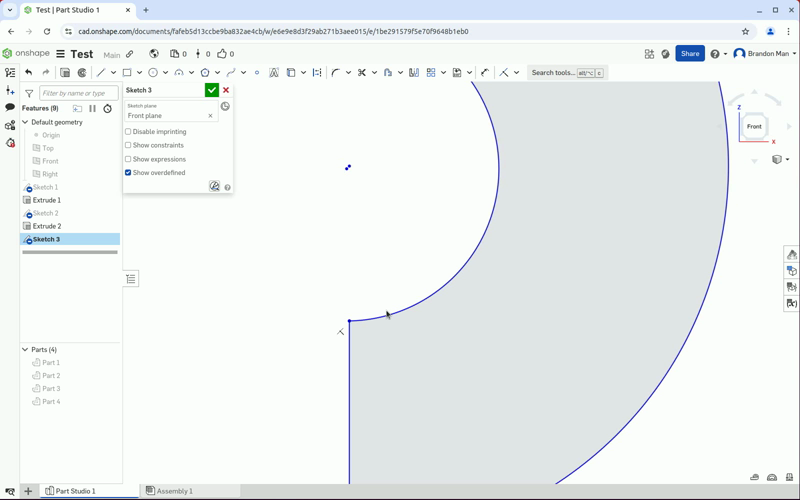
scroll(-6)
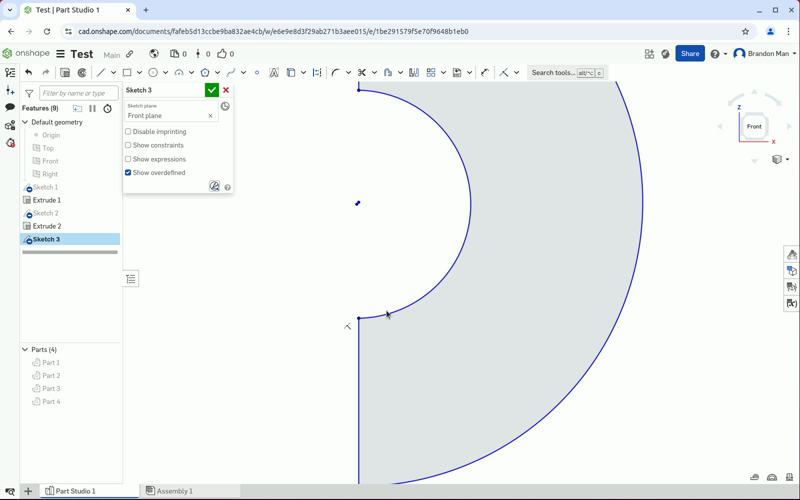
scroll(-6)
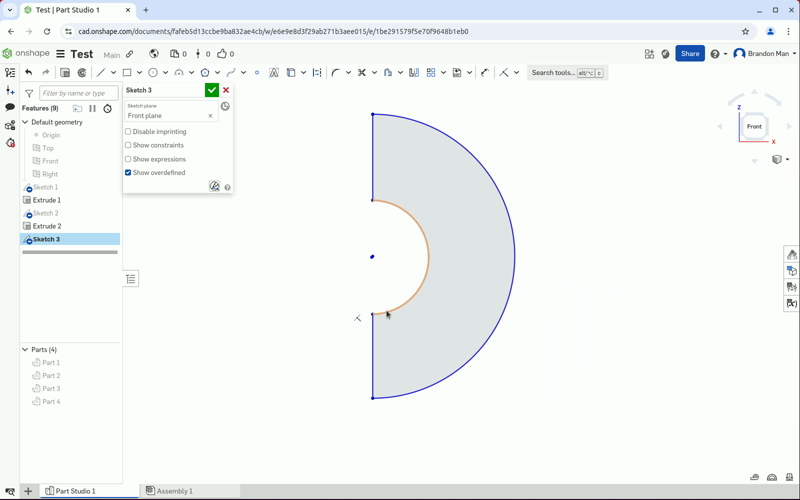
scroll(-6)
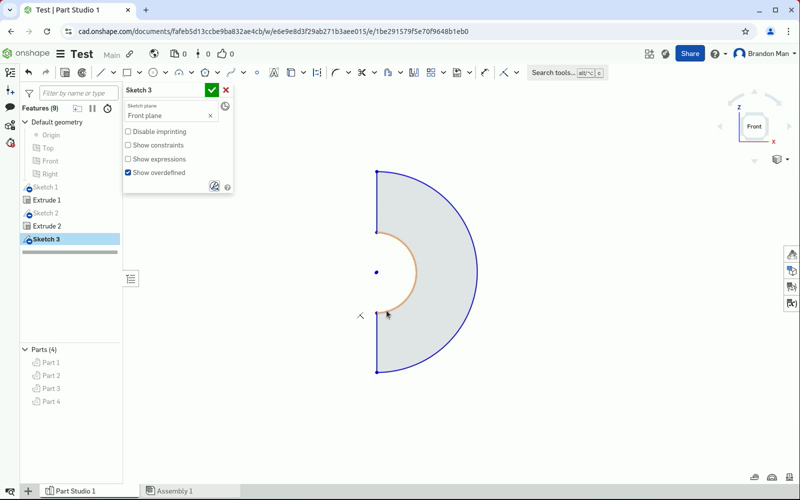
scroll(-6)
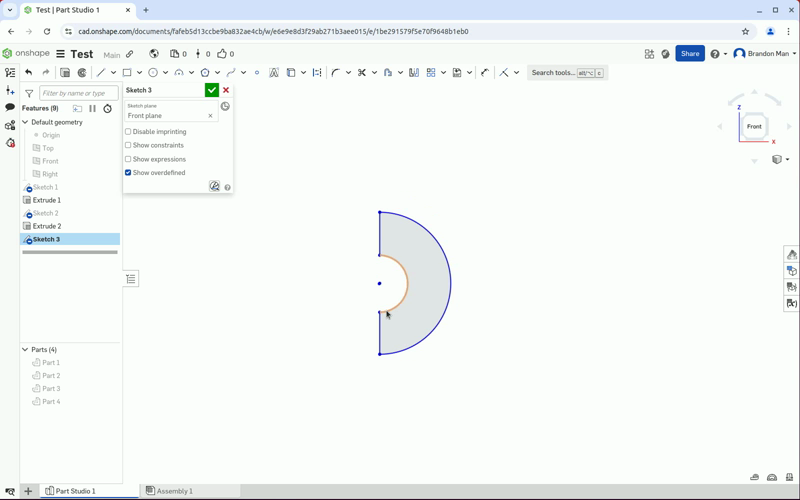
scroll(-6)
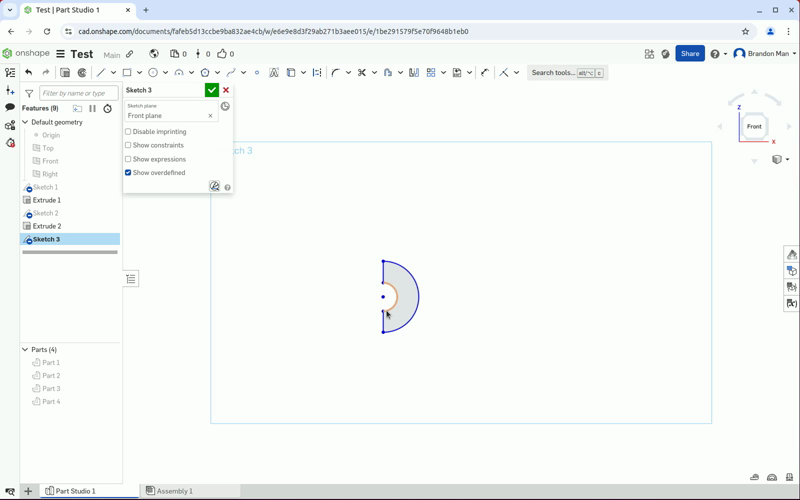
mouse_move(73, 352)
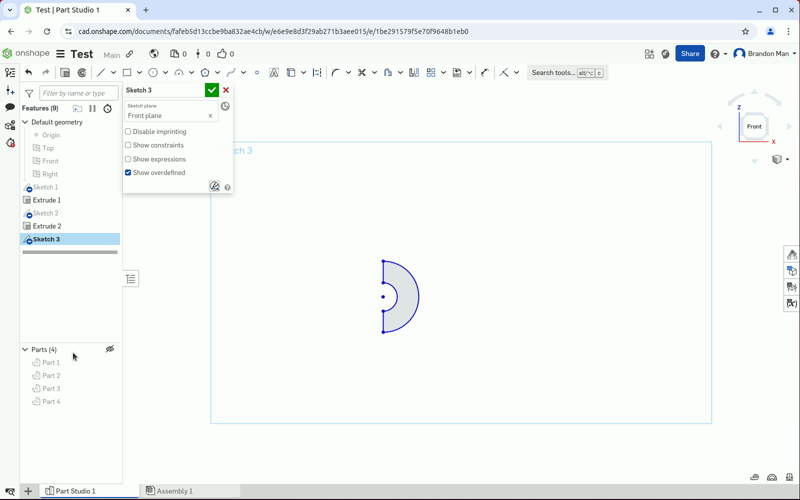
key(shift+y)
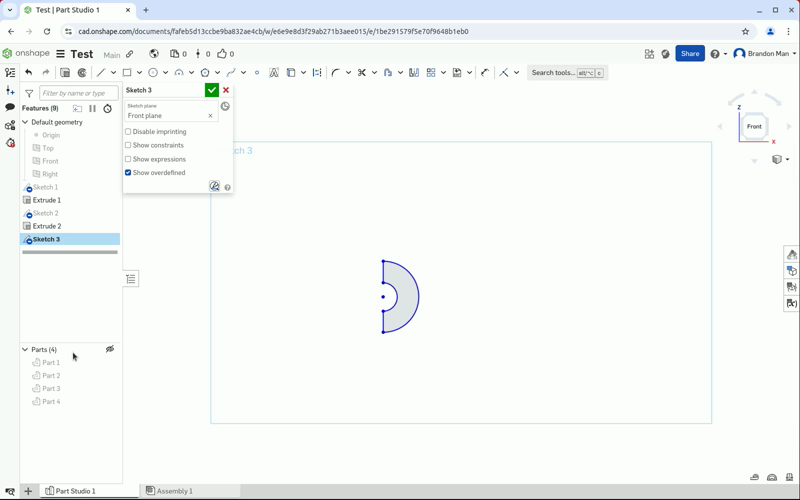
key(shift+e)
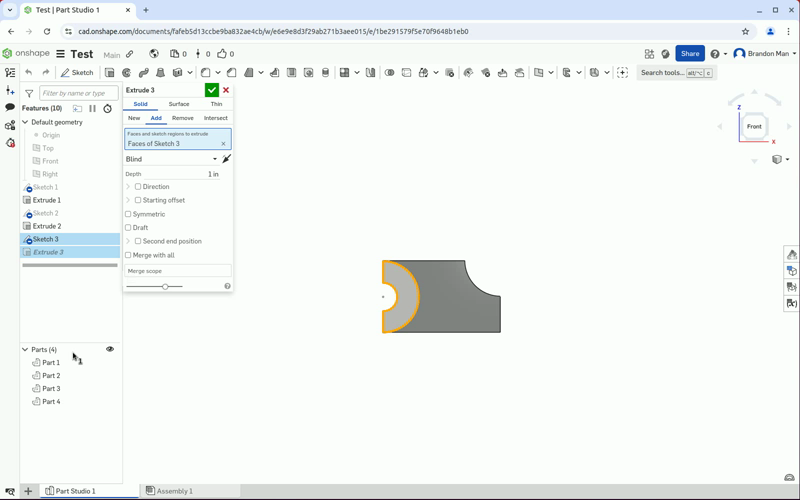
mouse_move(143, 106)
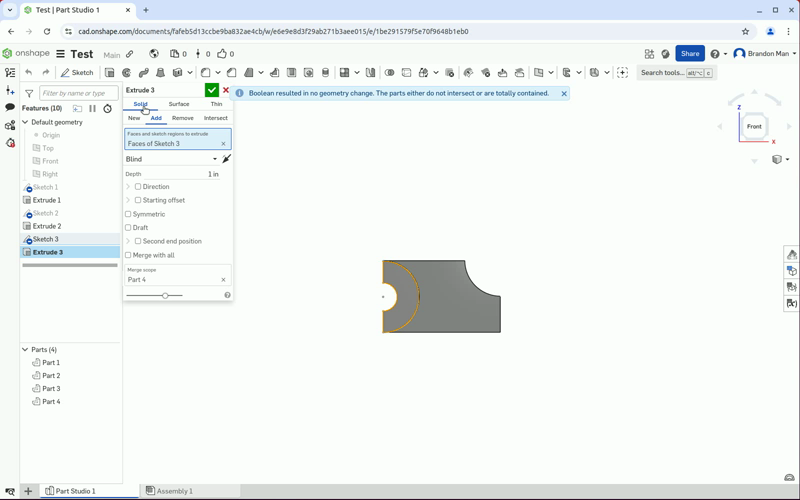
click(143, 106)
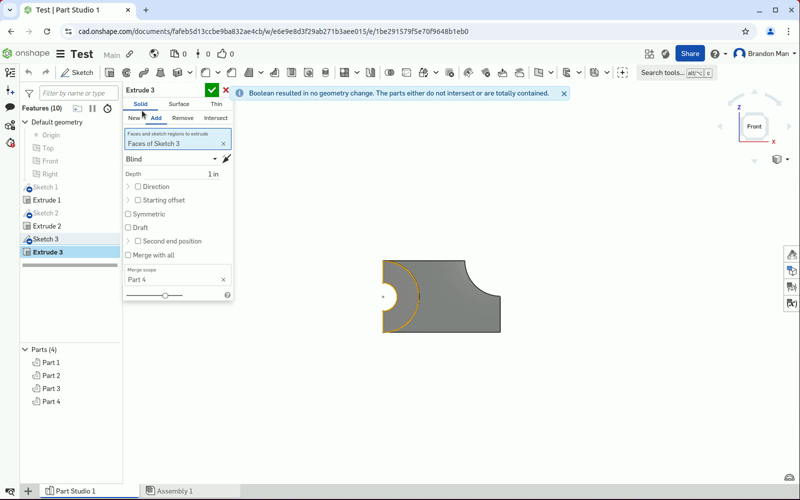
mouse_move(137, 120)
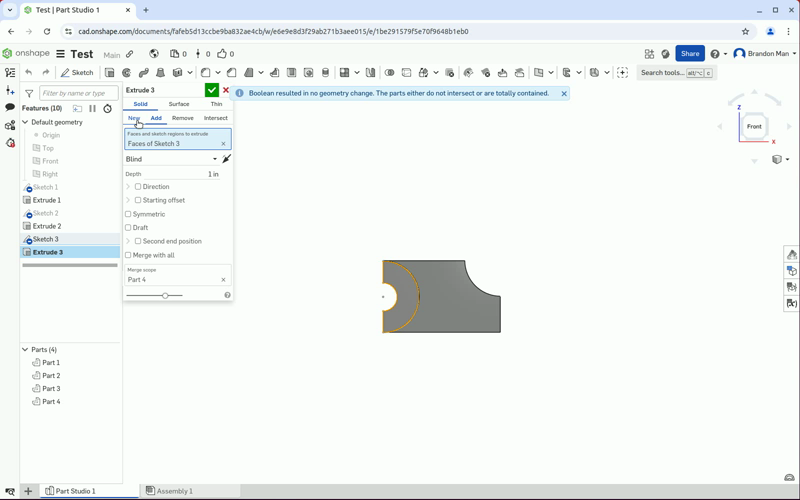
click(137, 120)
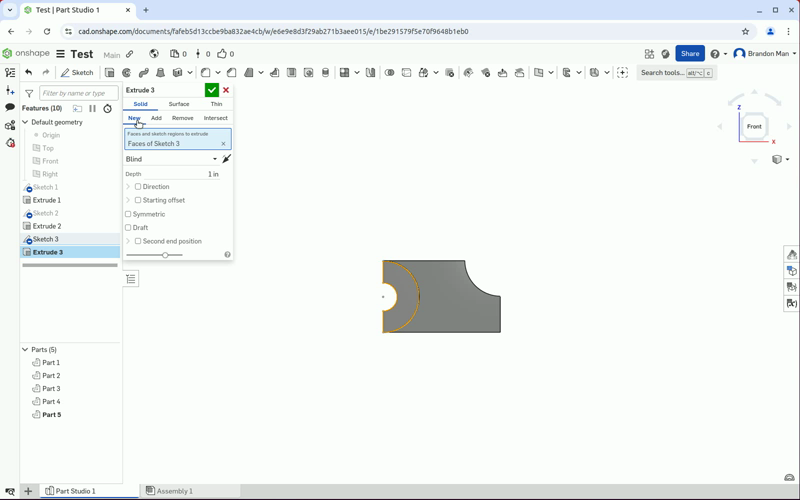
key(tab, 4)
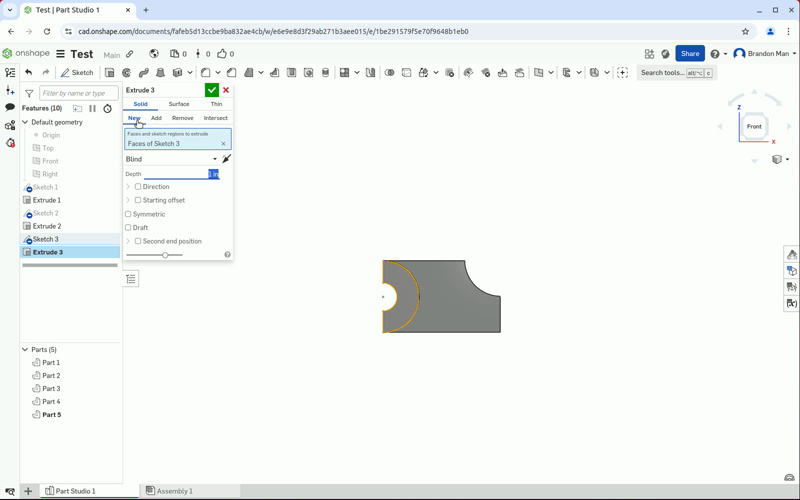
text(5.777)
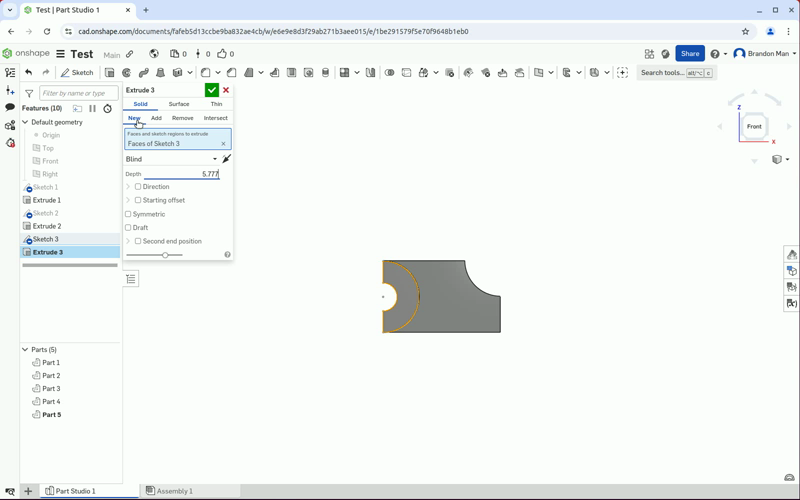
key(enter)
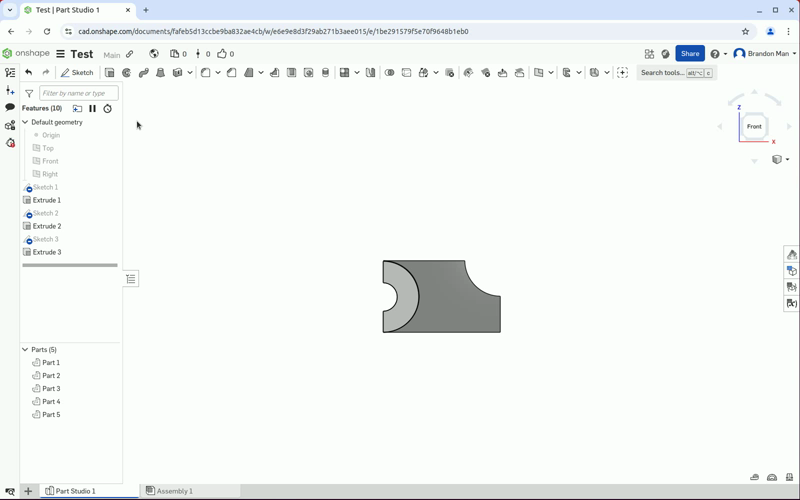
key(shift+h)
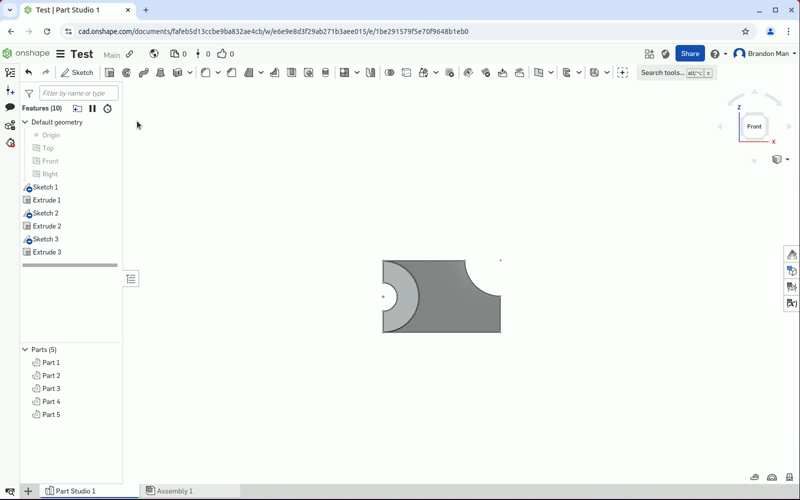
key(shift+h)
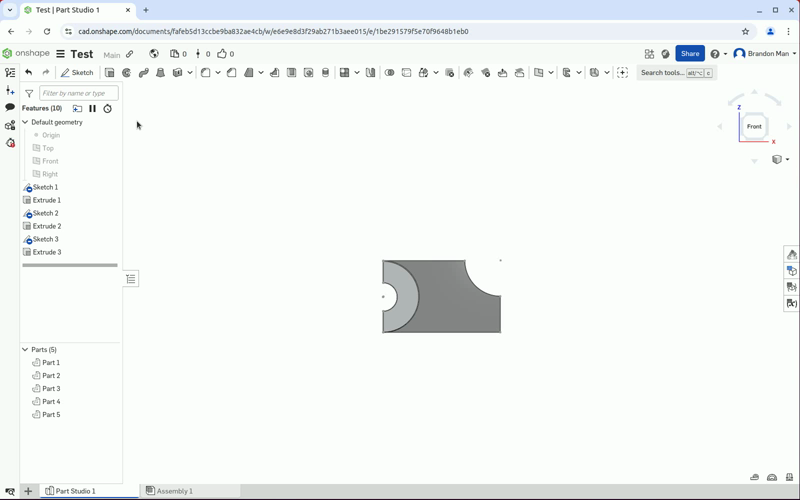
key(shift+7)
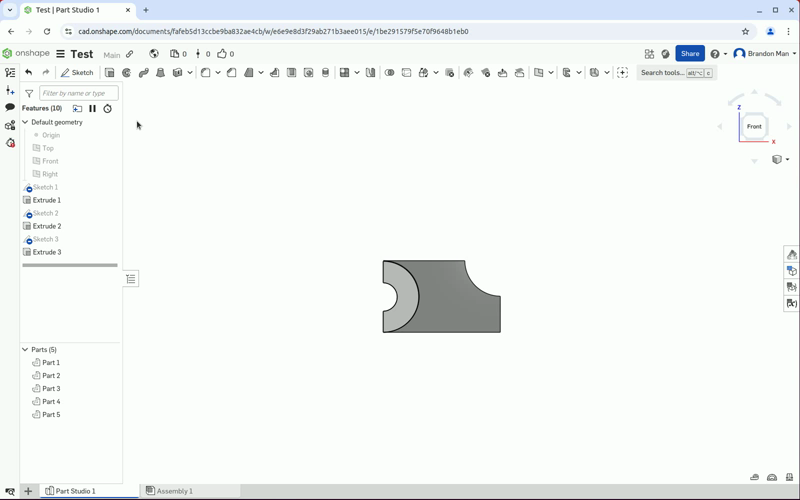
key(left, 2)
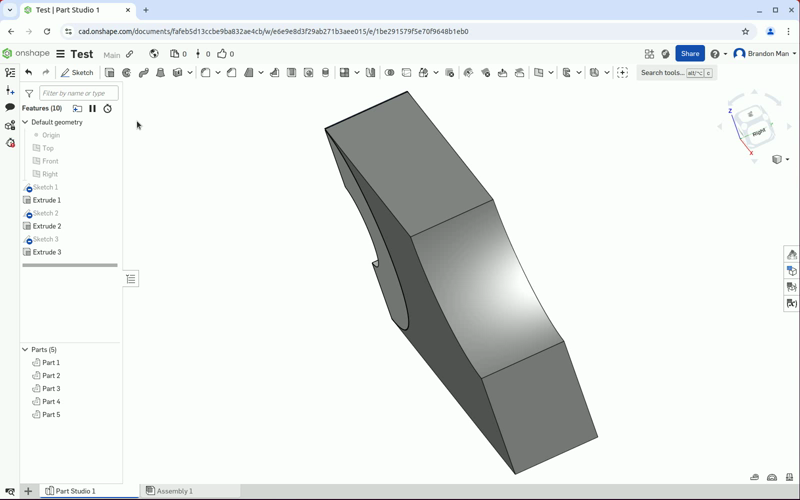
key(down, 2)
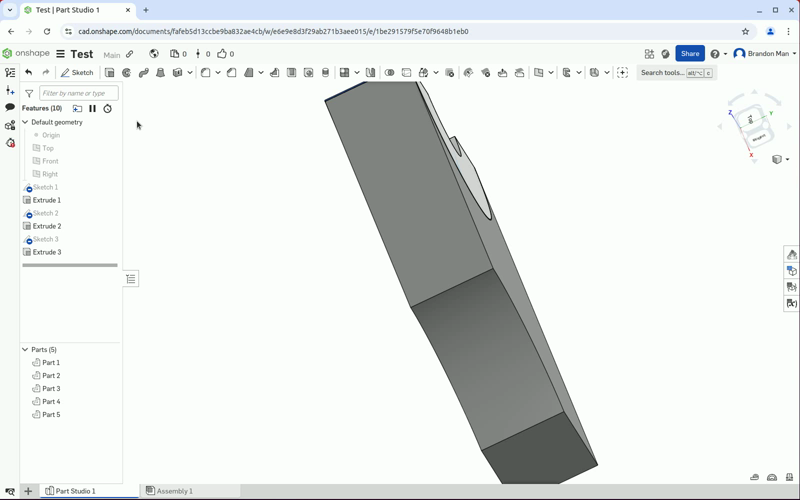
key(up, 2)
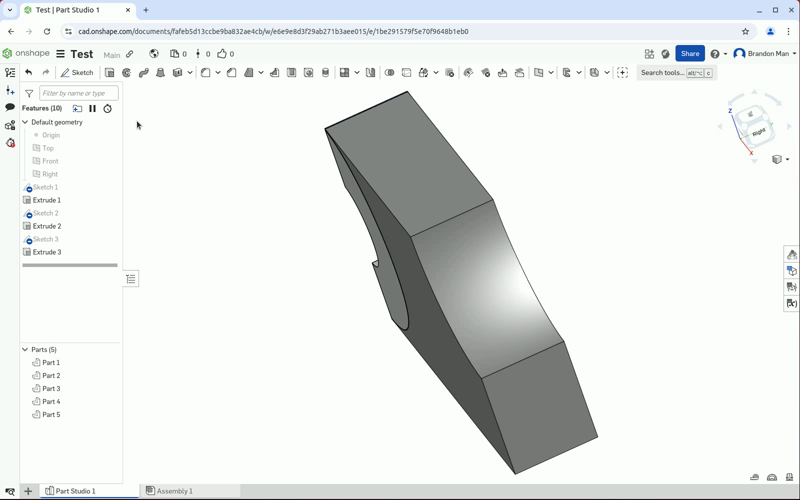
key(right, 2)
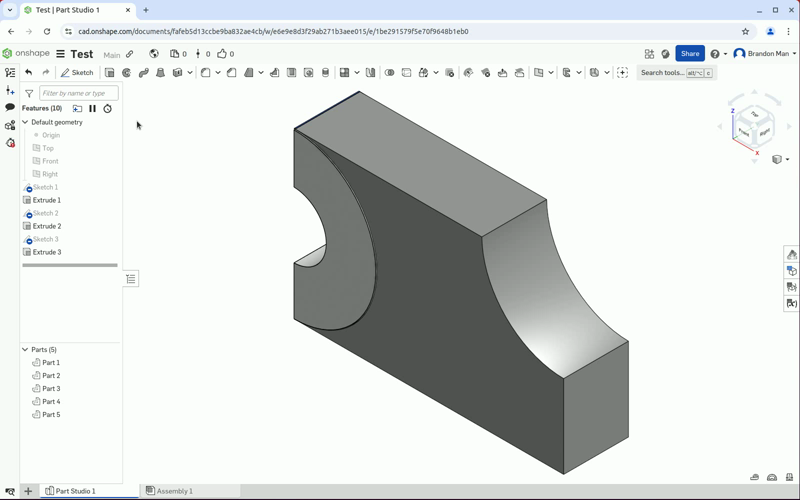
mouse_move(73, 189)
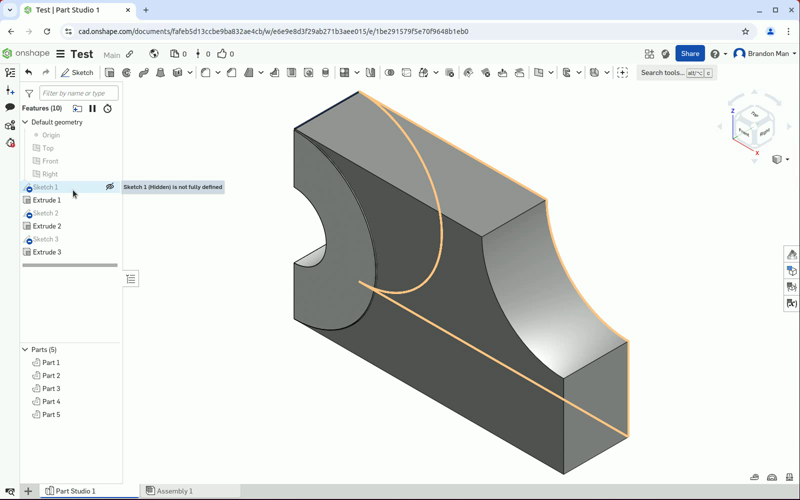
click(73, 189)